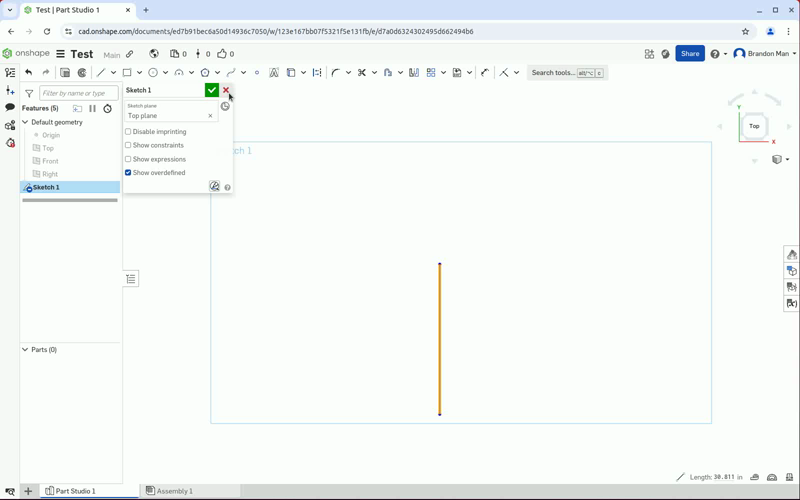
key(shift+h)
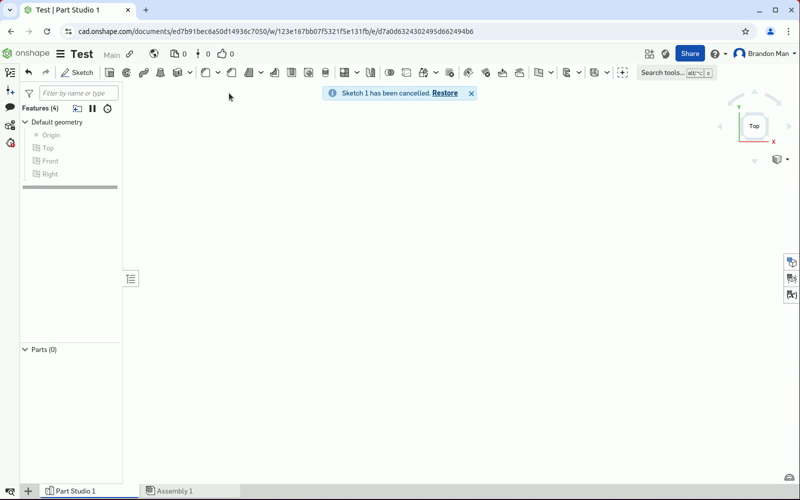
mouse_move(73, 352)
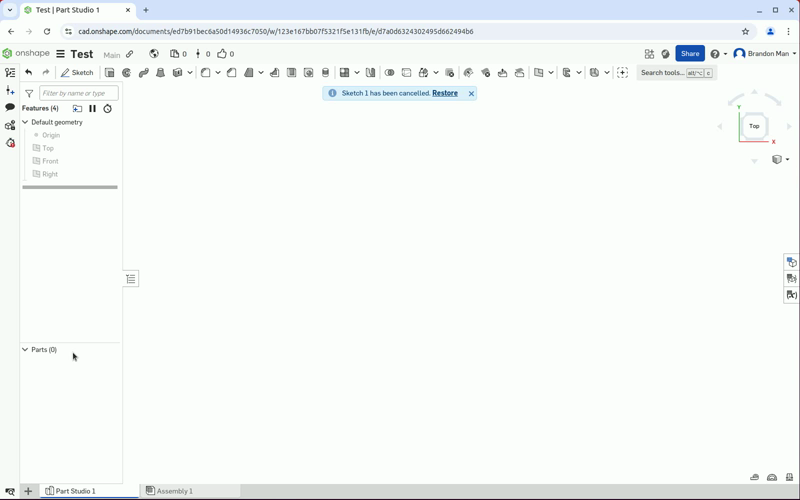
key(y)
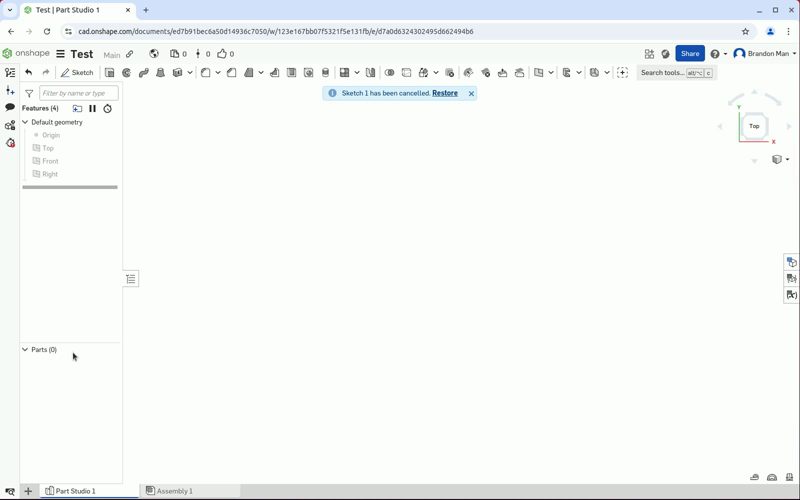
key(shift+p)
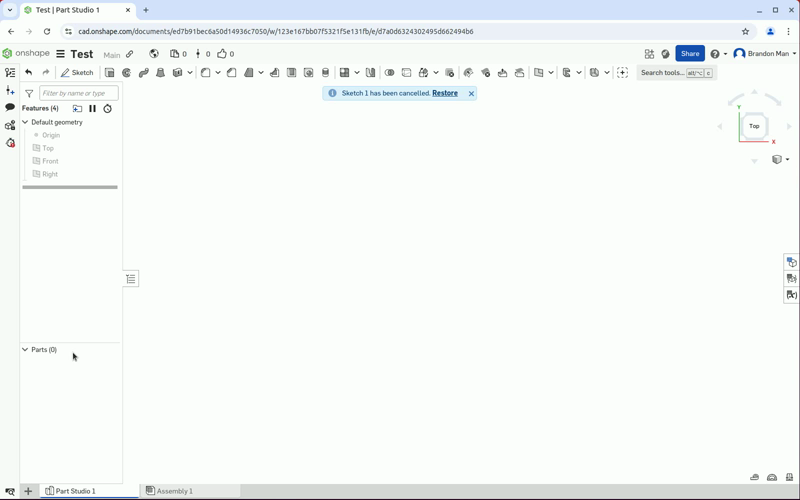
key(space)
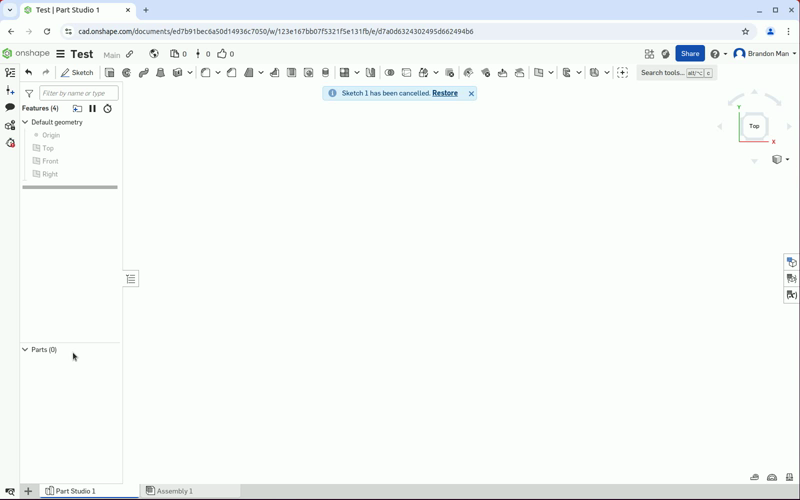
key_down(shift)
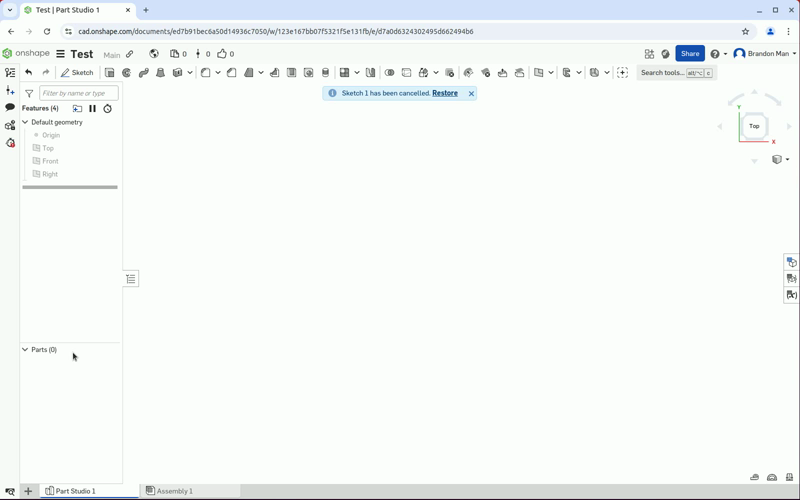
key(up)
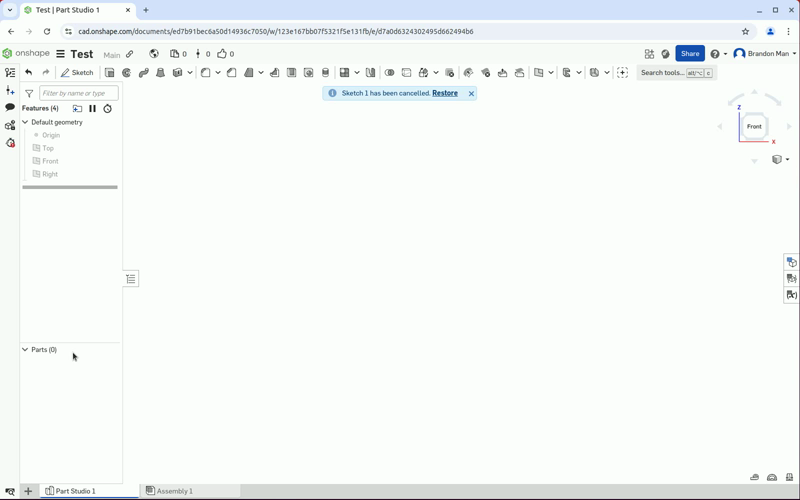
key_up(shift)
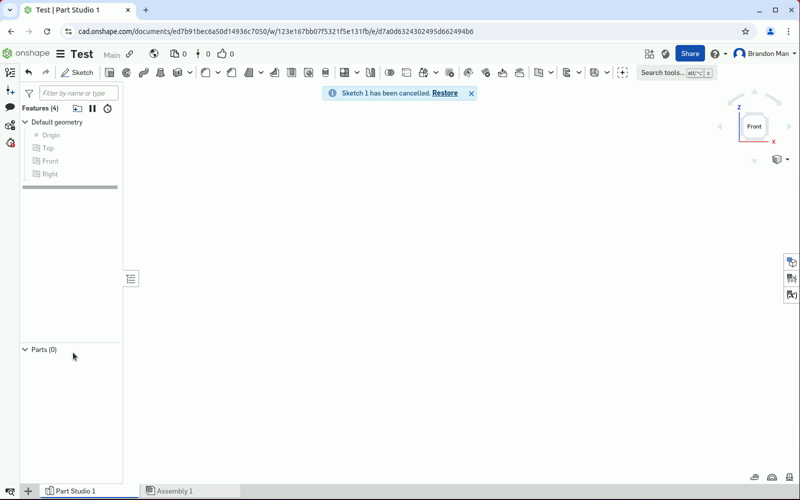
mouse_move(73, 352)
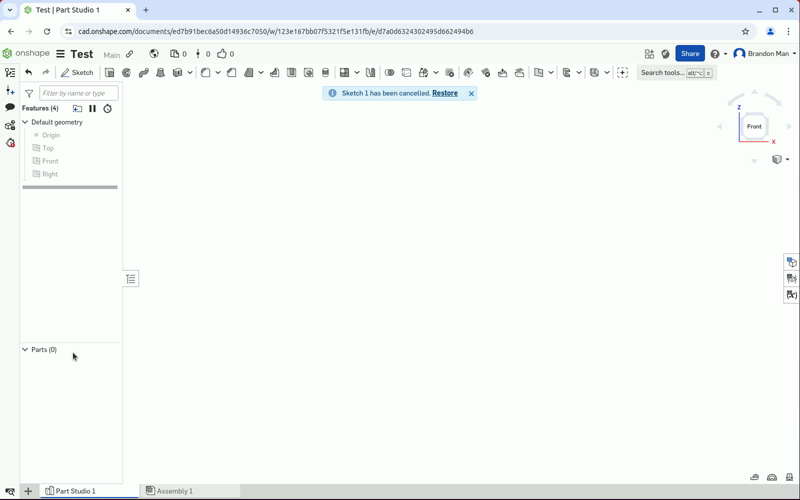
key(shift+y)
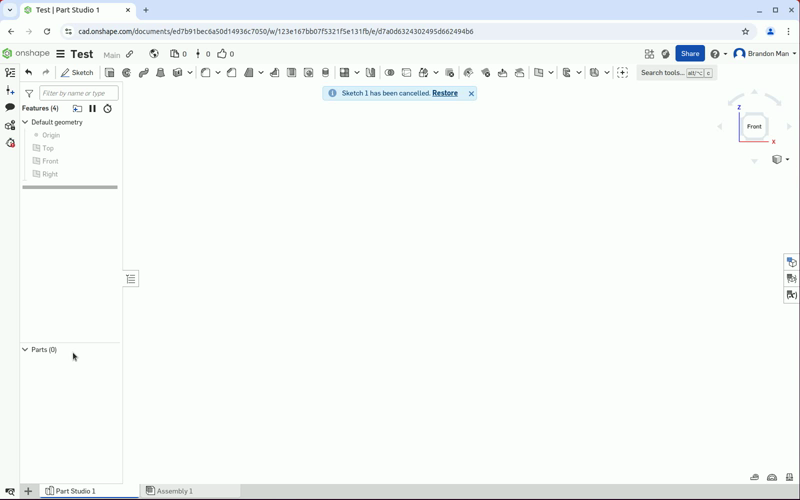
key(shift+s)
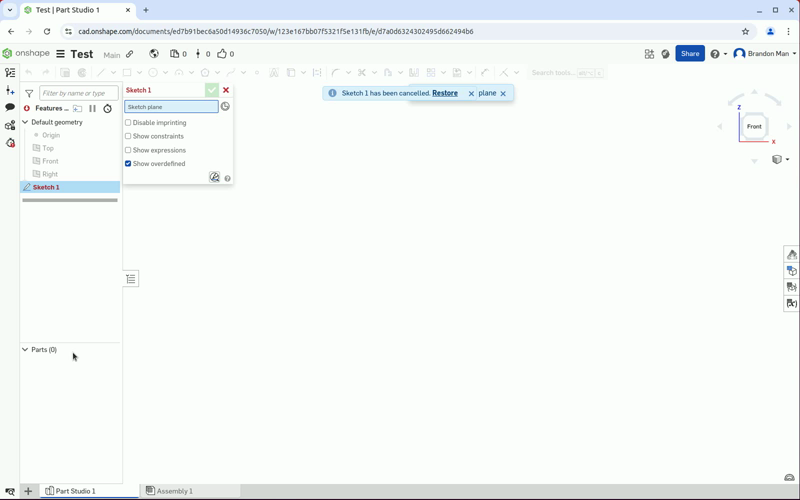
mouse_move(73, 163)
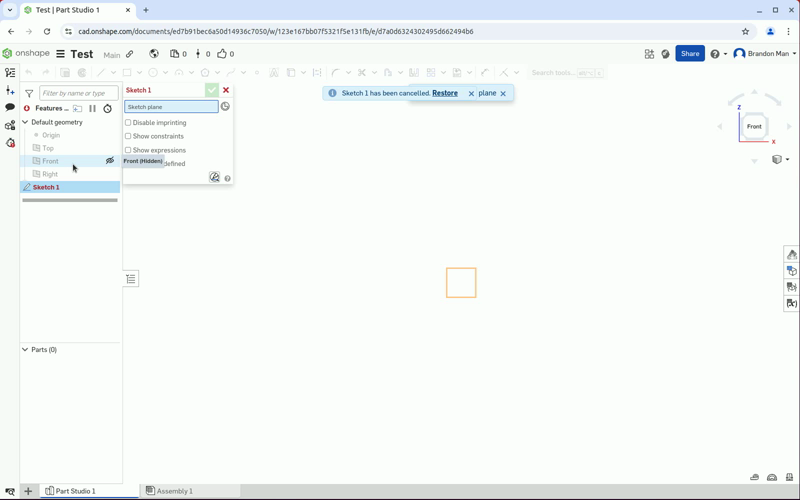
click(73, 163)
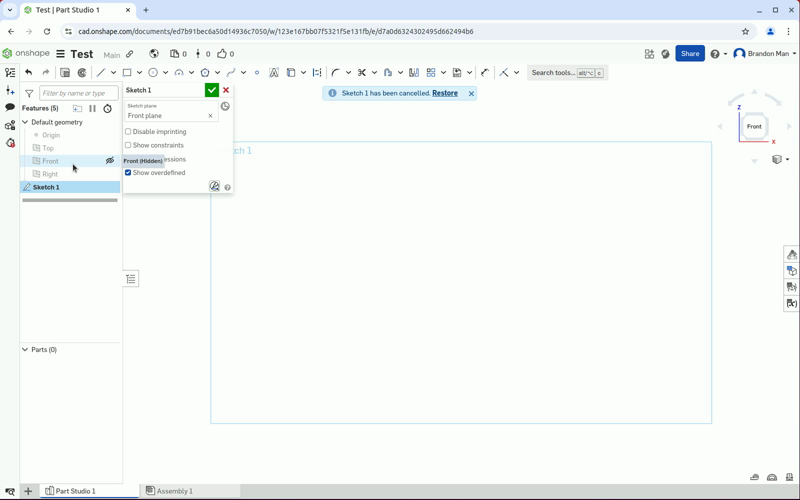
mouse_move(73, 352)
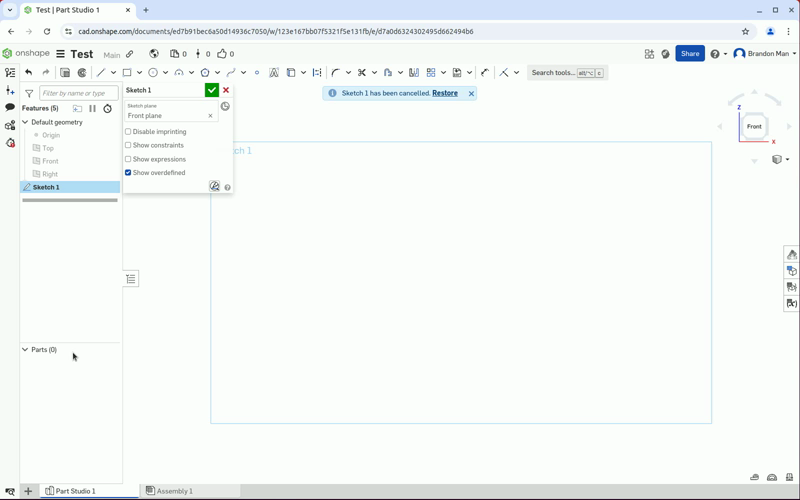
key(y)
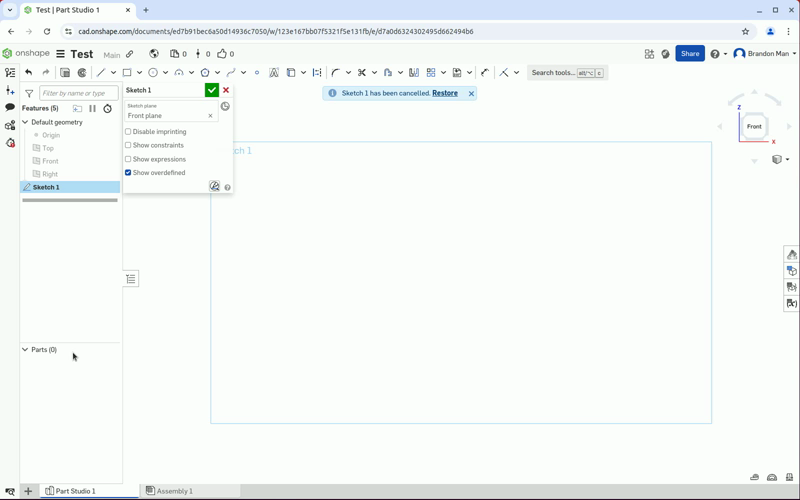
key(l)
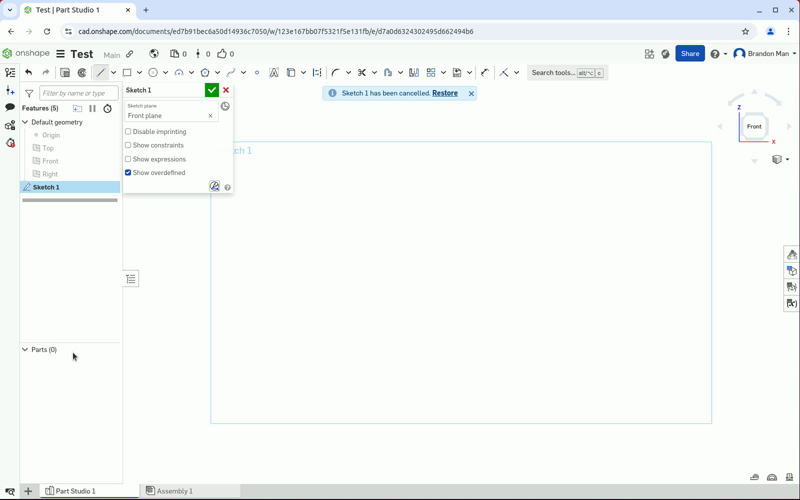
key_down(shift)
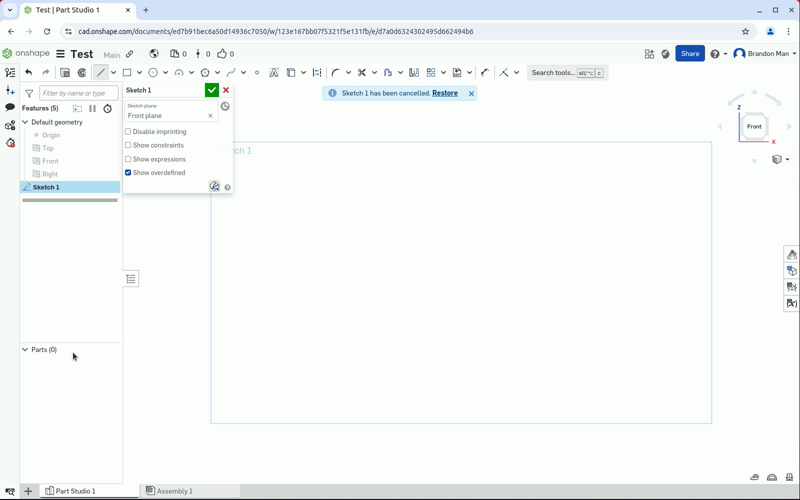
mouse_move(446, 290)
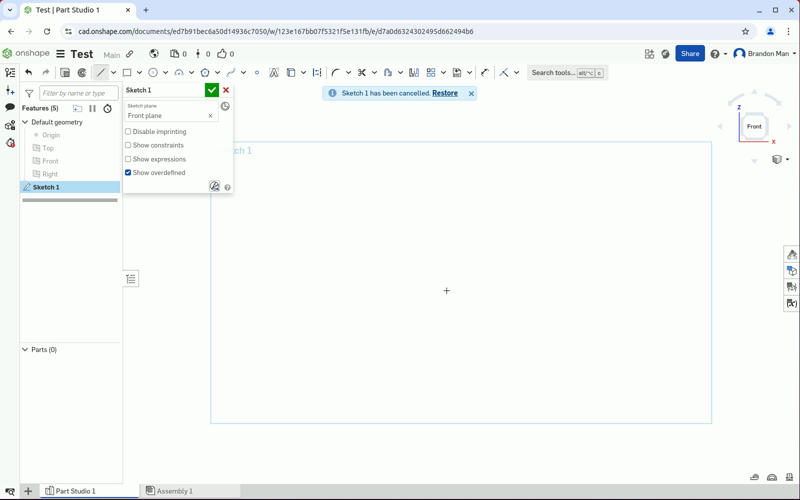
click(446, 290)
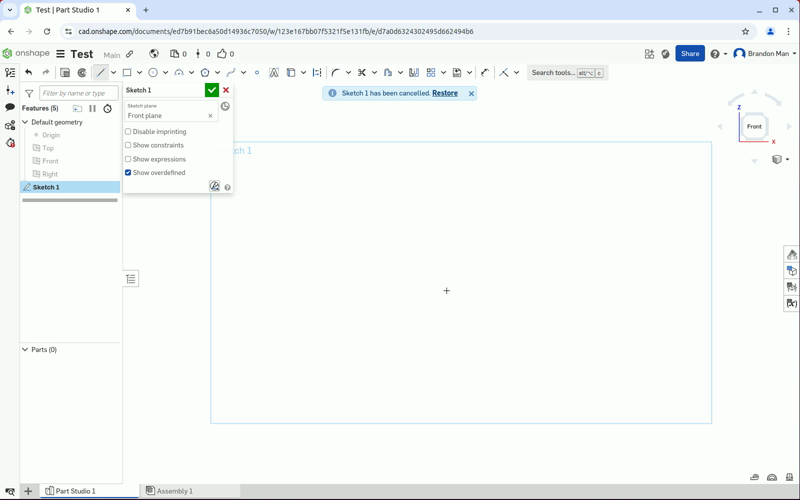
key_up(shift)
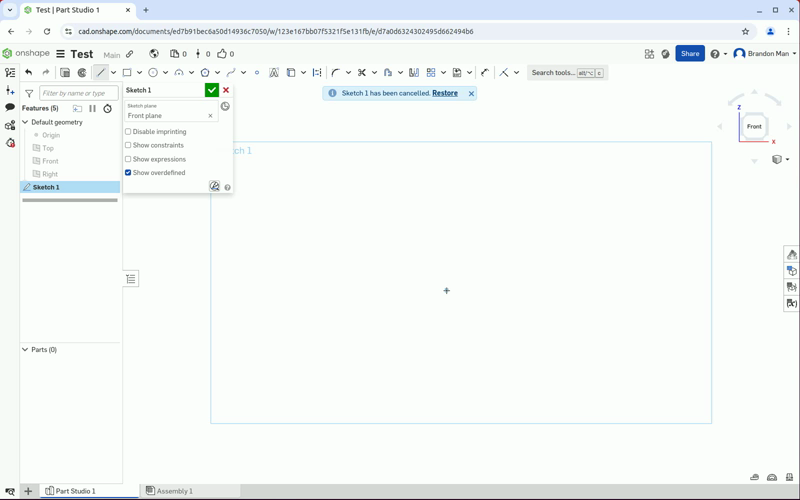
key_down(shift)
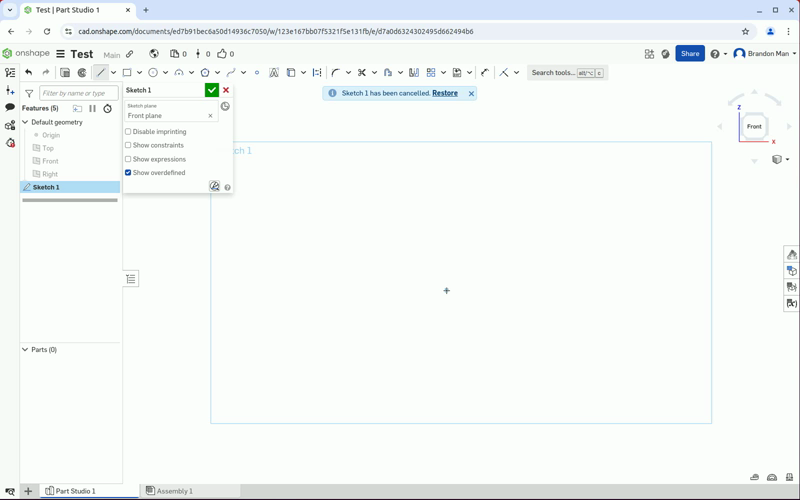
mouse_move(476, 290)
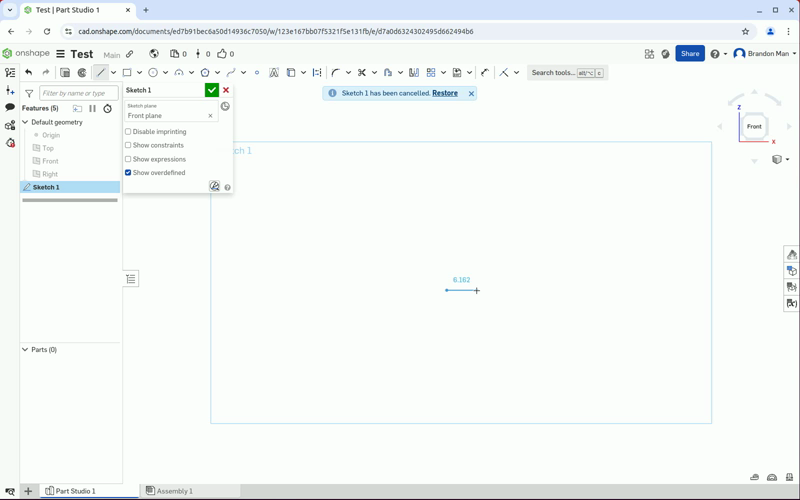
mouse_move(475, 290)
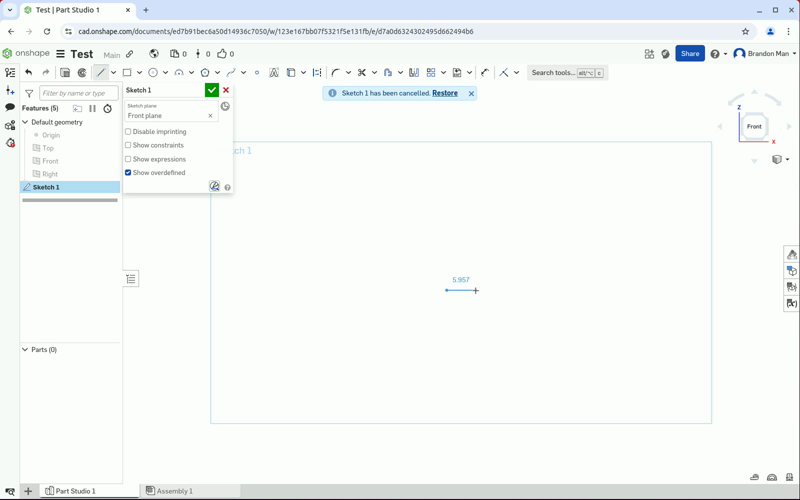
click(475, 290)
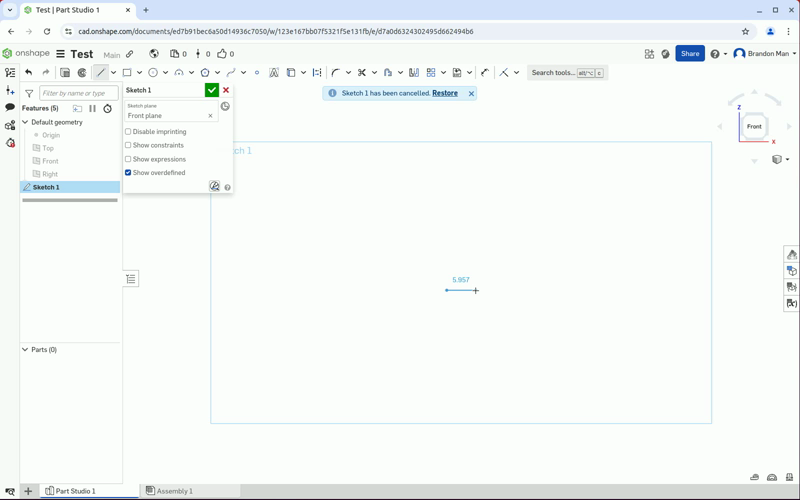
key_up(shift)
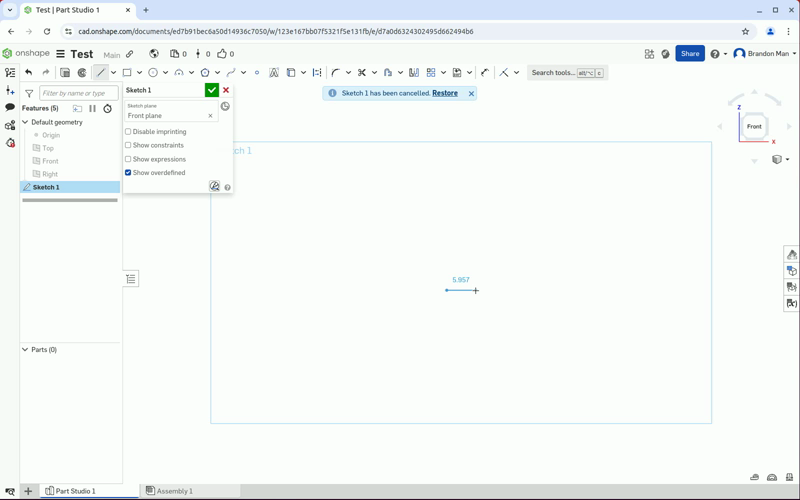
key_down(shift)
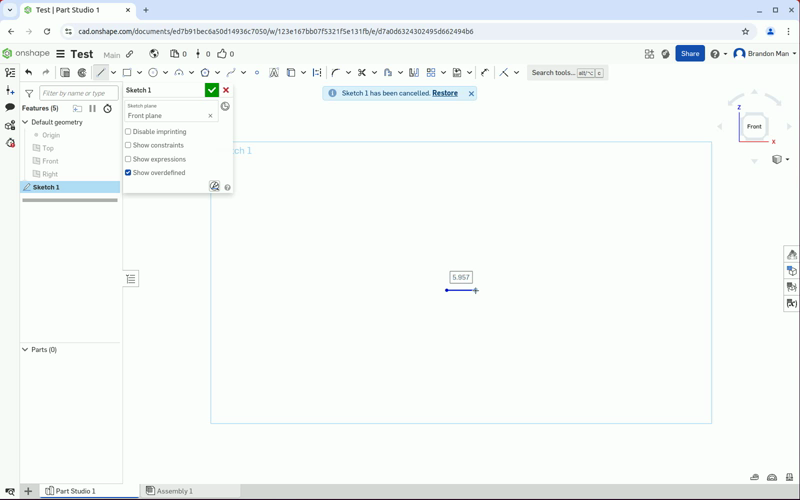
mouse_move(505, 290)
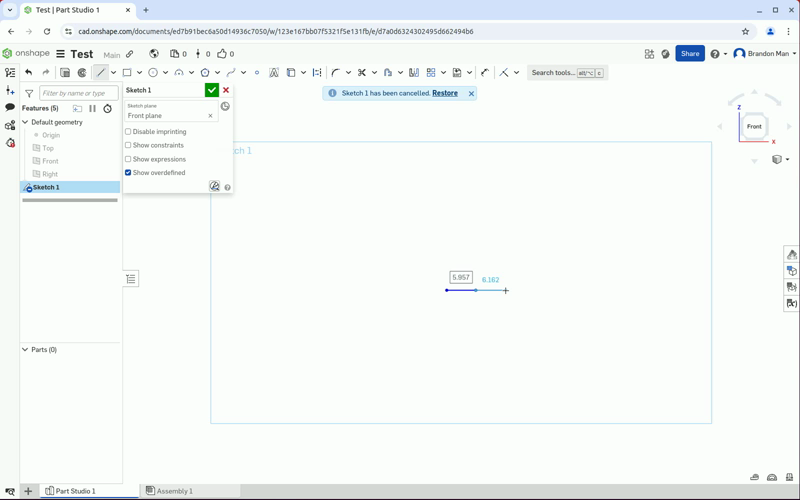
mouse_move(475, 259)
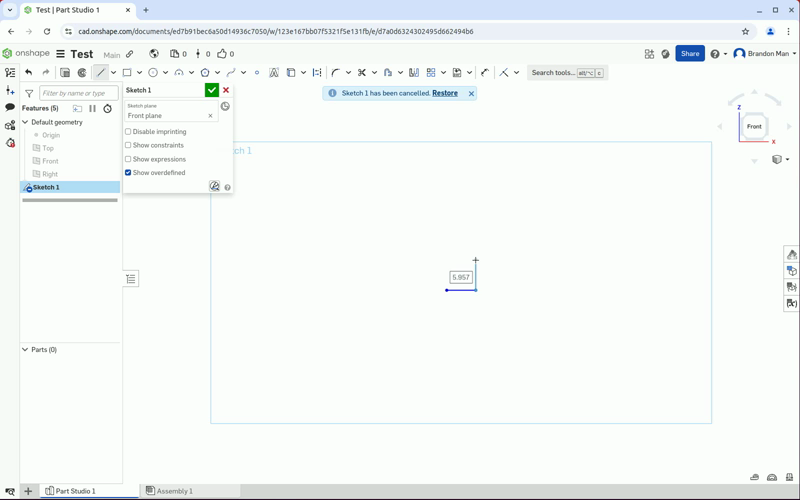
click(475, 259)
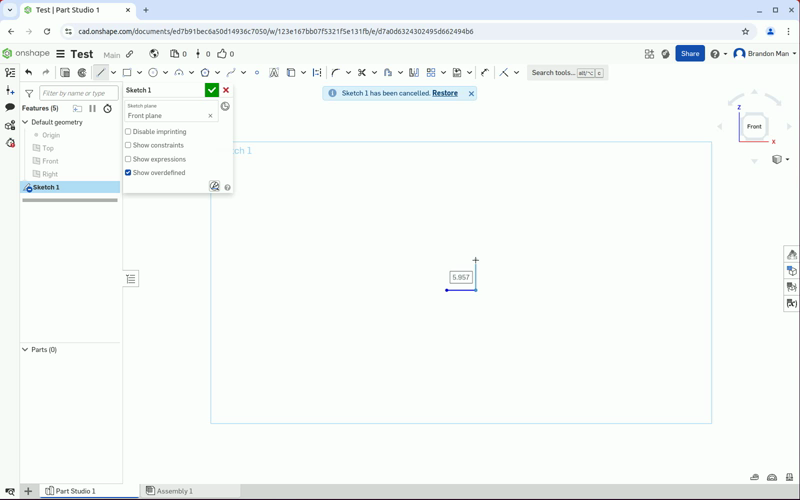
key_up(shift)
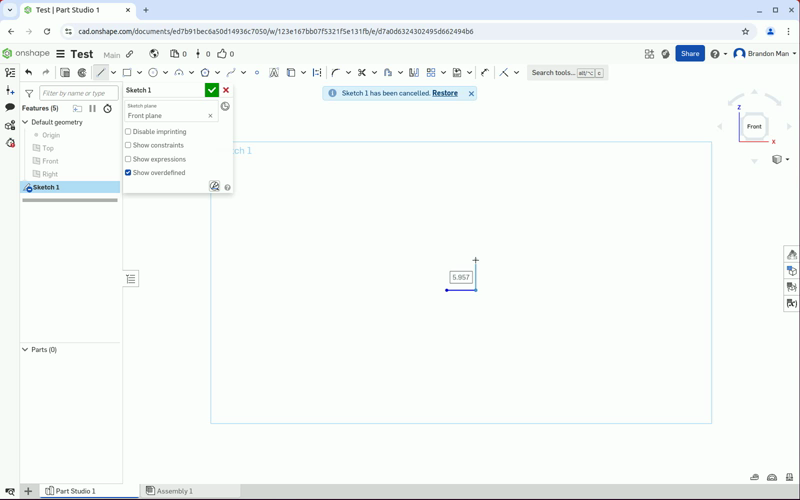
key_down(shift)
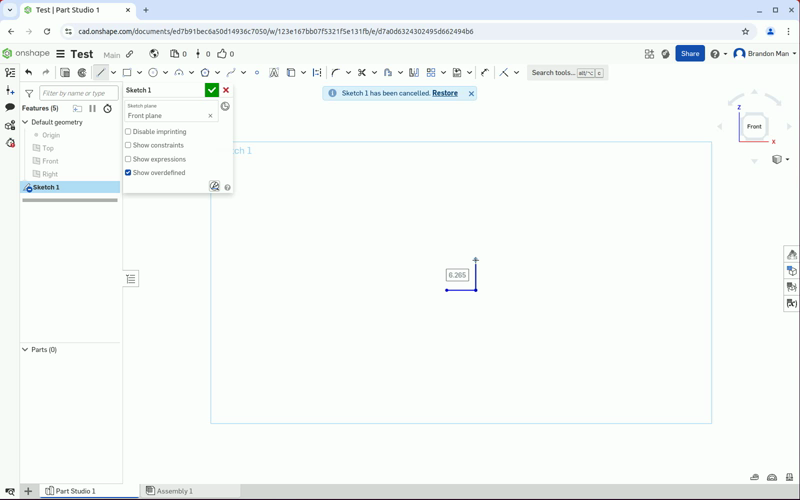
mouse_move(505, 259)
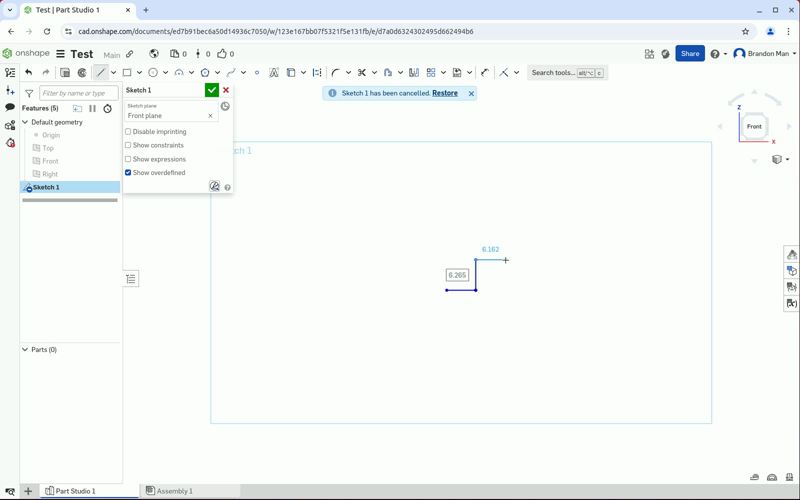
mouse_move(446, 259)
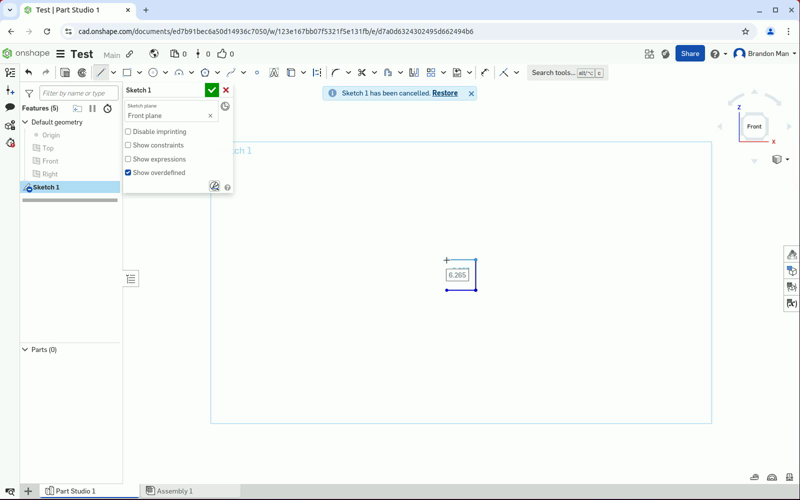
click(446, 259)
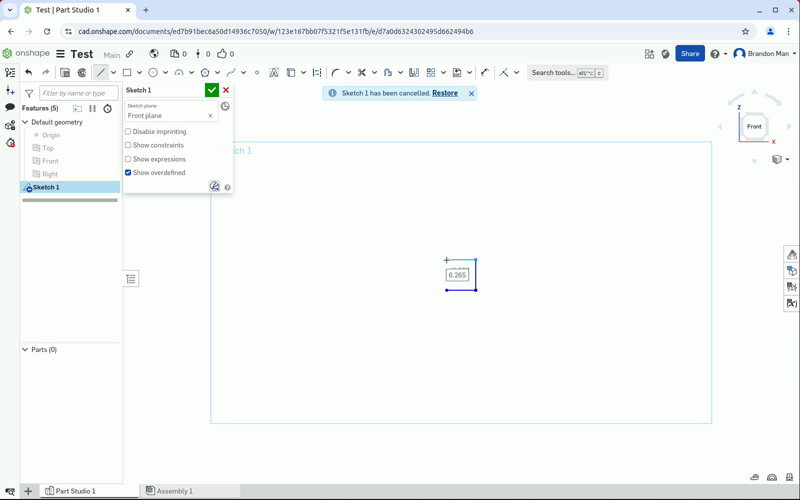
key_up(shift)
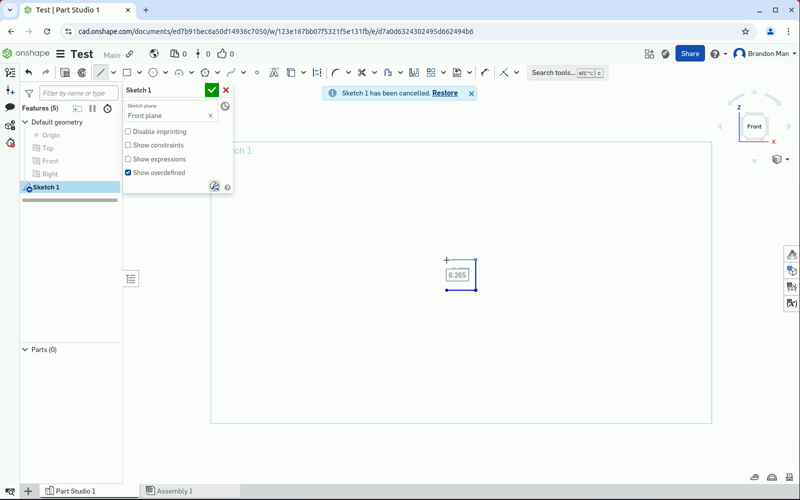
mouse_move(476, 259)
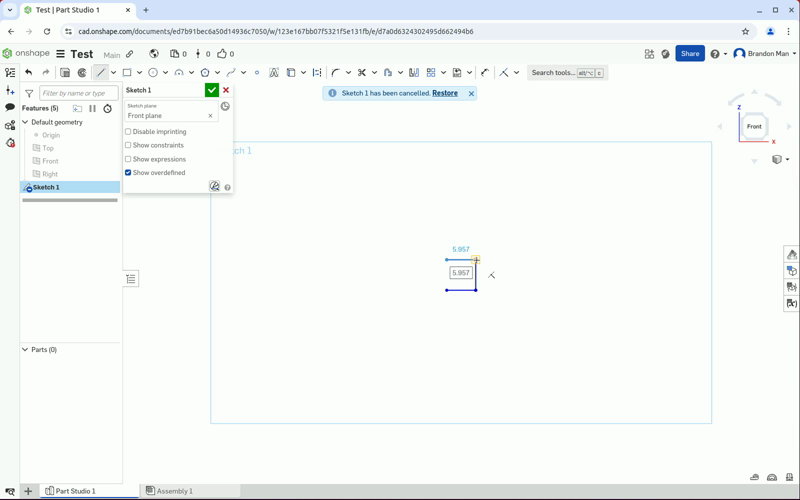
key_down(shift)
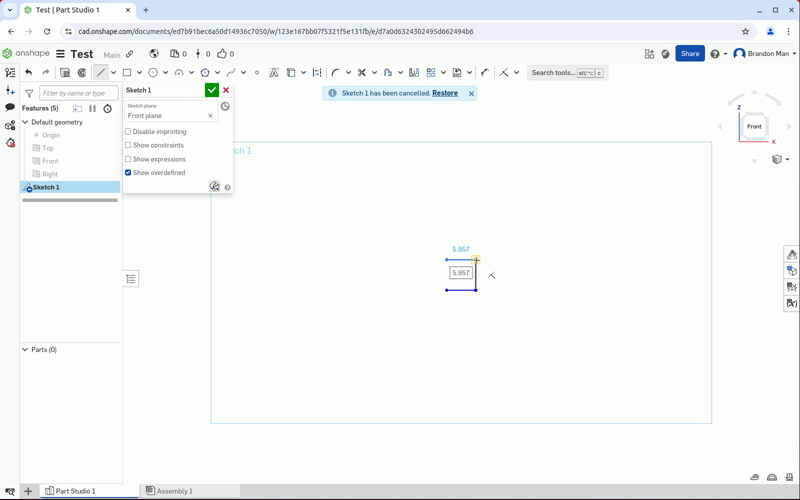
mouse_move(446, 290)
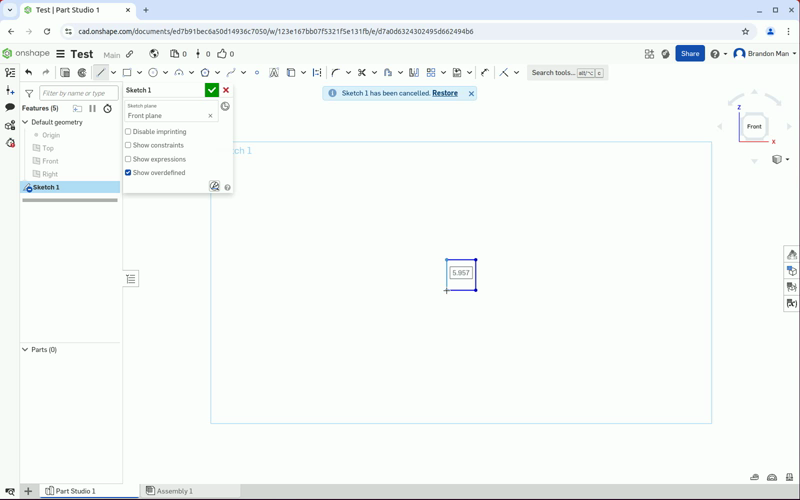
key_up(shift)
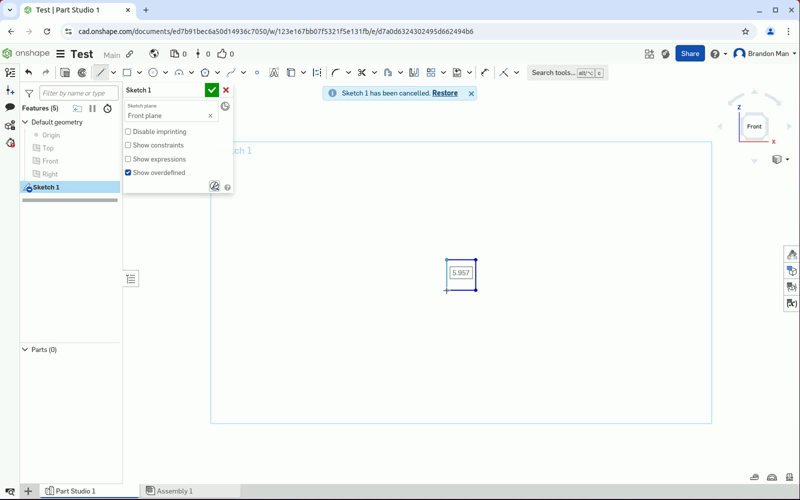
click(446, 290)
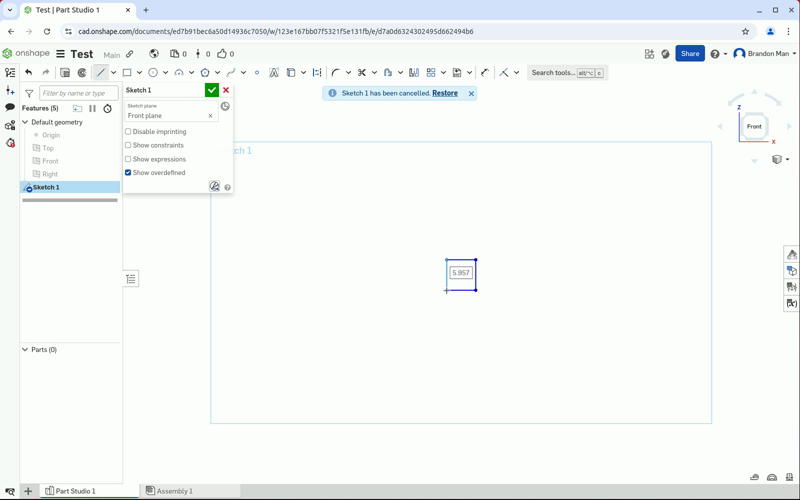
key(esc)
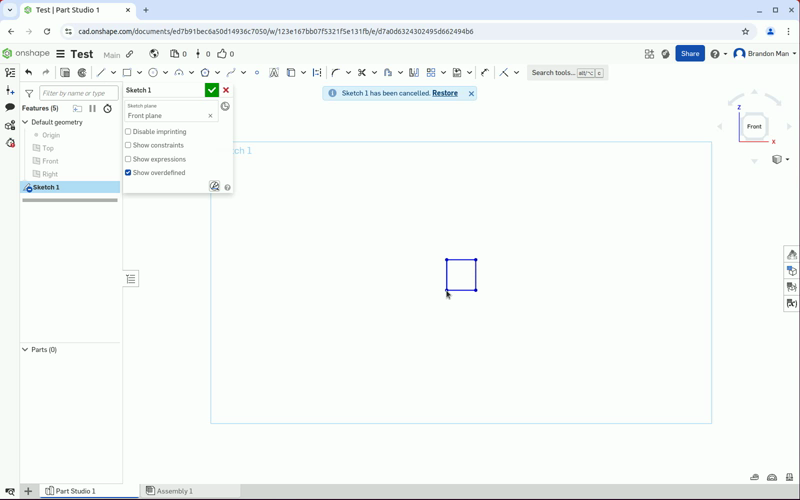
key(l)
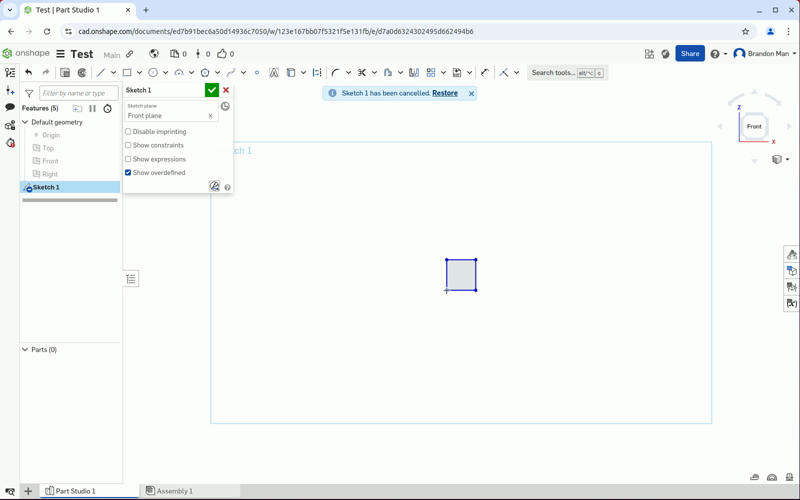
key_down(shift)
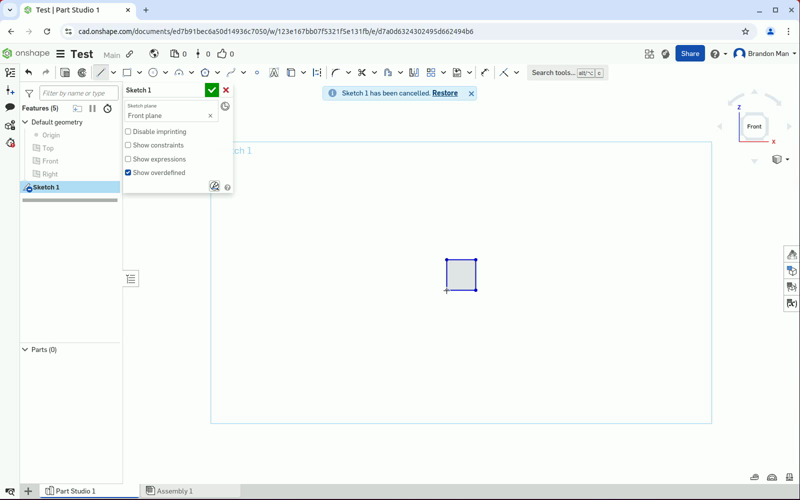
mouse_move(447, 288)
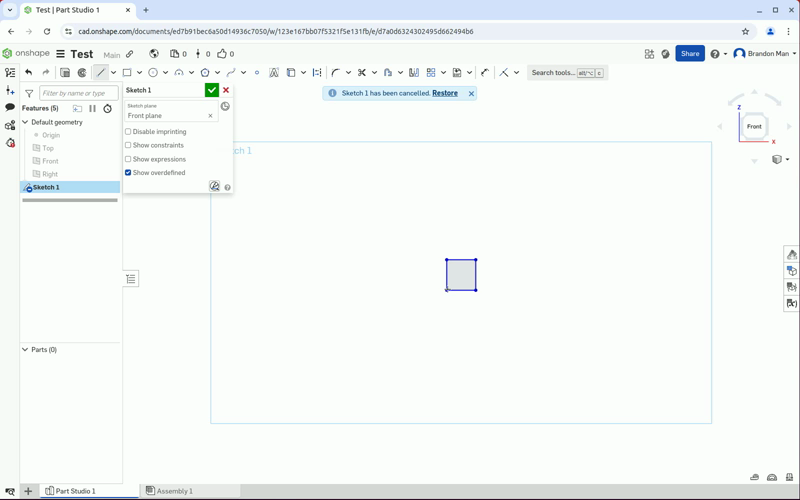
scroll(6)
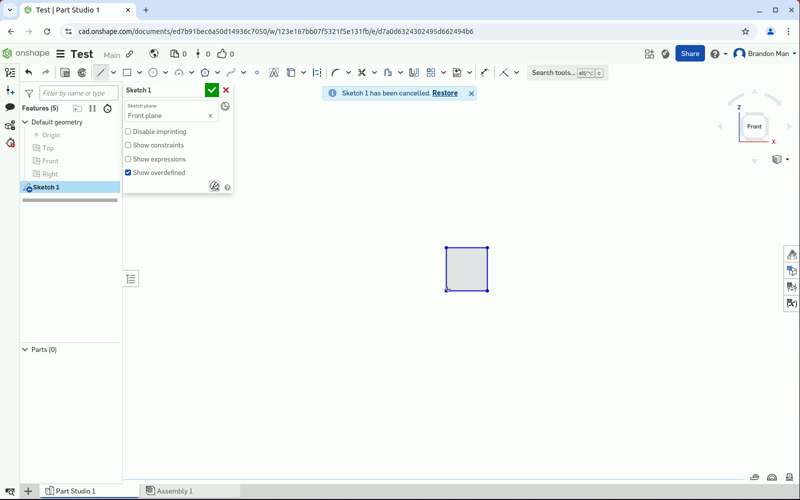
scroll(6)
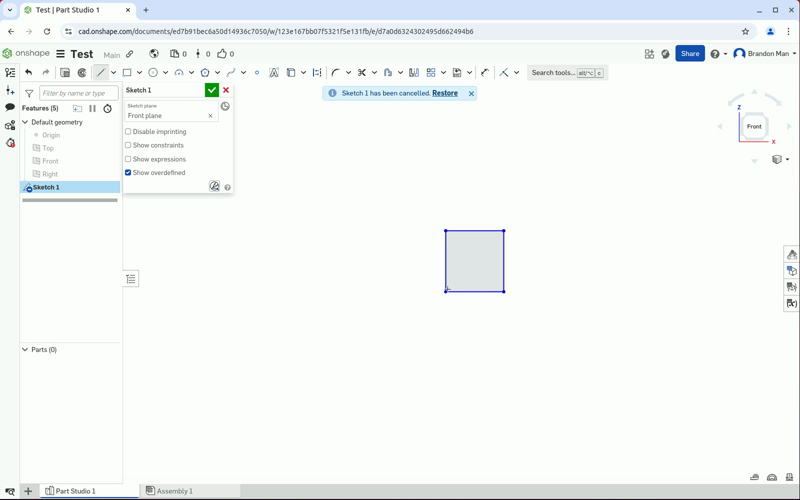
scroll(6)
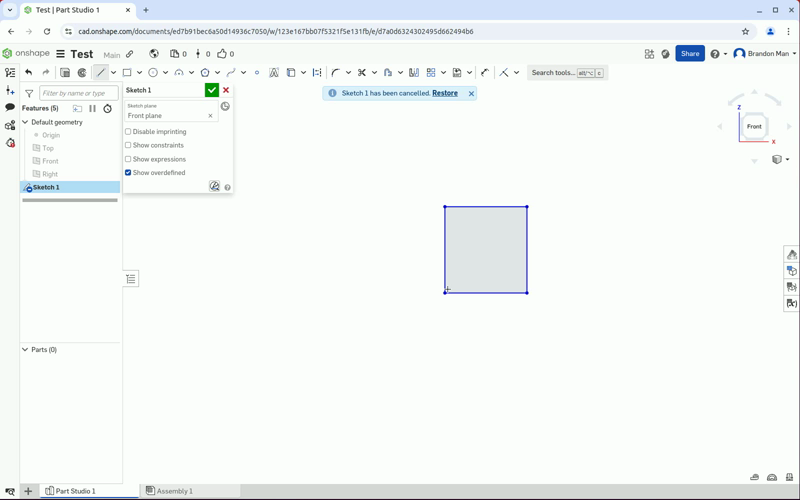
scroll(6)
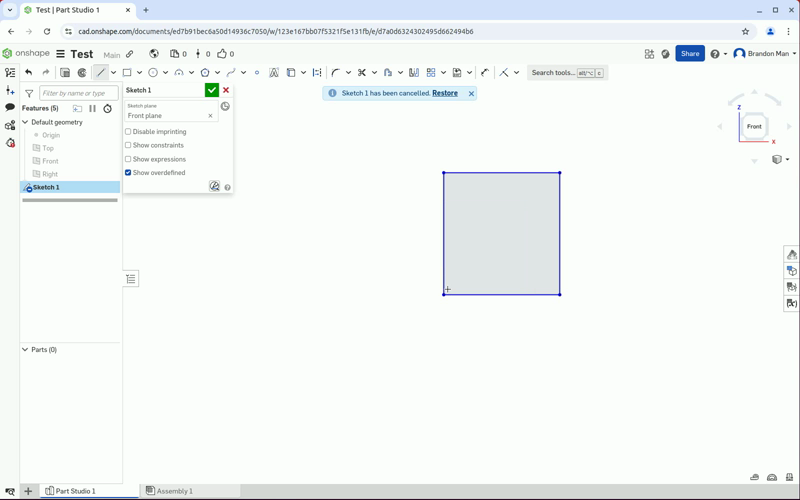
scroll(6)
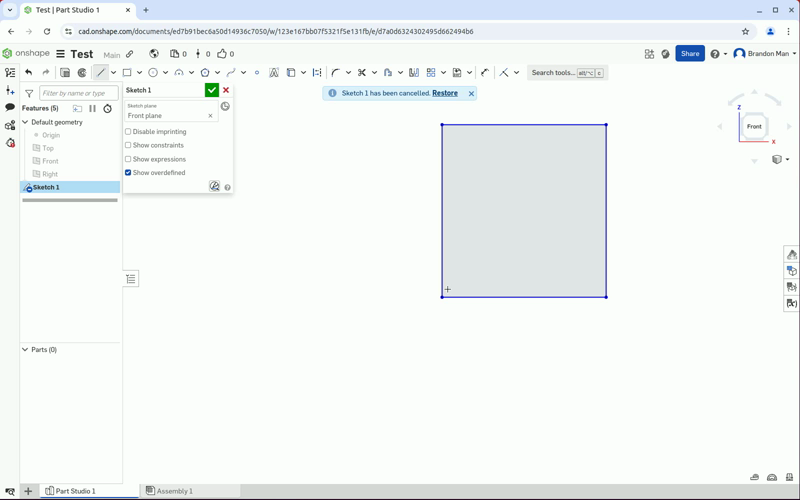
scroll(6)
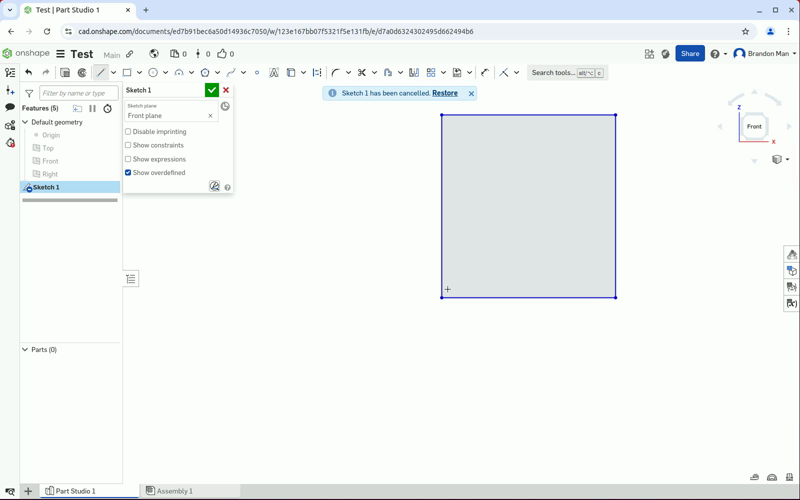
scroll(6)
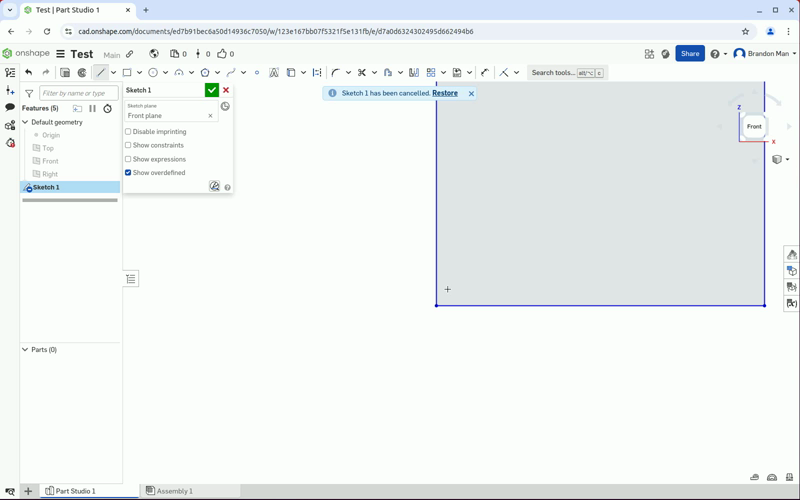
click(447, 288)
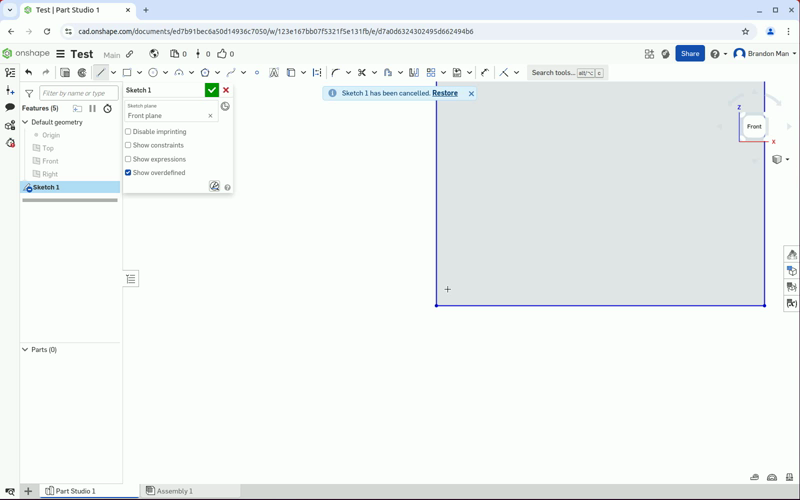
scroll(-6)
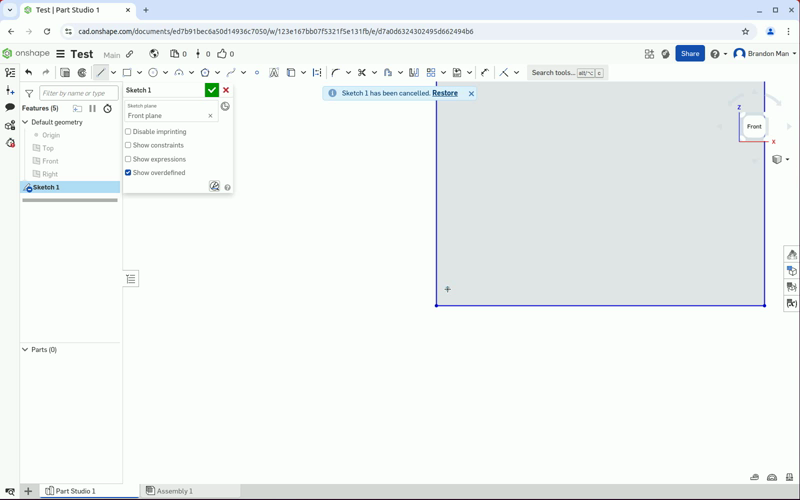
scroll(-6)
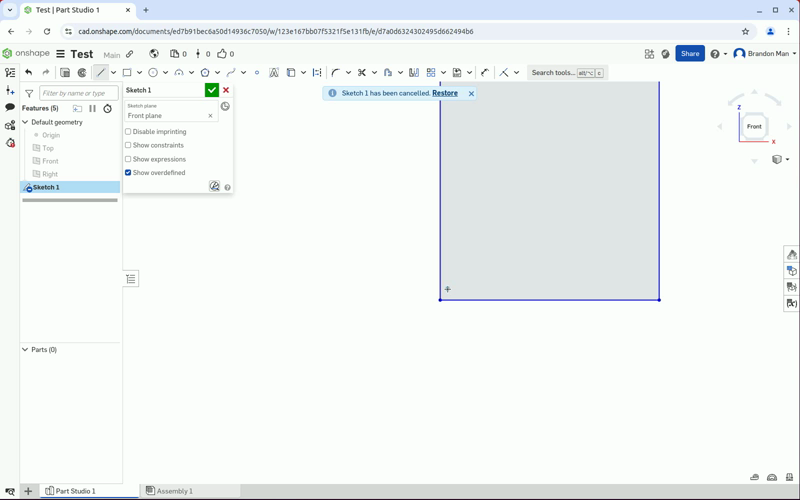
scroll(-6)
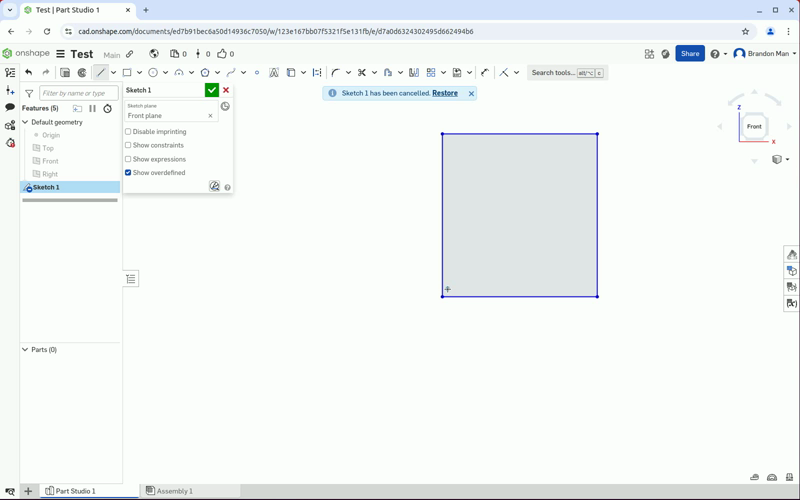
scroll(-6)
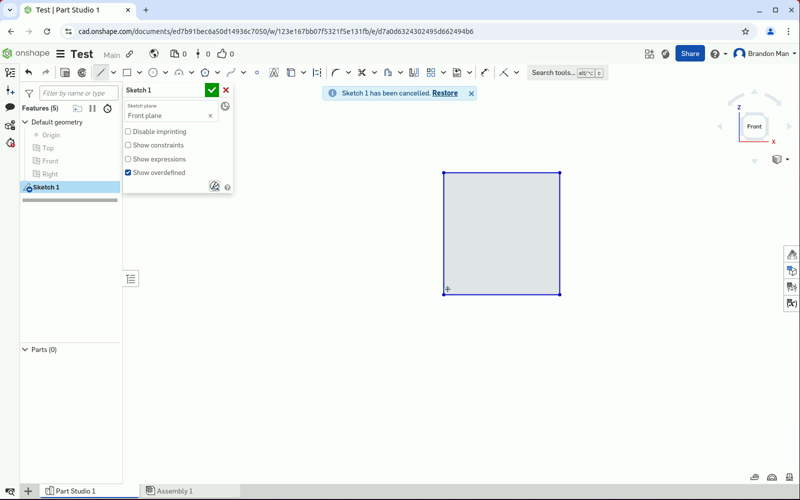
scroll(-6)
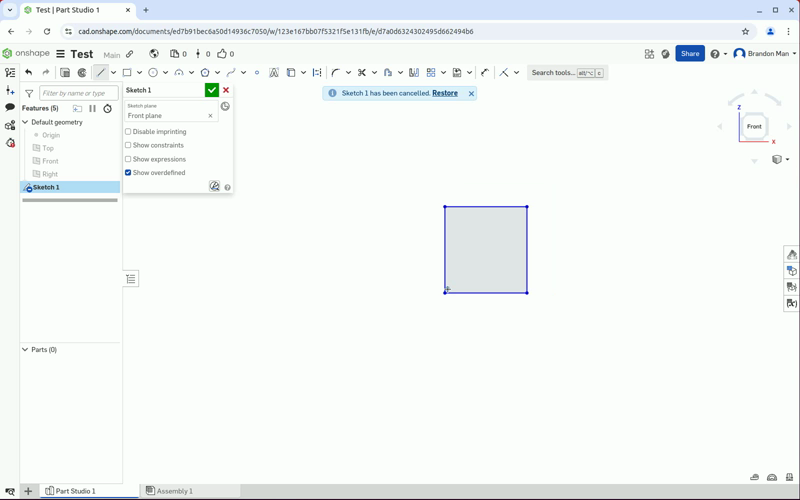
scroll(-6)
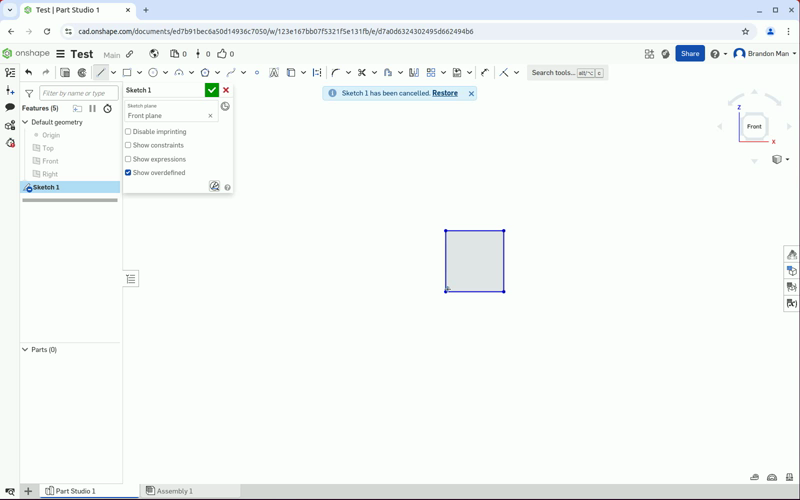
scroll(-6)
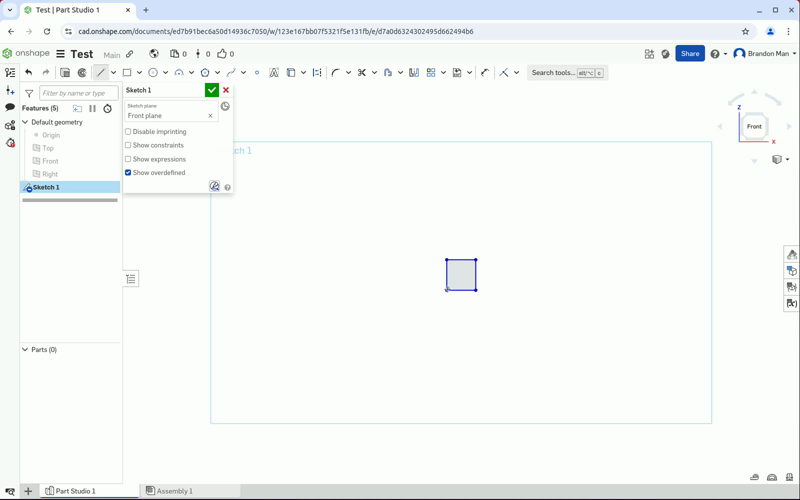
key_up(shift)
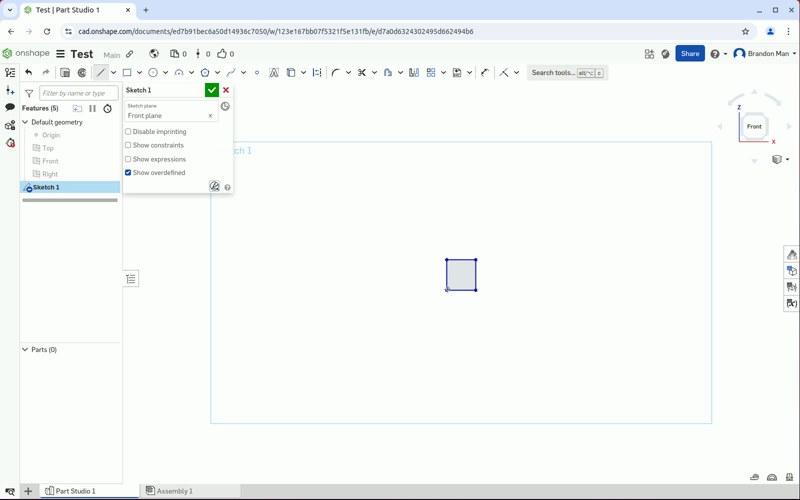
key_down(shift)
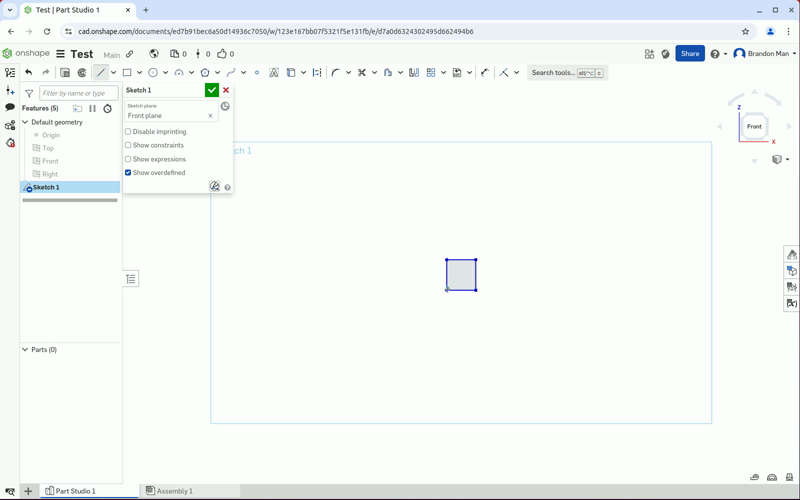
mouse_move(477, 288)
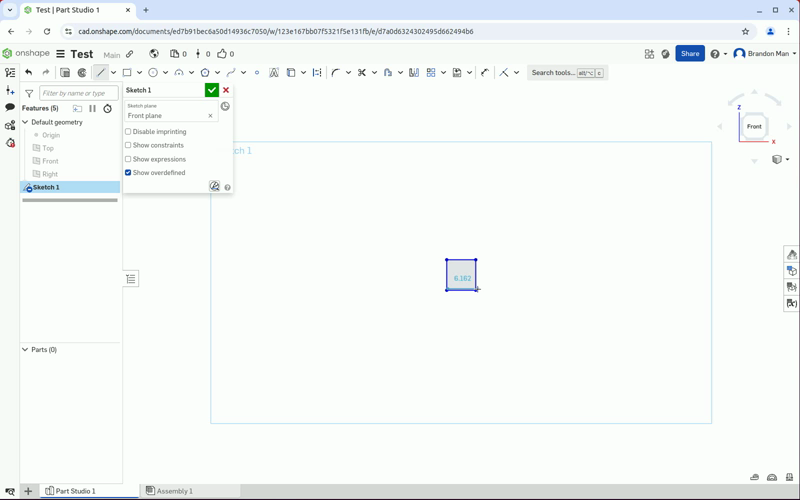
mouse_move(474, 288)
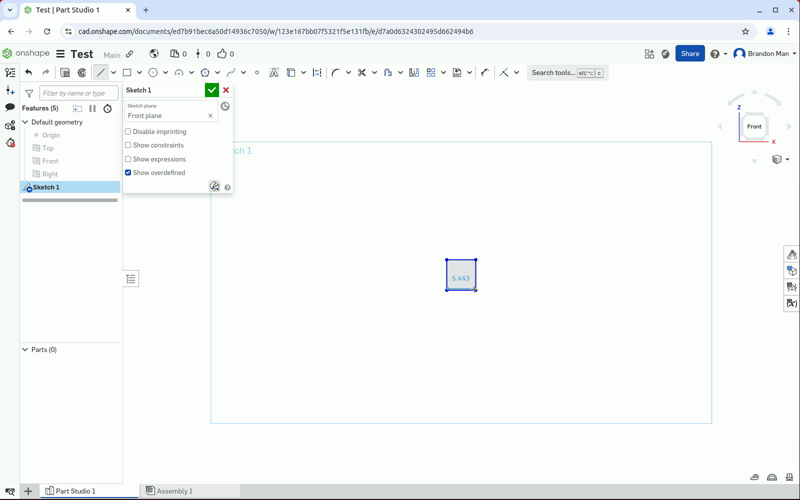
scroll(6)
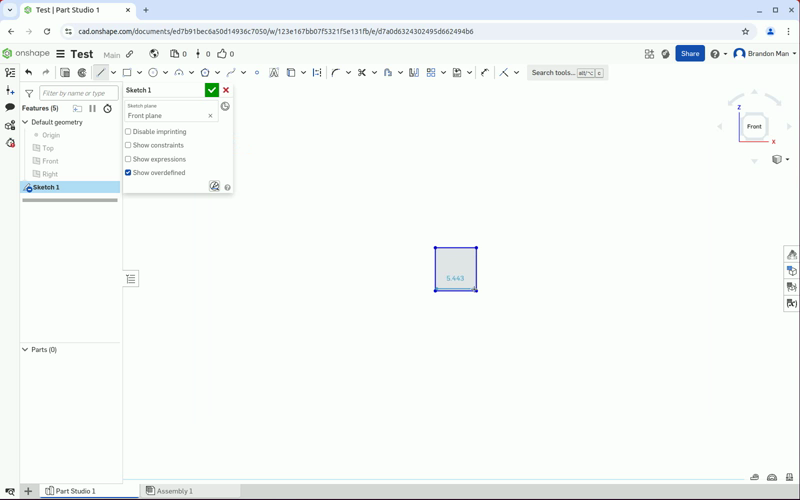
scroll(6)
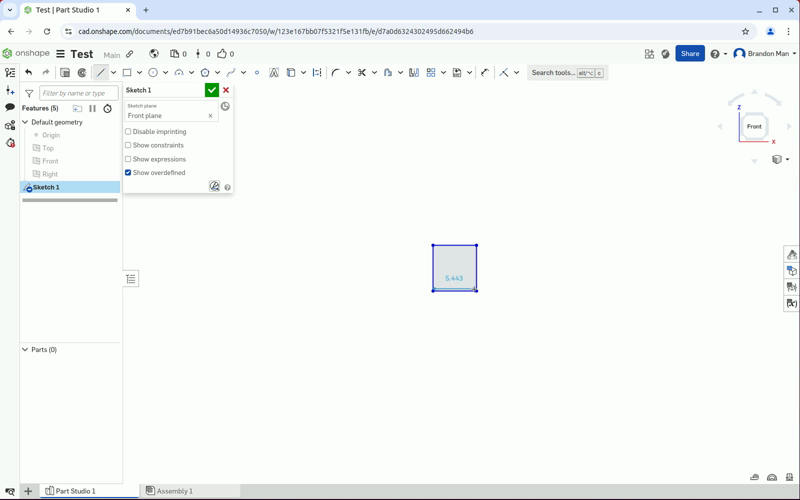
scroll(6)
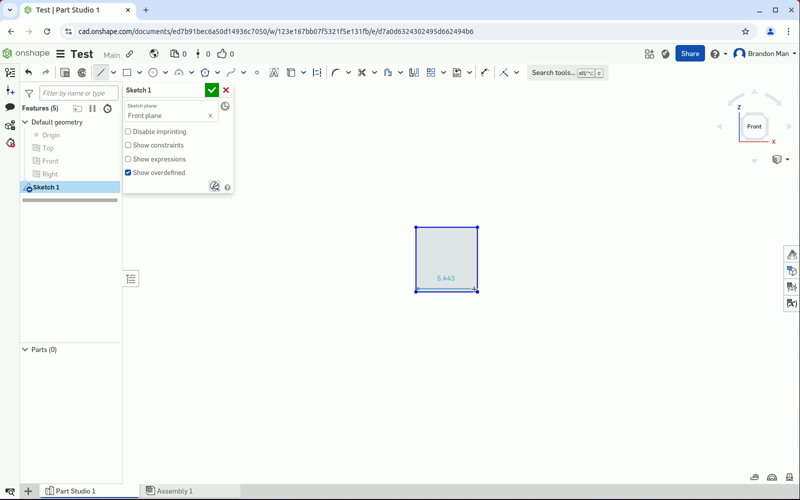
scroll(6)
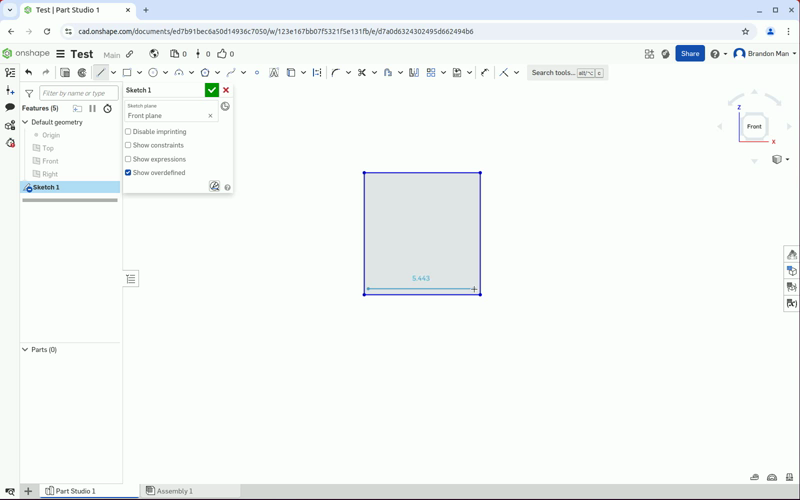
scroll(6)
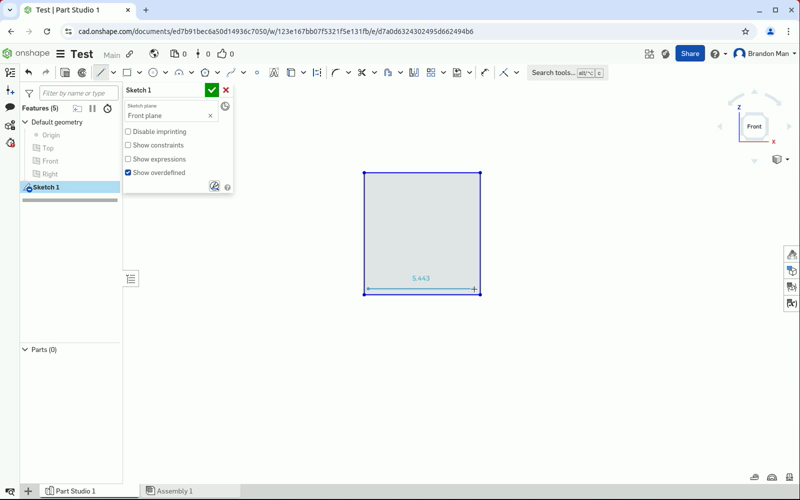
scroll(6)
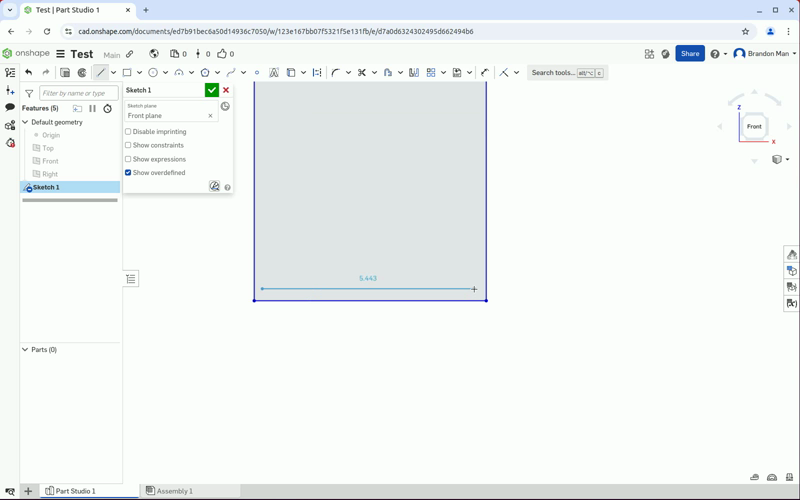
scroll(6)
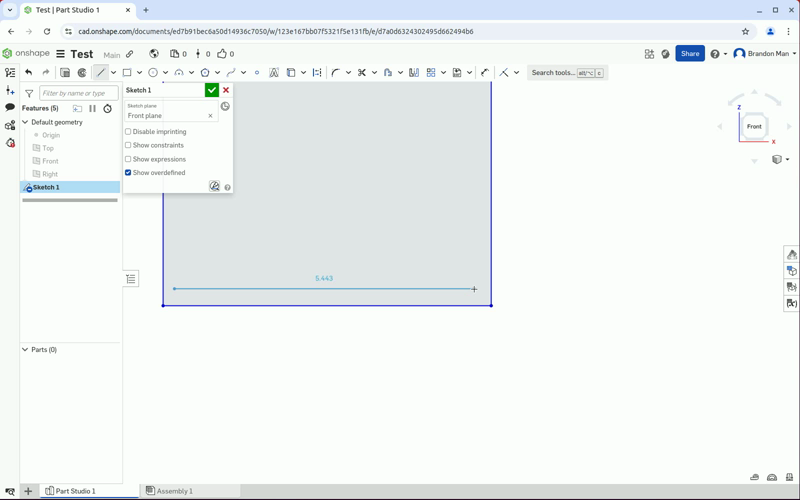
click(474, 288)
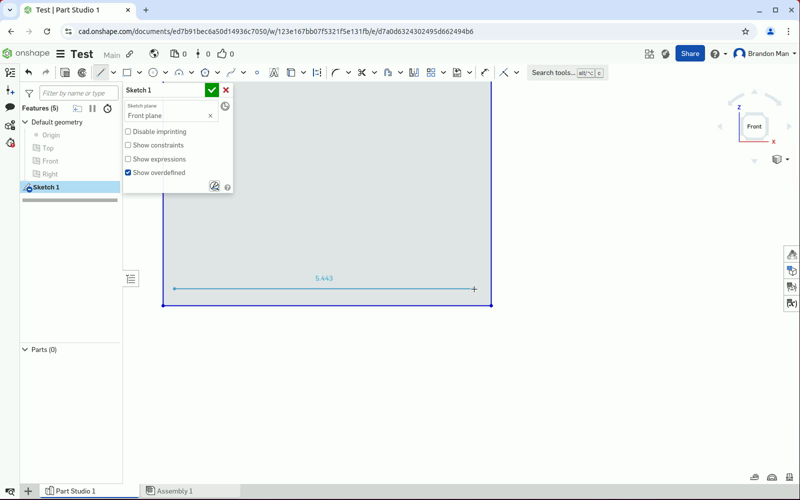
scroll(-6)
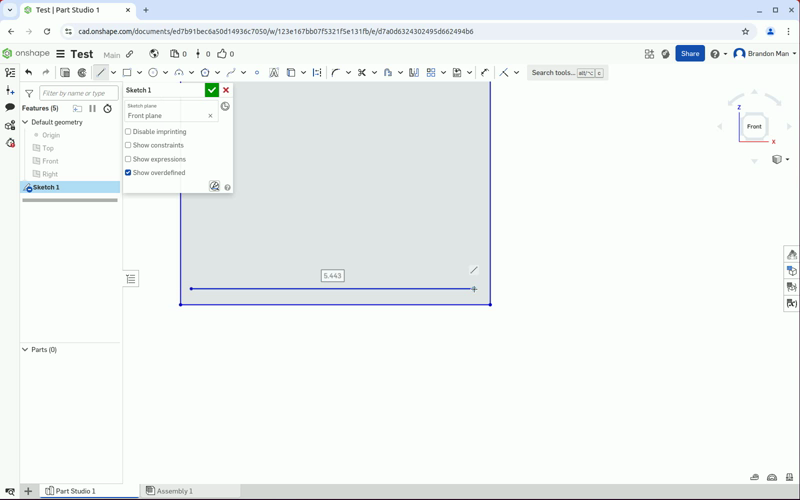
scroll(-6)
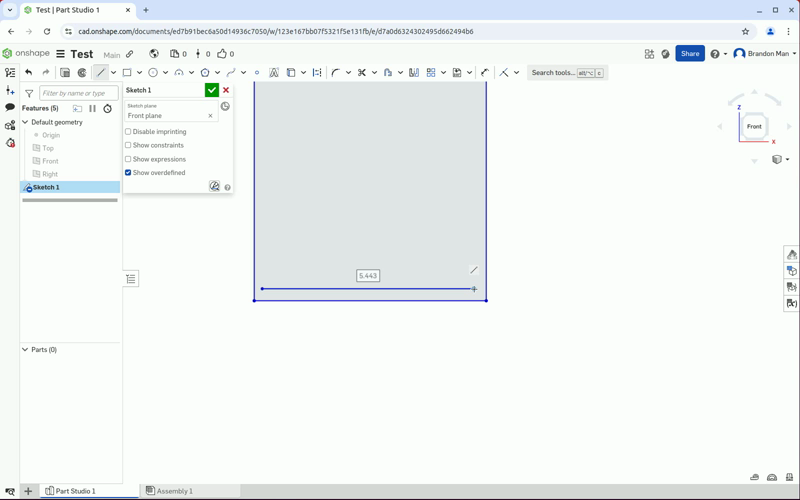
scroll(-6)
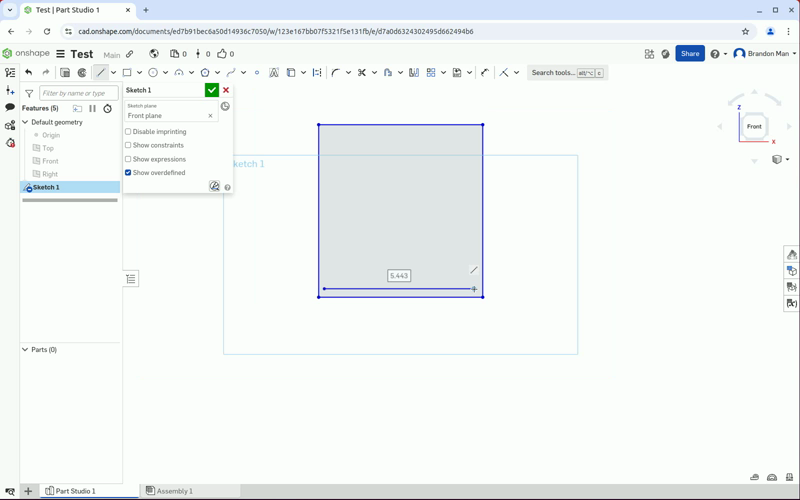
scroll(-6)
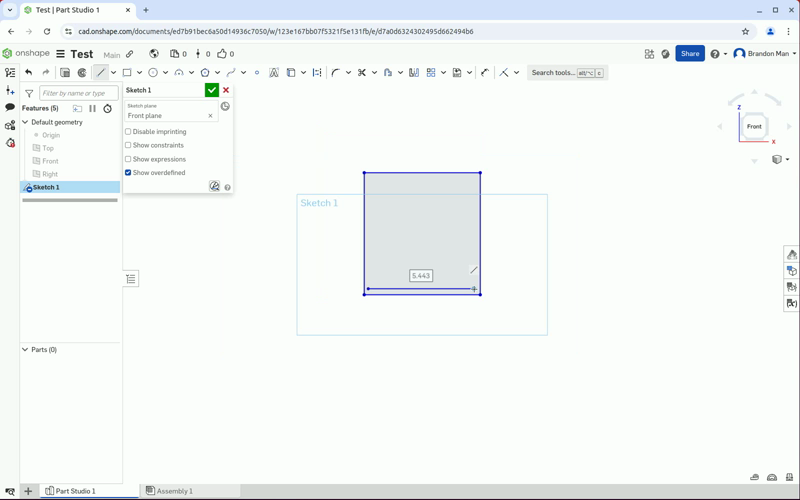
scroll(-6)
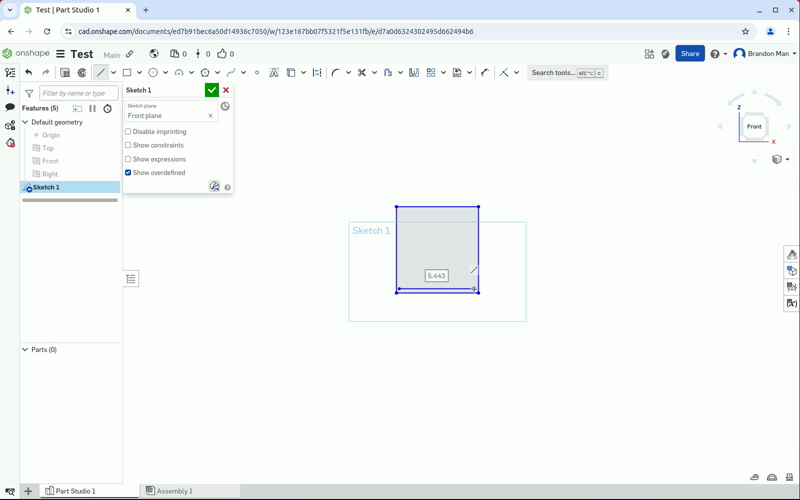
scroll(-6)
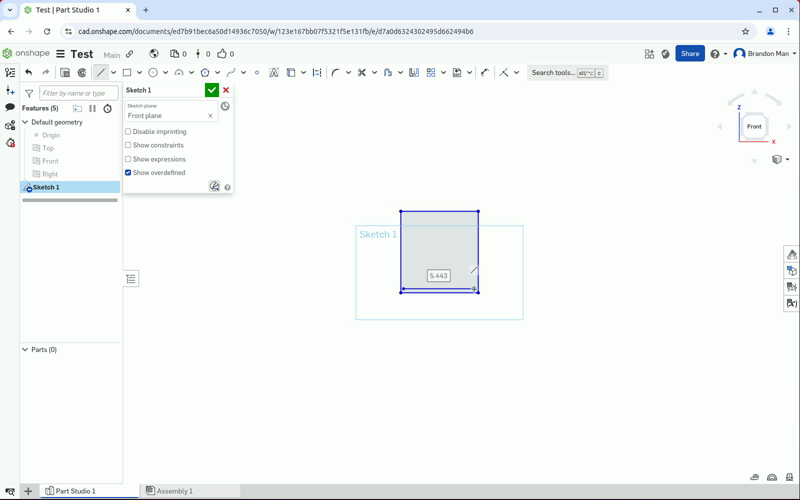
scroll(-6)
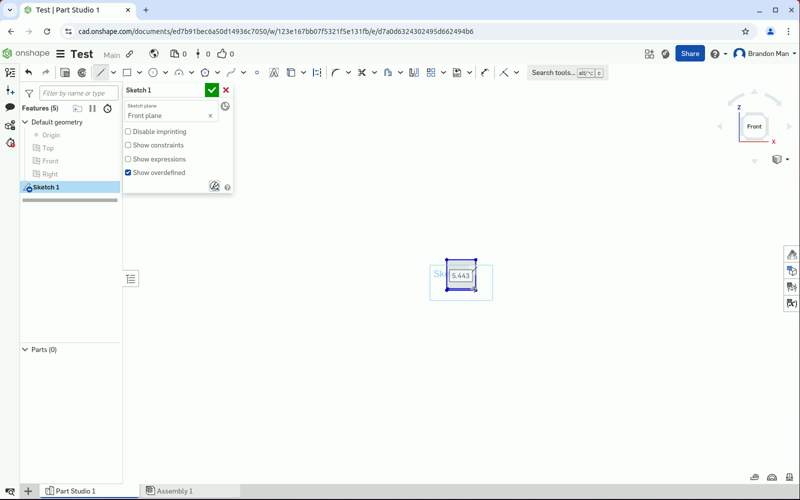
key_up(shift)
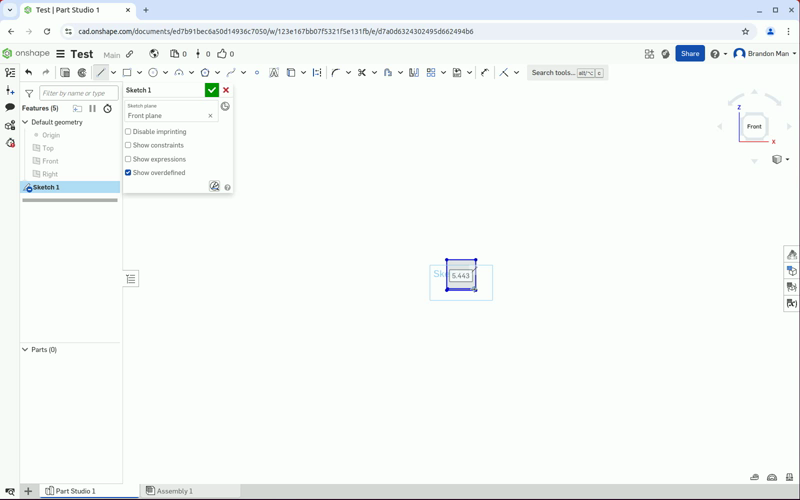
key_down(shift)
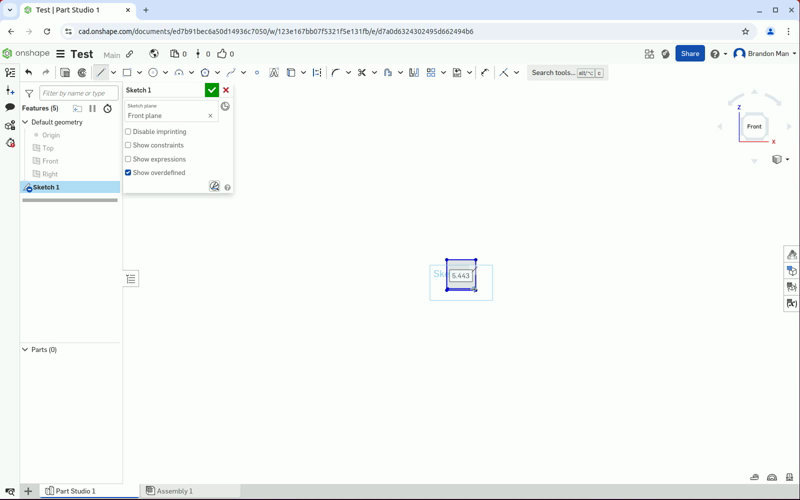
mouse_move(504, 288)
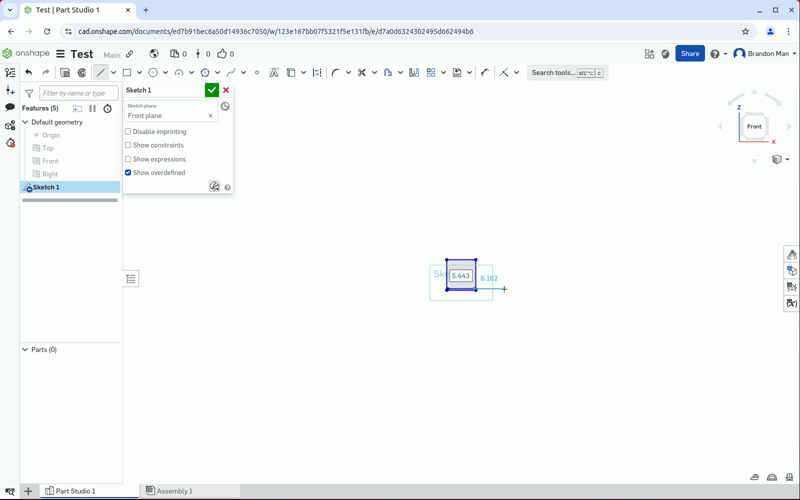
mouse_move(474, 261)
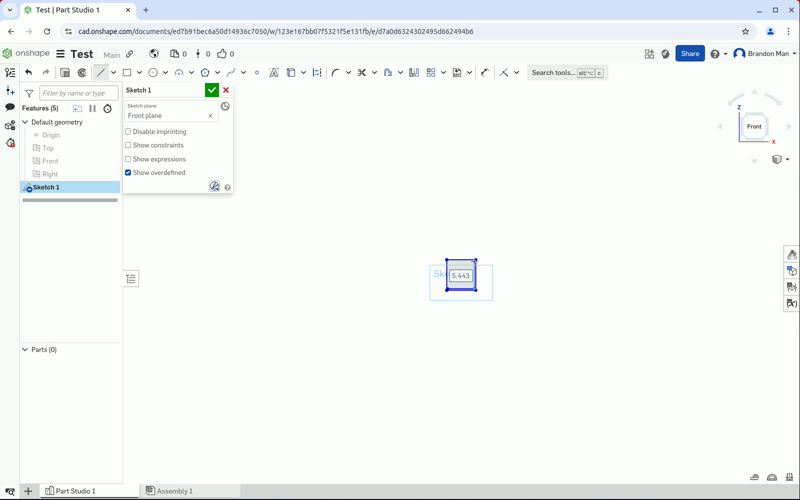
scroll(6)
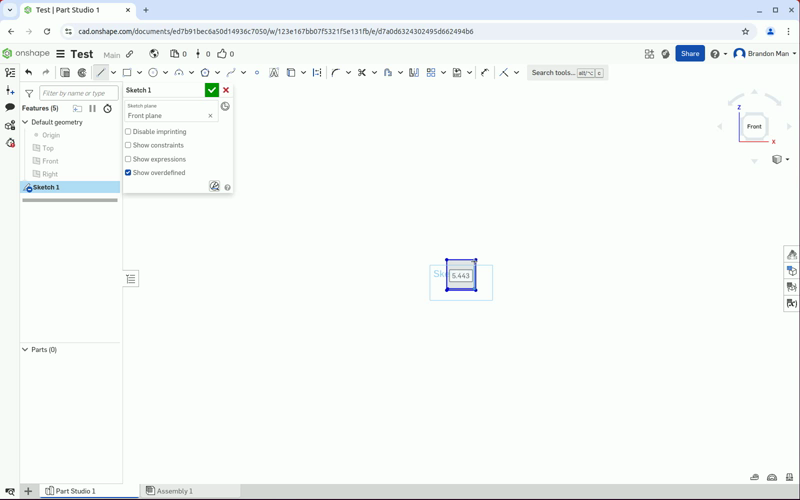
scroll(6)
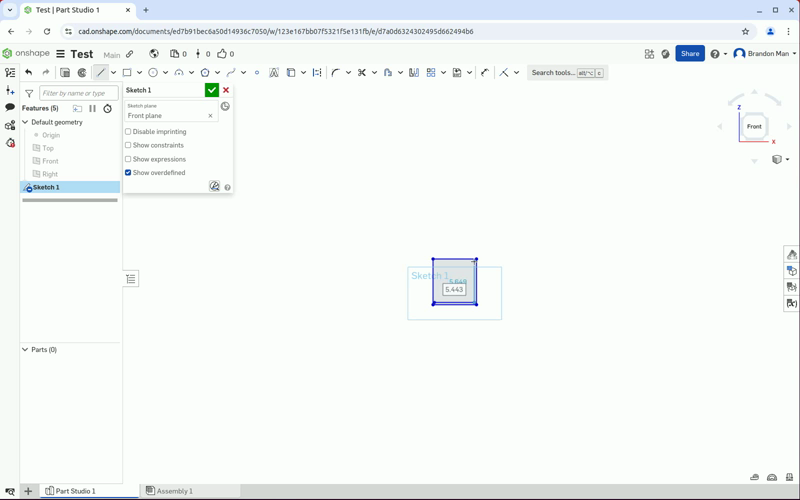
scroll(6)
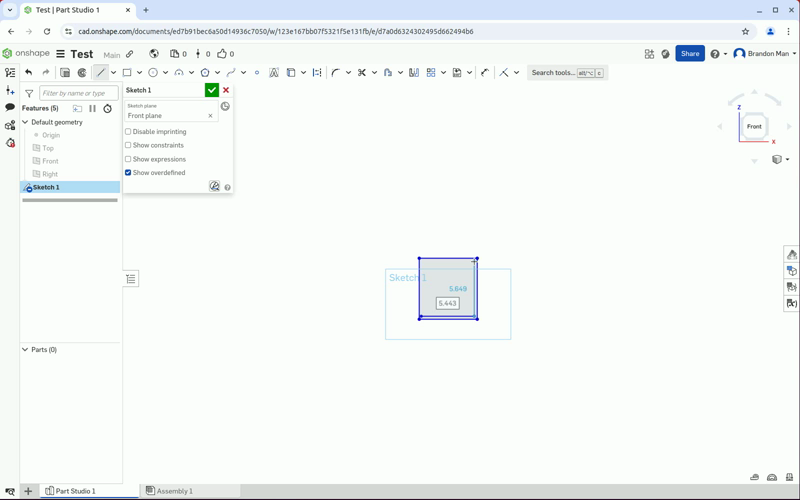
scroll(6)
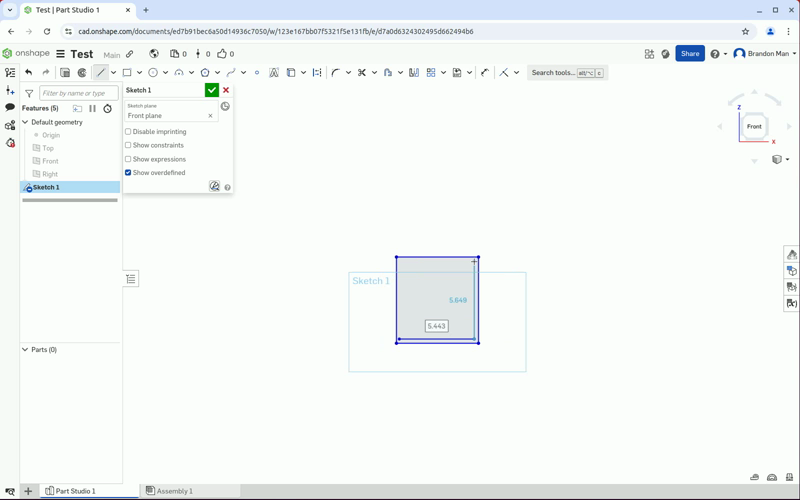
scroll(6)
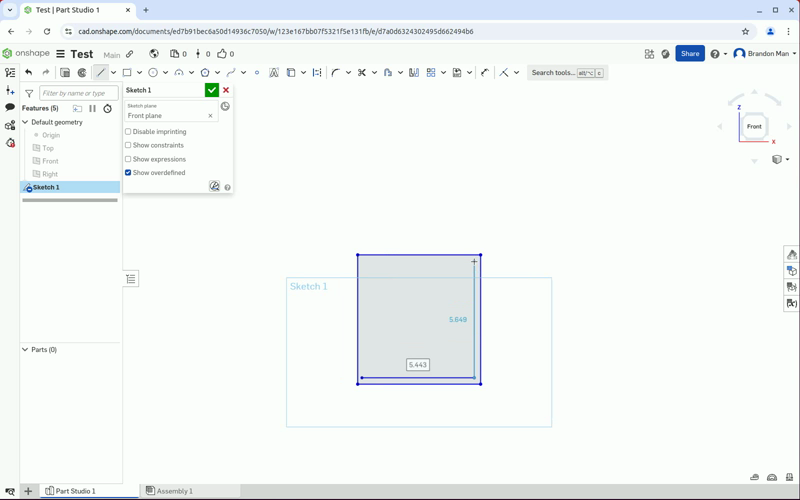
scroll(6)
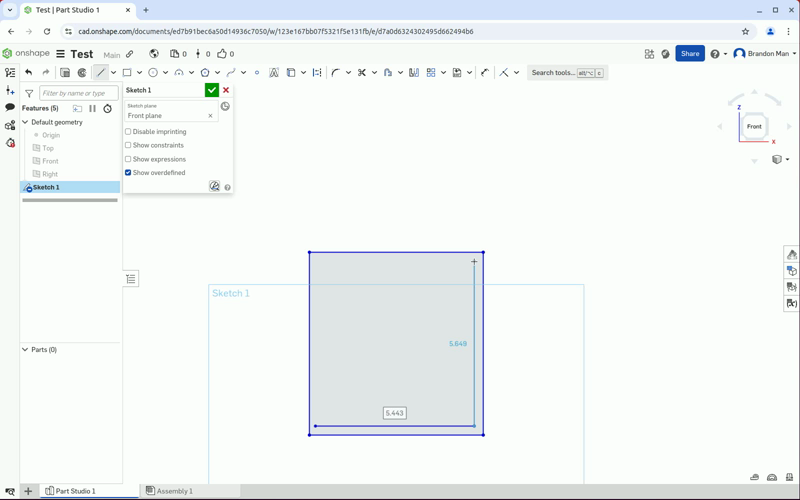
scroll(6)
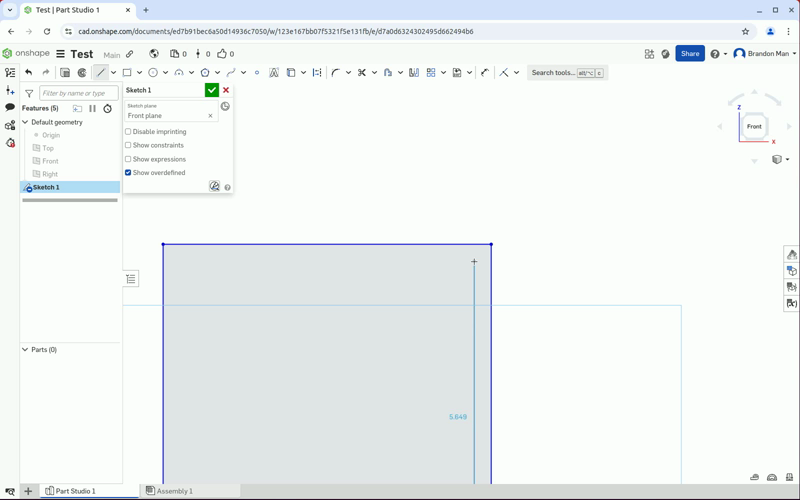
click(474, 261)
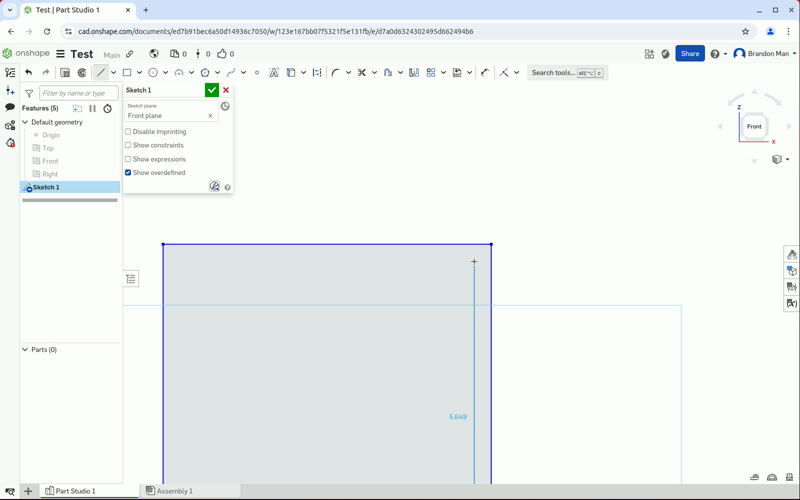
scroll(-6)
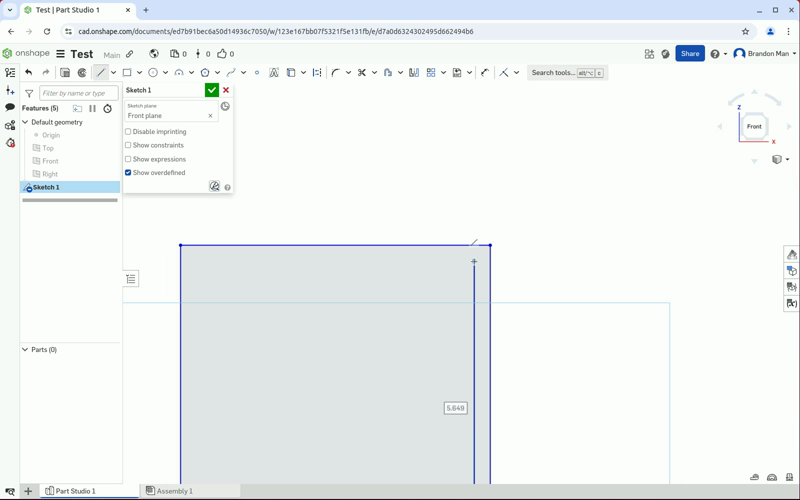
scroll(-6)
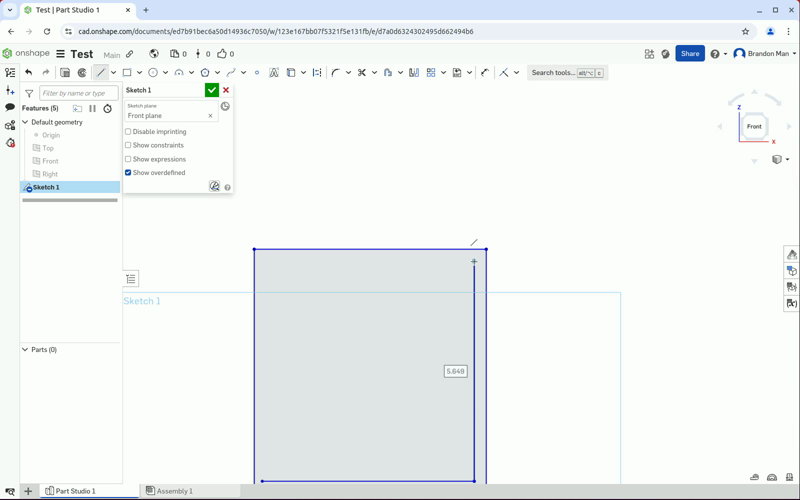
scroll(-6)
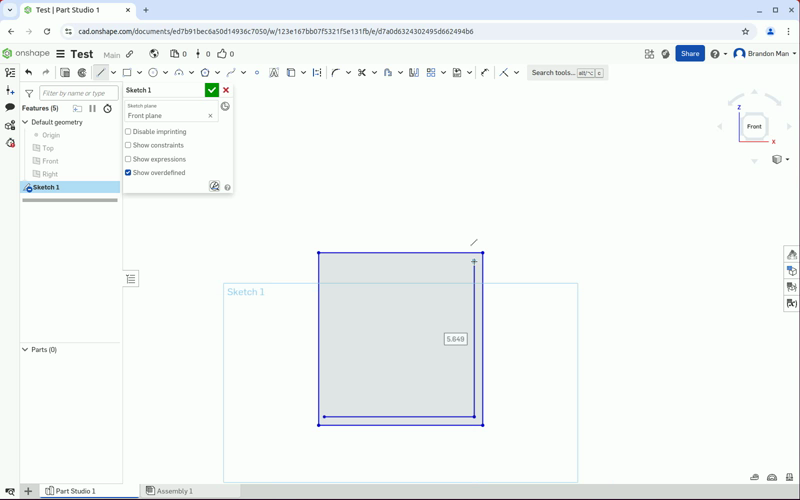
scroll(-6)
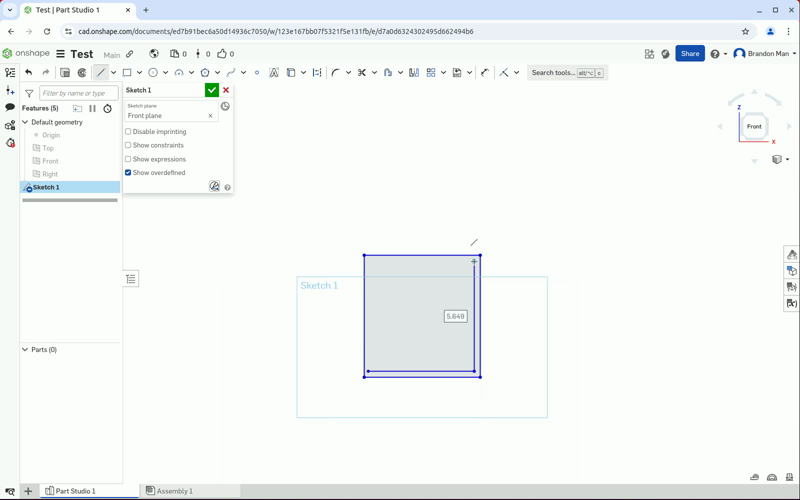
scroll(-6)
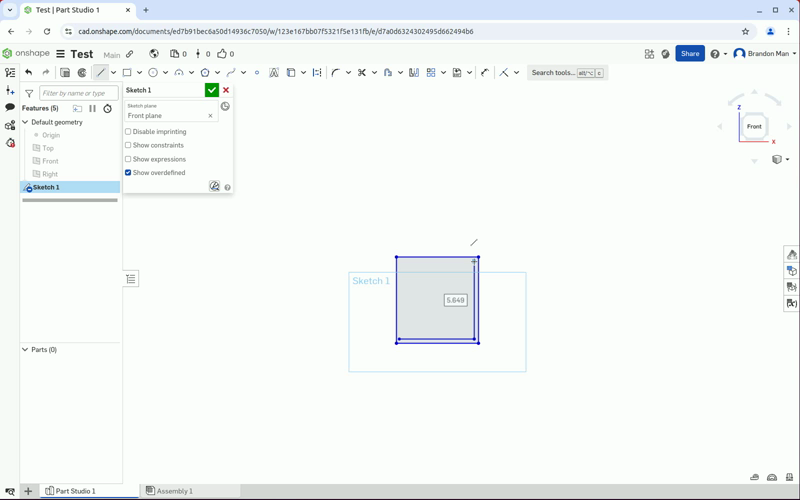
scroll(-6)
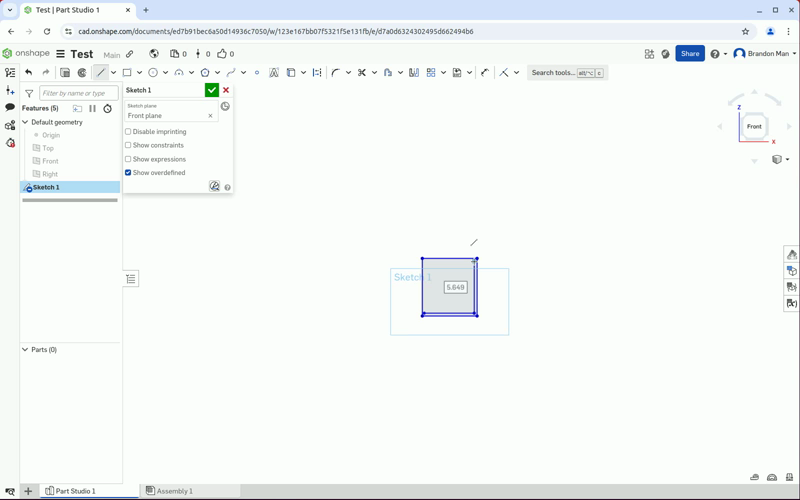
scroll(-6)
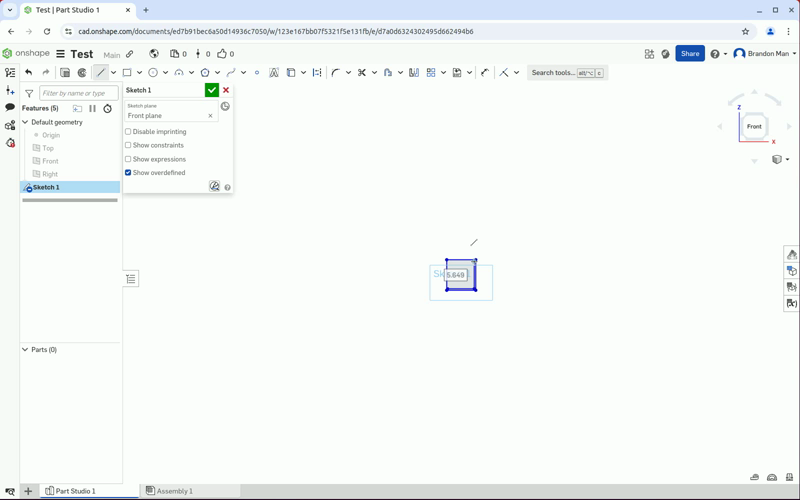
key_up(shift)
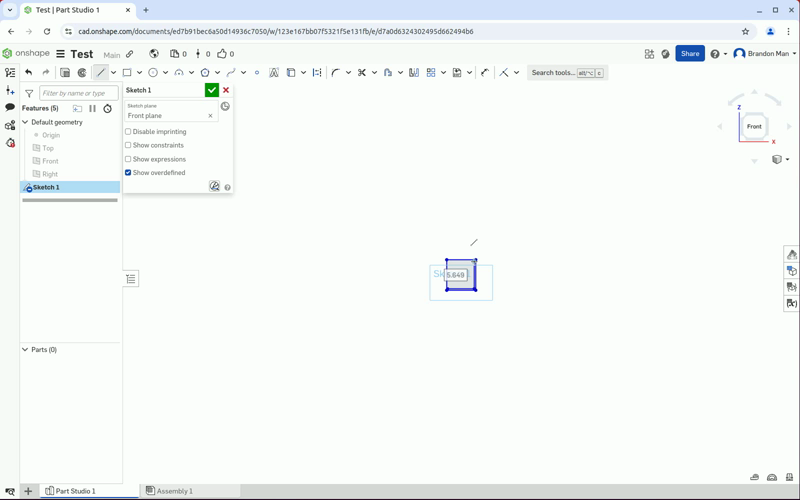
key_down(shift)
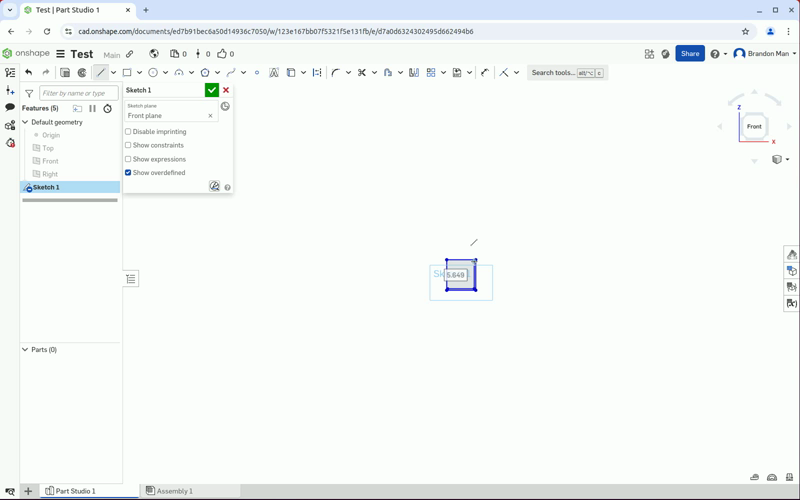
mouse_move(504, 261)
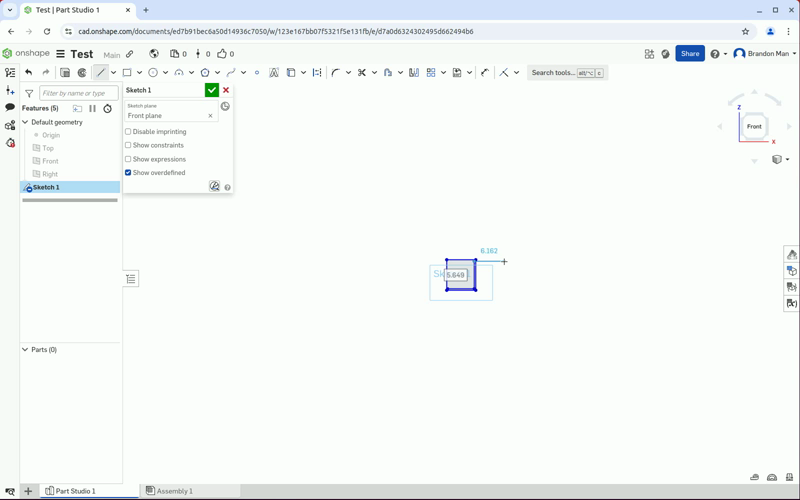
mouse_move(447, 261)
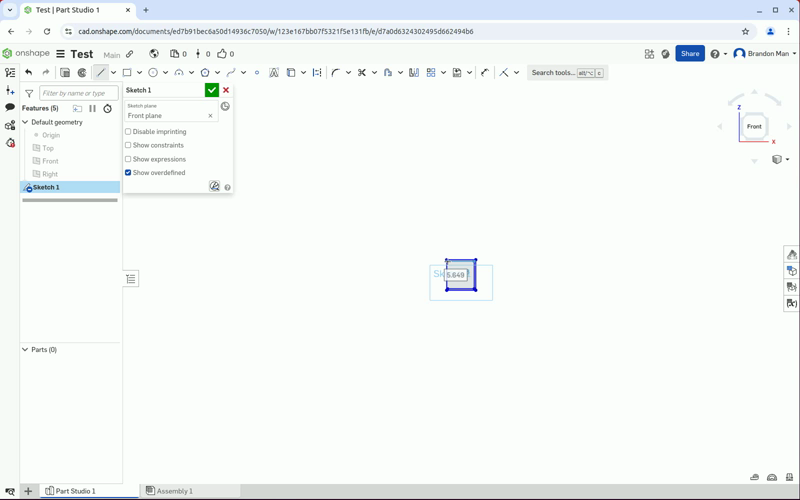
scroll(6)
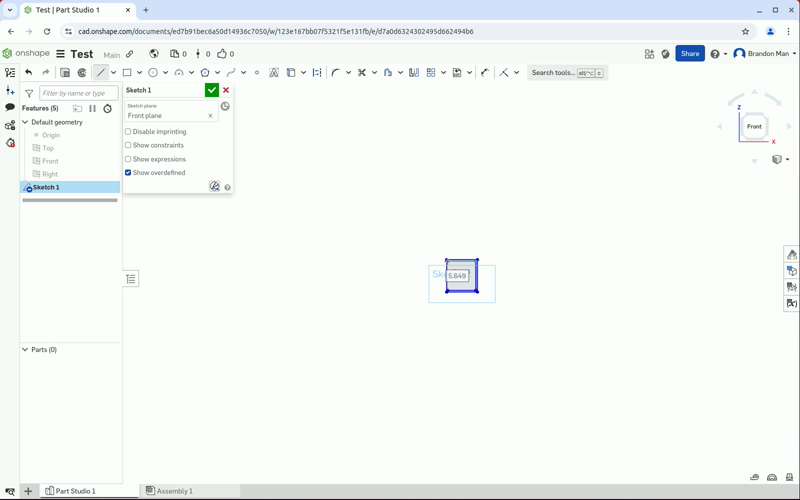
scroll(6)
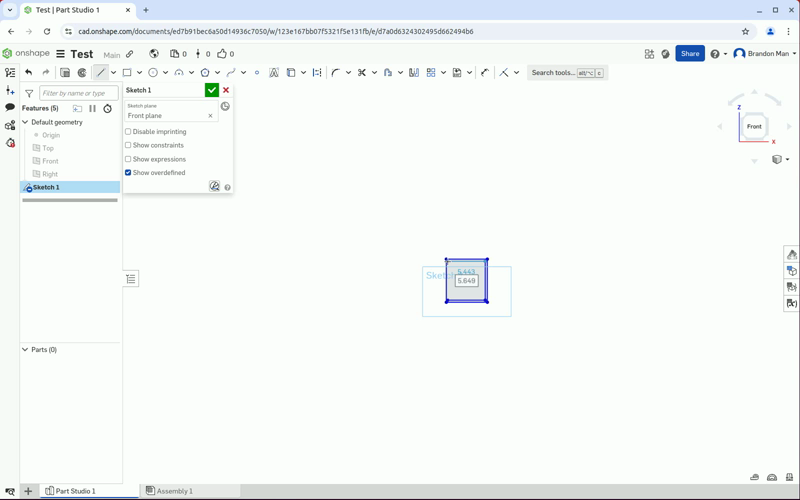
scroll(6)
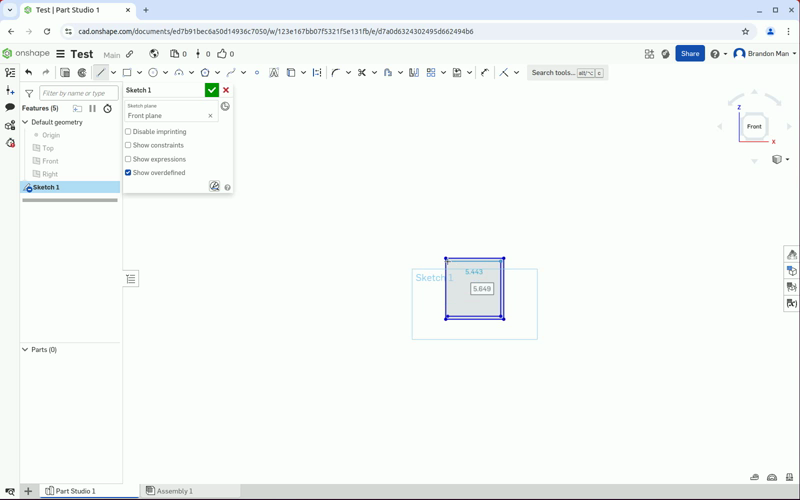
scroll(6)
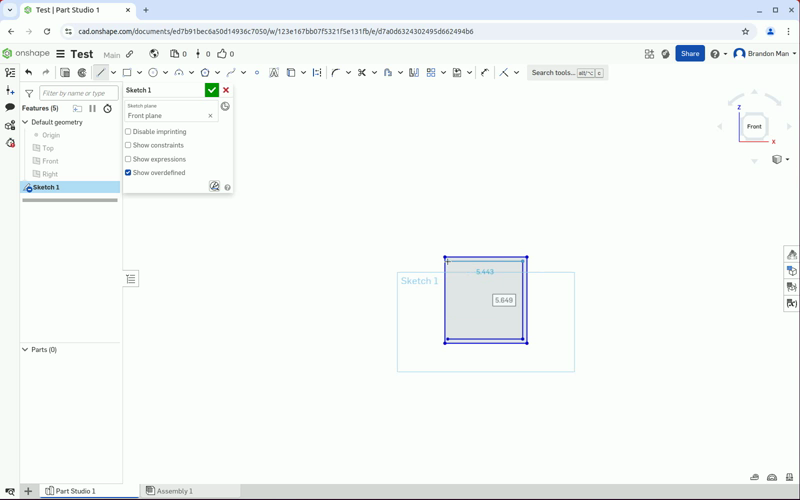
scroll(6)
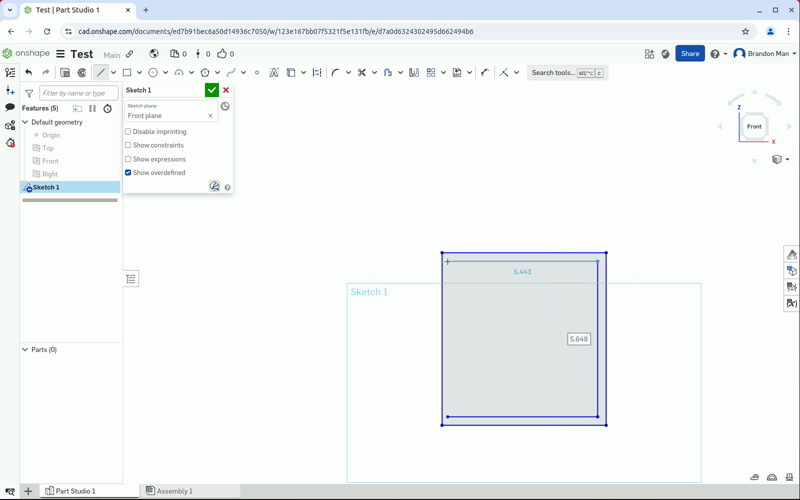
scroll(6)
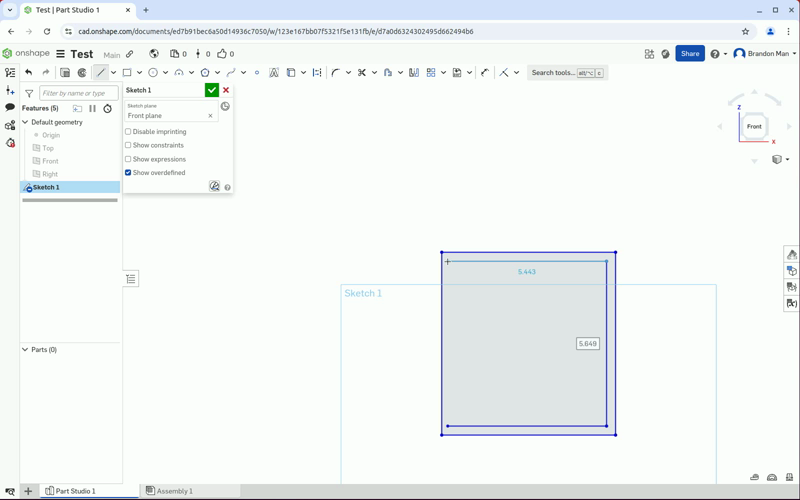
scroll(6)
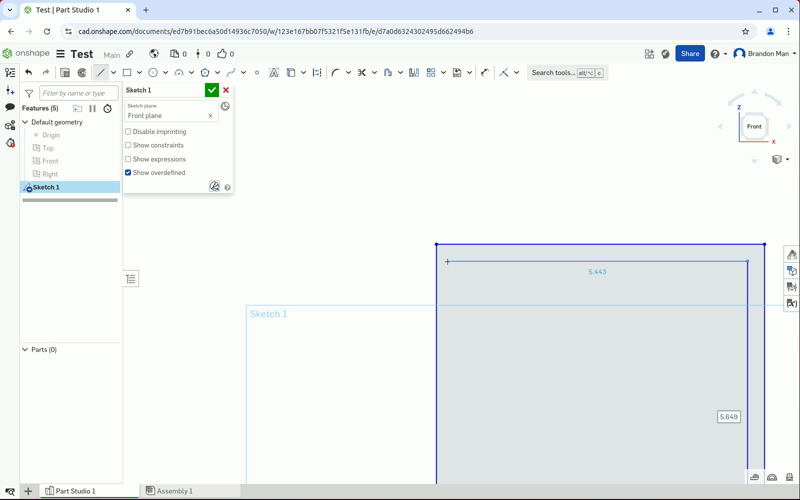
click(447, 261)
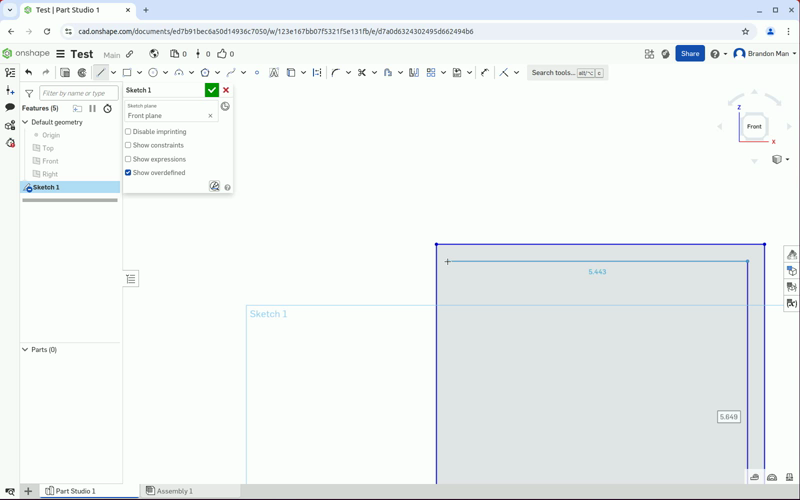
scroll(-6)
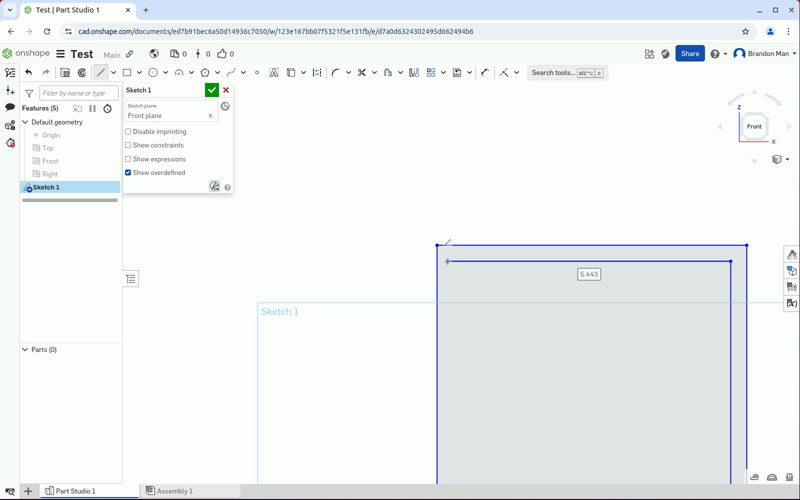
scroll(-6)
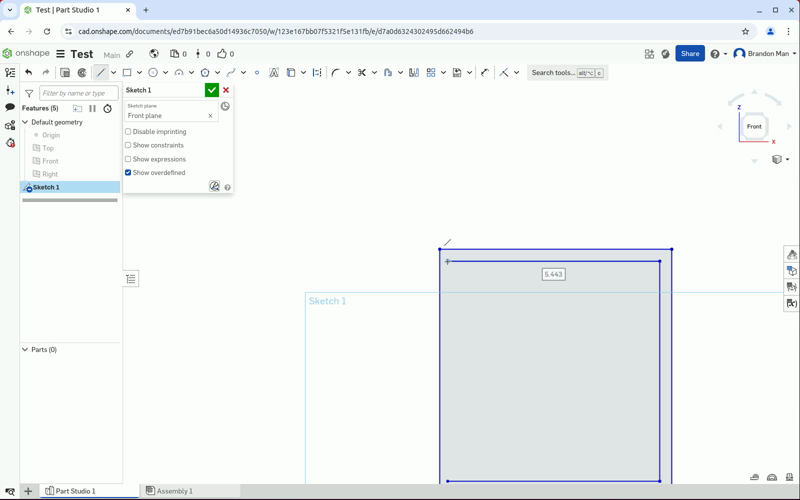
scroll(-6)
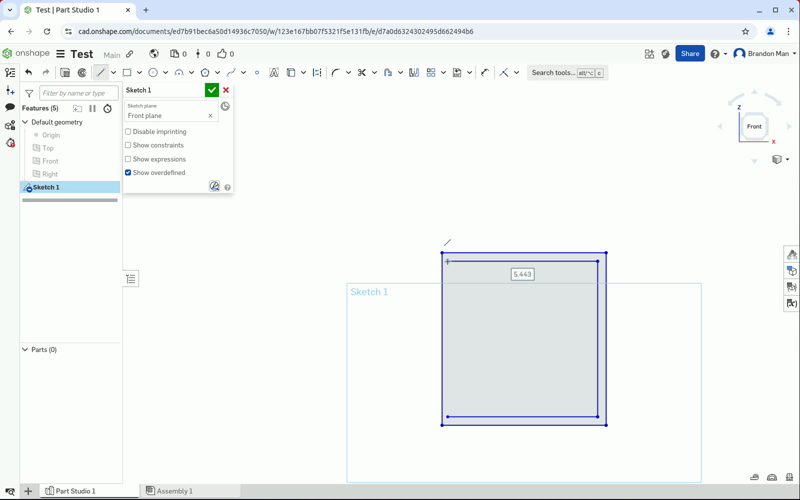
scroll(-6)
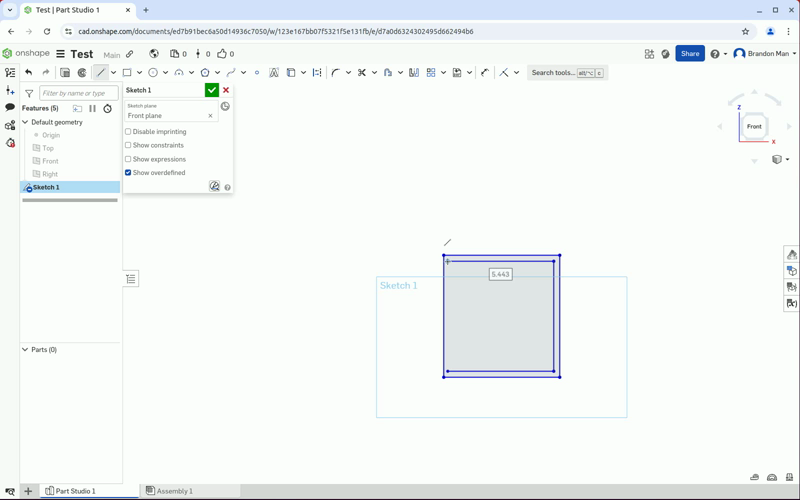
scroll(-6)
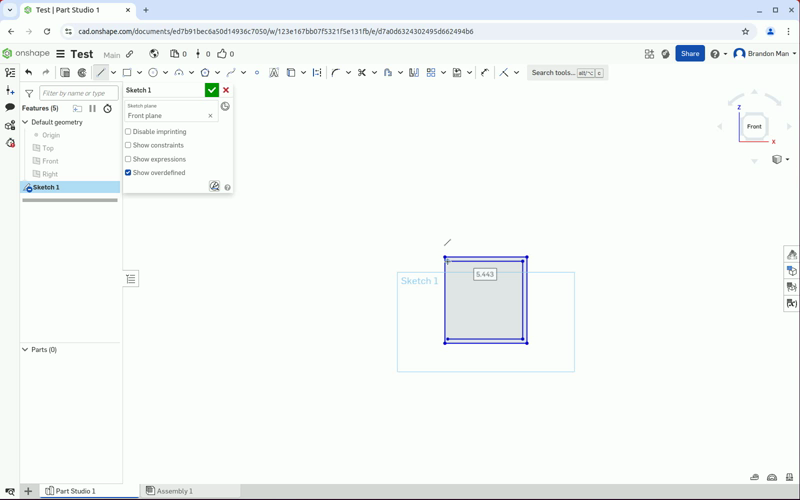
scroll(-6)
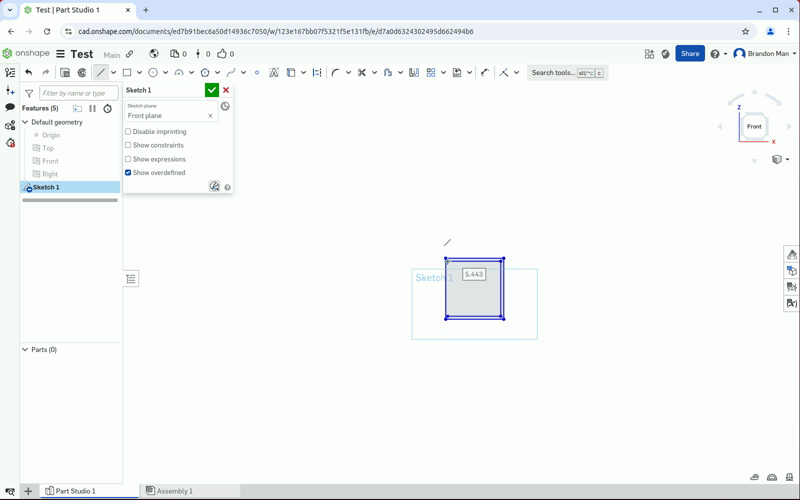
scroll(-6)
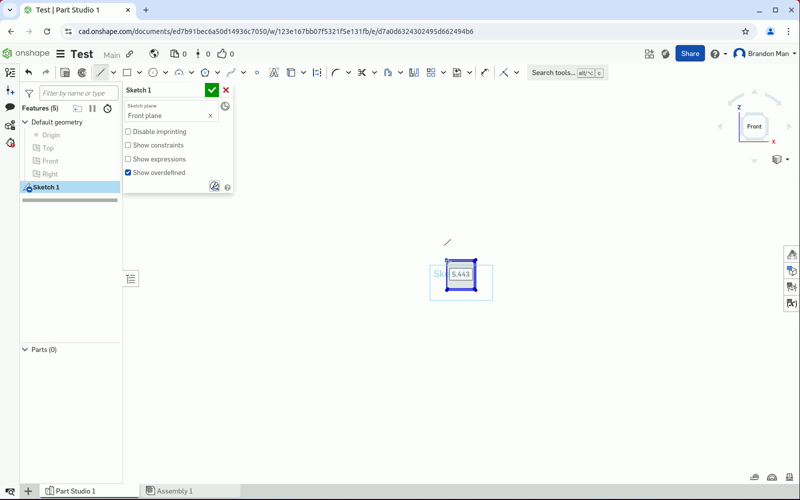
key_up(shift)
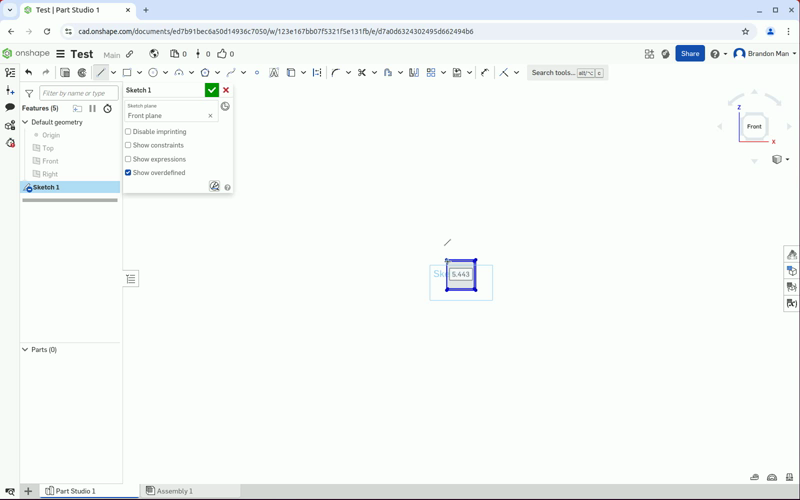
mouse_move(477, 261)
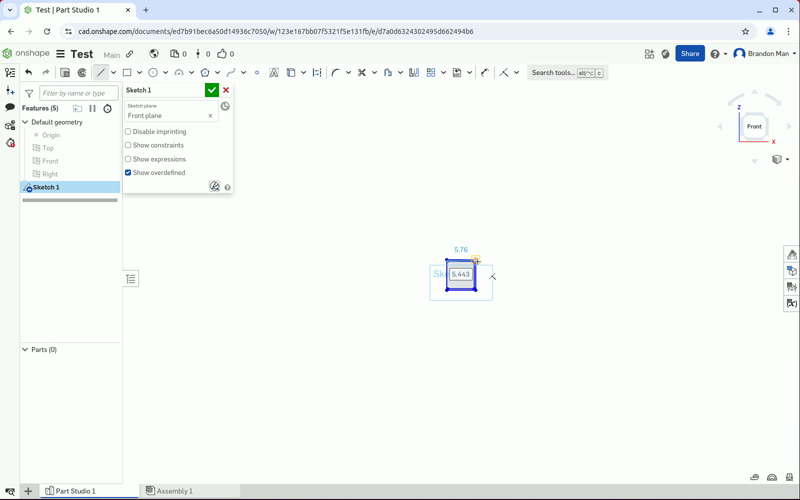
key_down(shift)
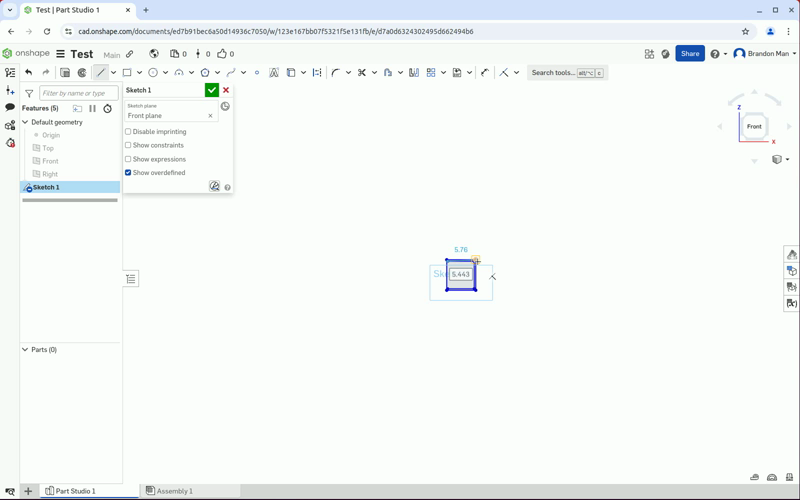
mouse_move(447, 288)
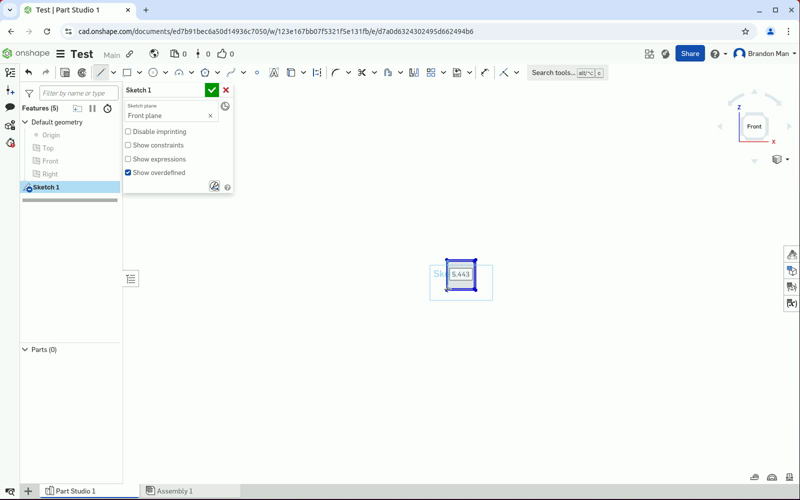
scroll(6)
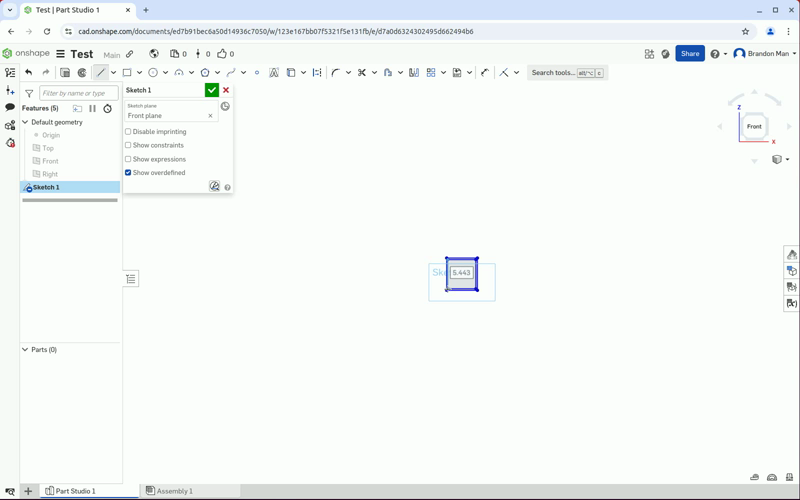
scroll(6)
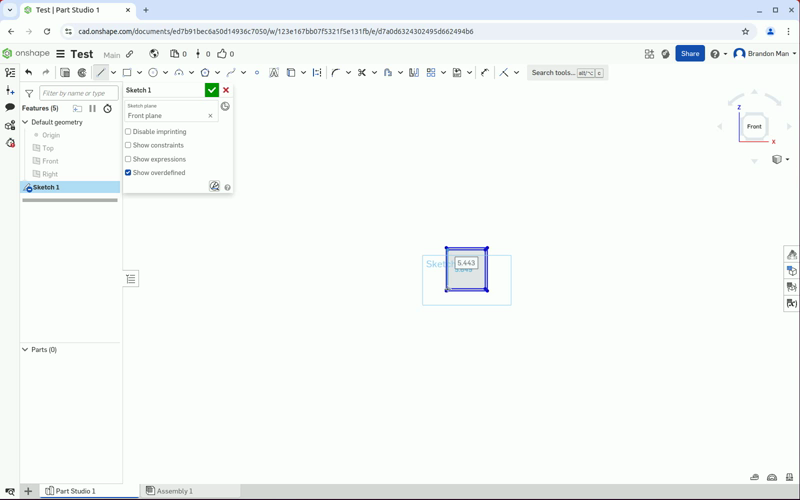
scroll(6)
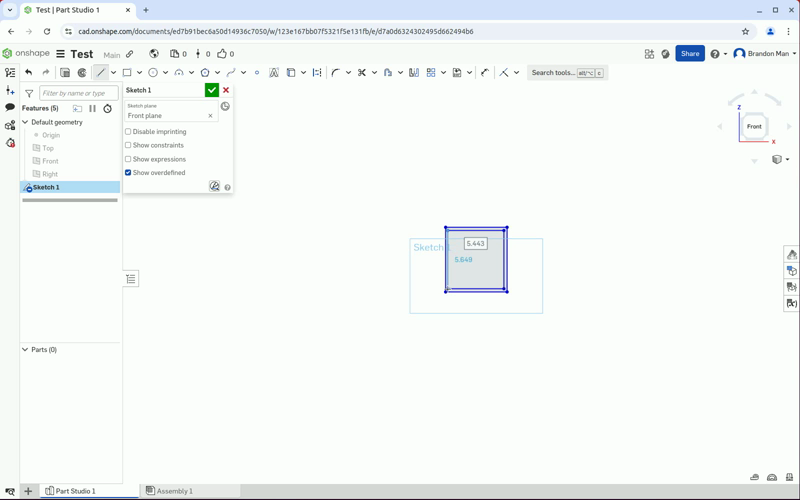
scroll(6)
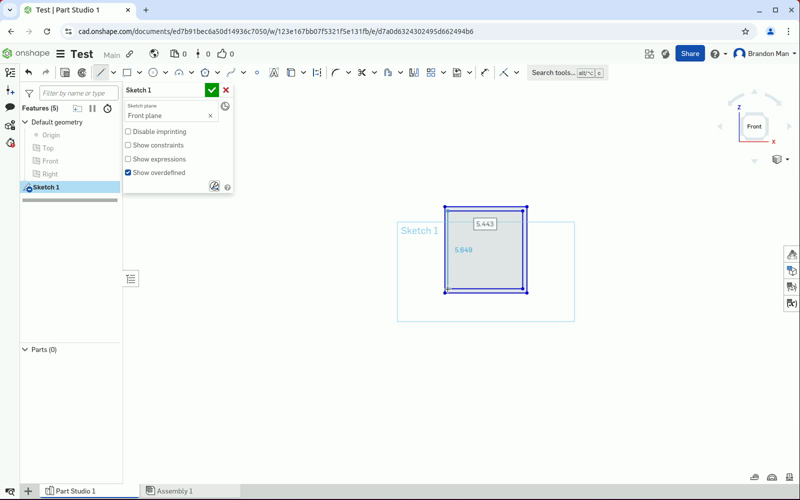
scroll(6)
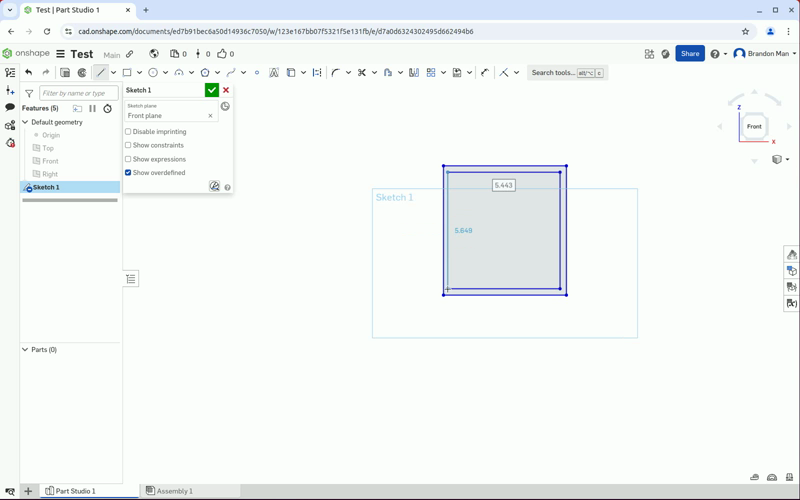
scroll(6)
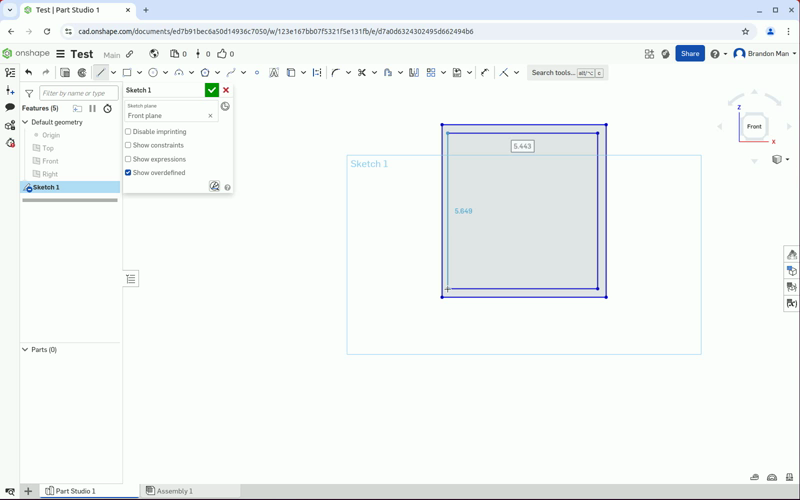
scroll(6)
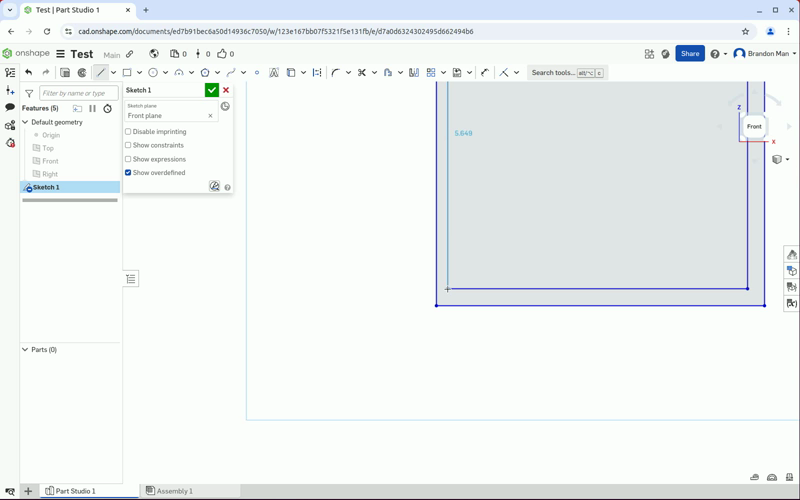
key_up(shift)
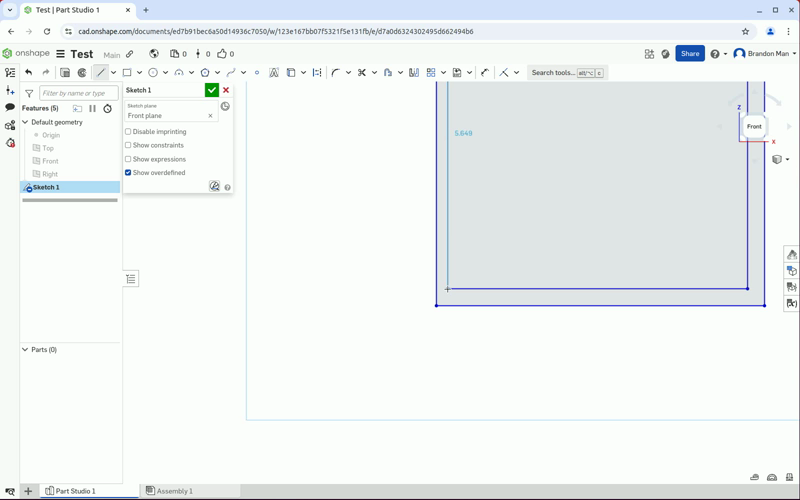
click(447, 288)
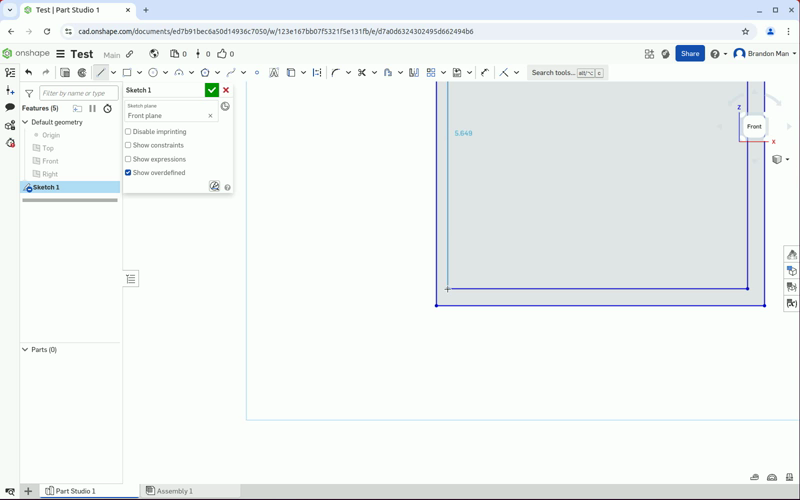
scroll(-6)
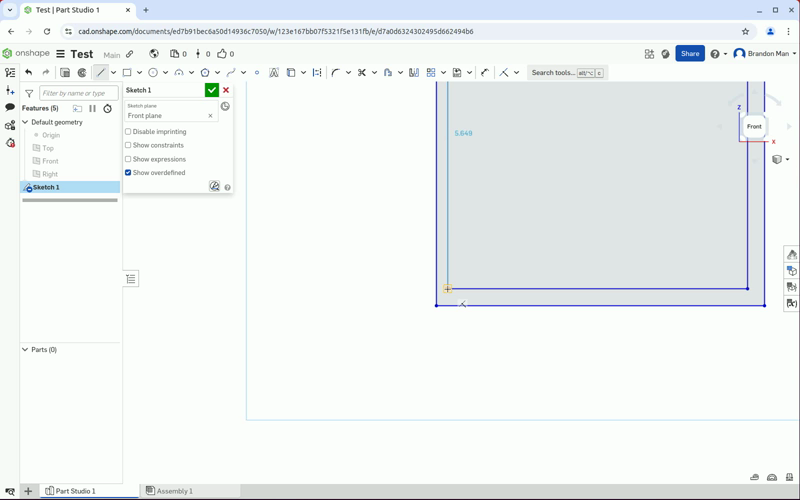
scroll(-6)
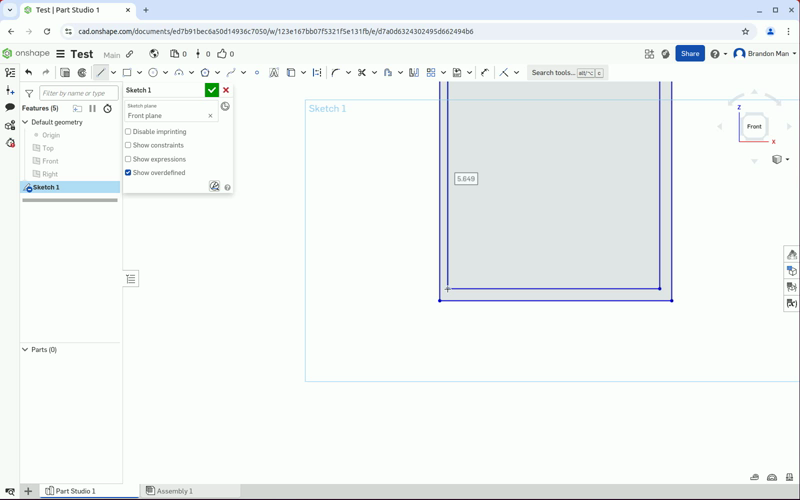
scroll(-6)
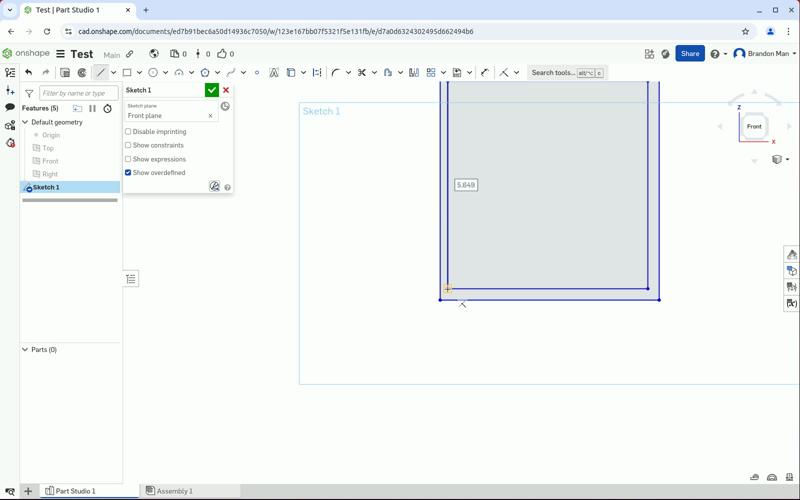
scroll(-6)
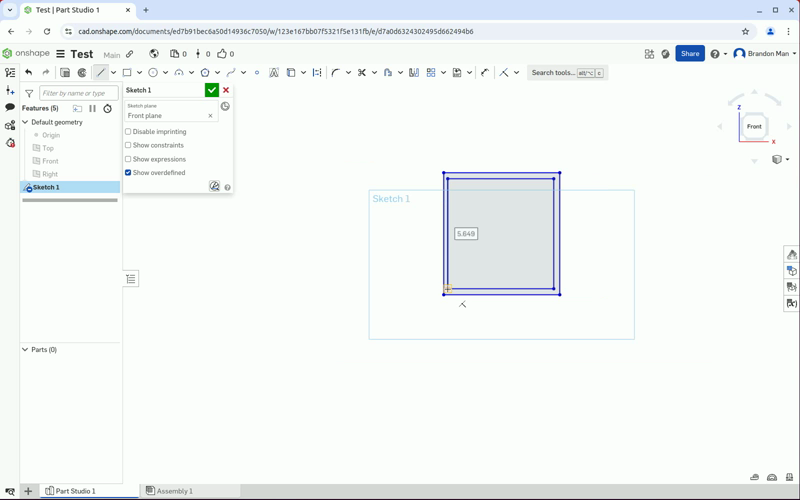
scroll(-6)
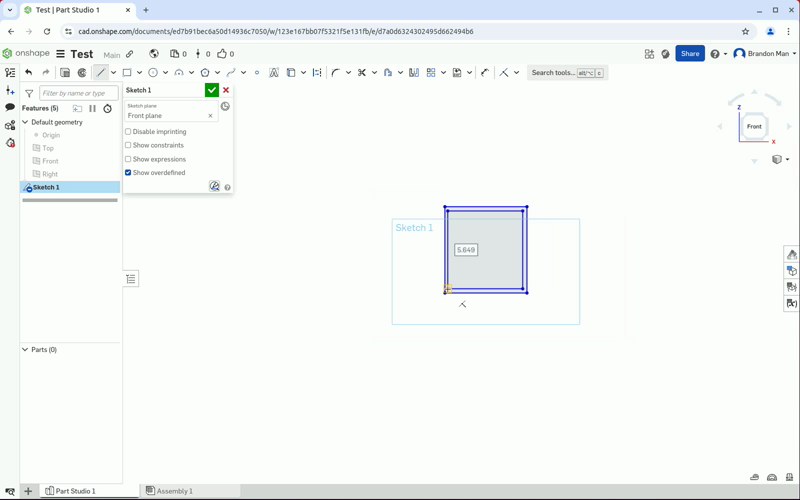
scroll(-6)
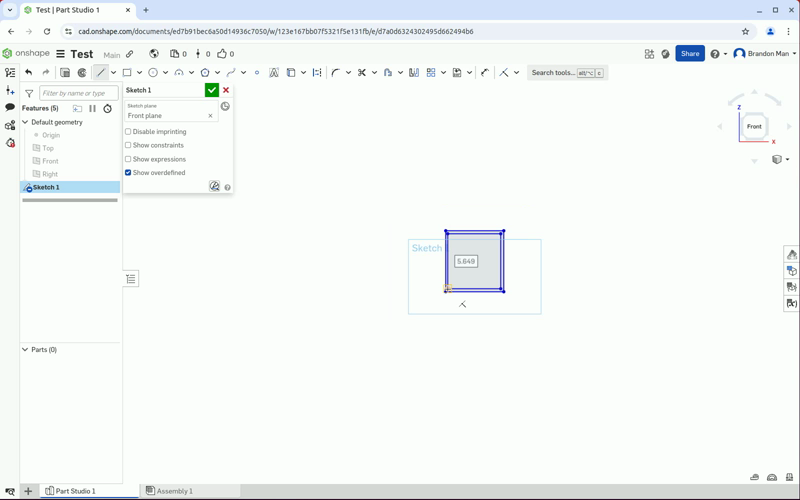
scroll(-6)
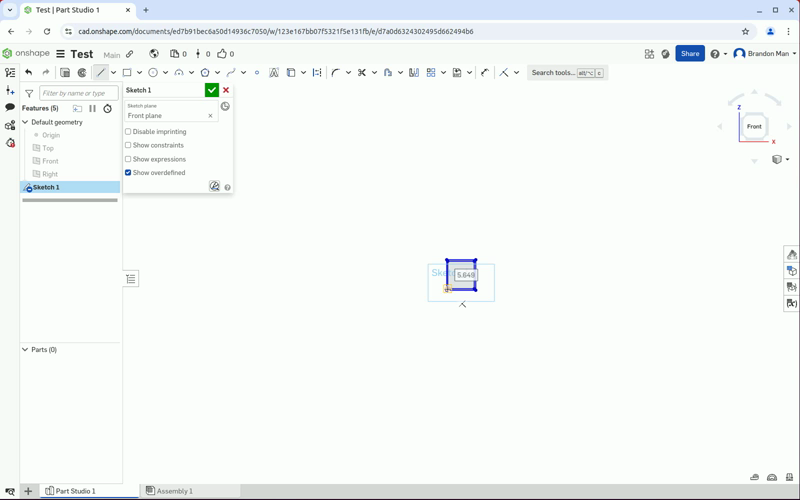
key(esc)
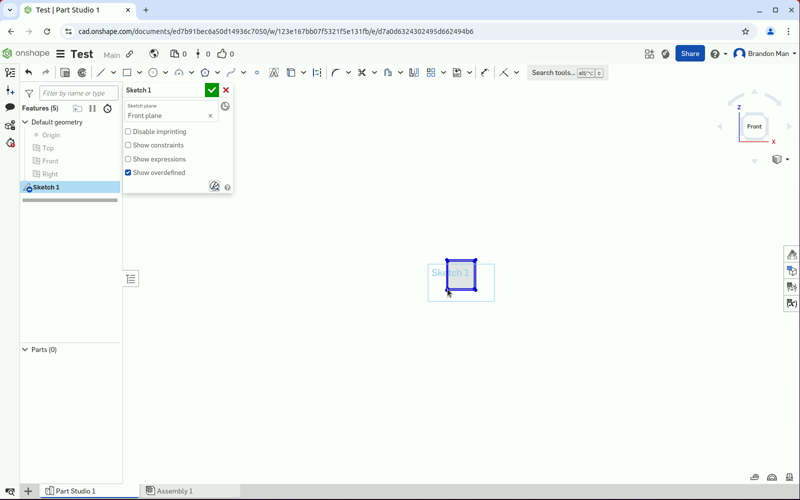
mouse_move(447, 277)
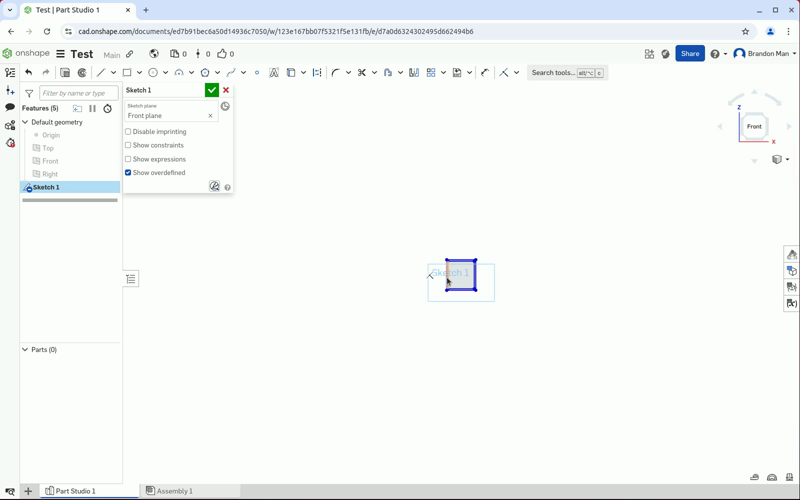
scroll(6)
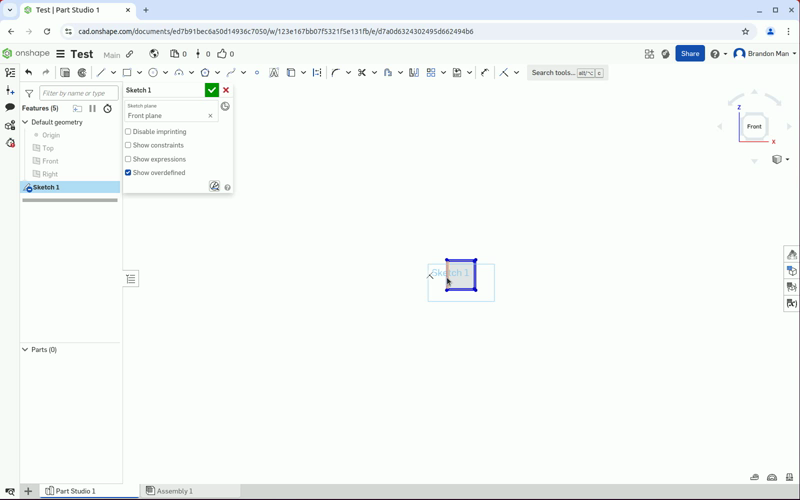
scroll(6)
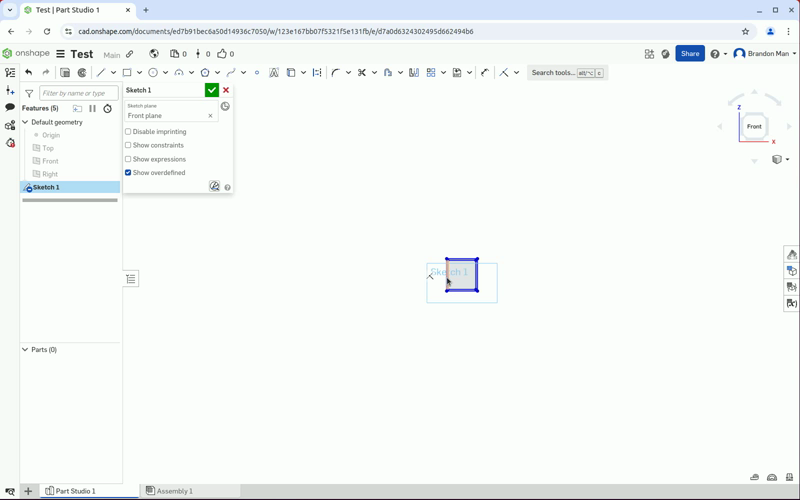
scroll(6)
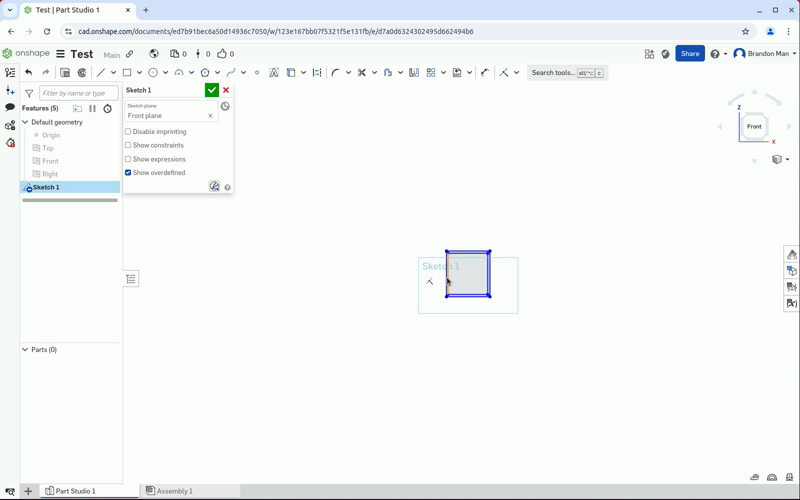
scroll(6)
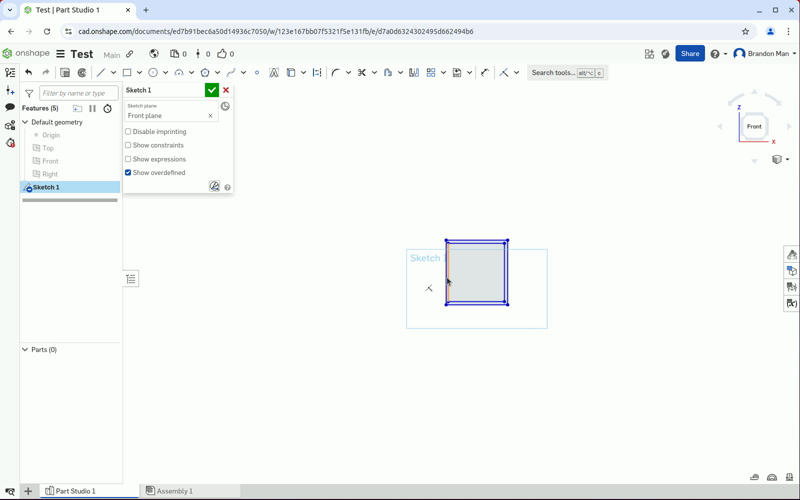
scroll(6)
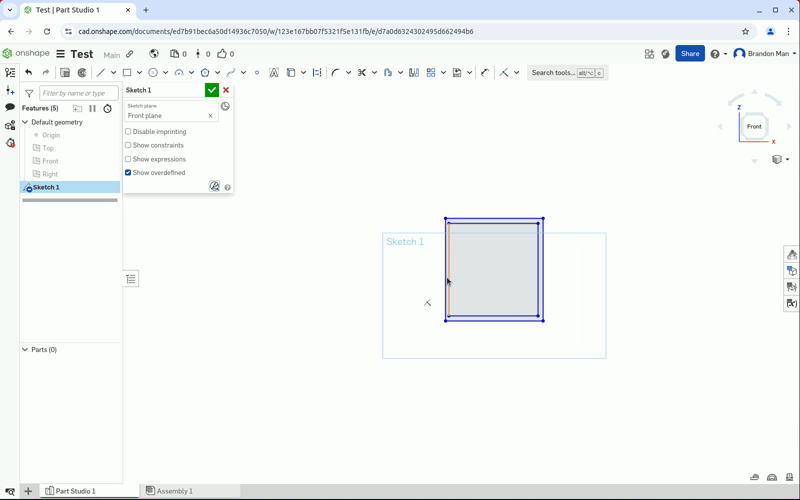
scroll(6)
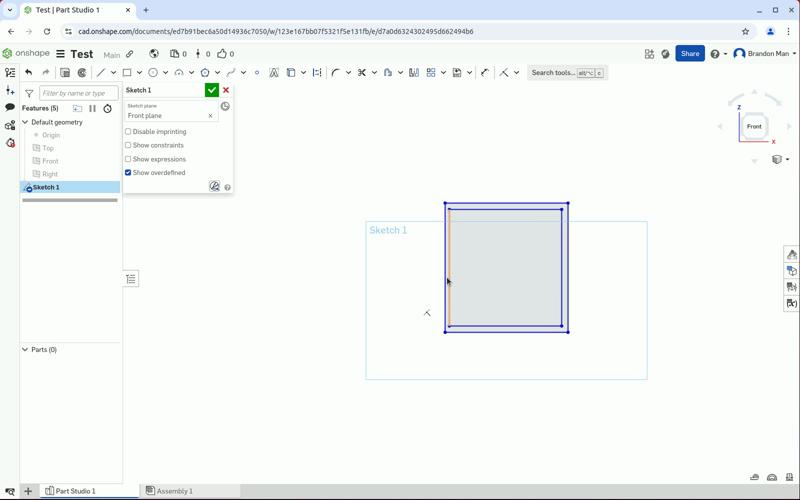
scroll(6)
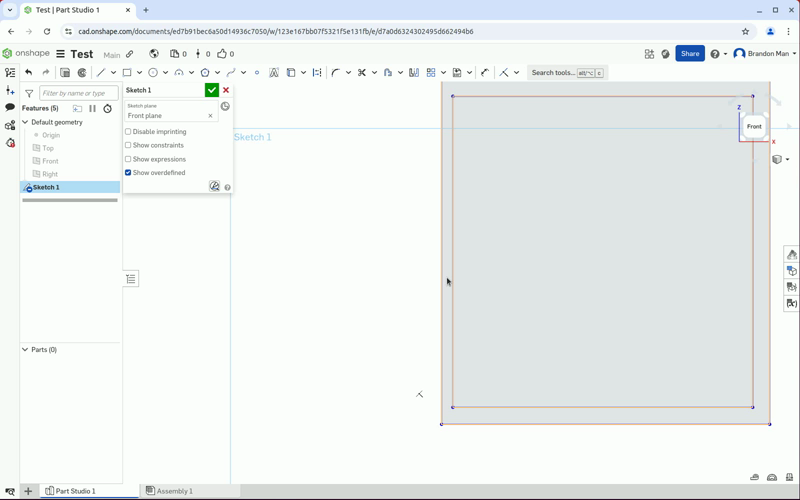
click(447, 277)
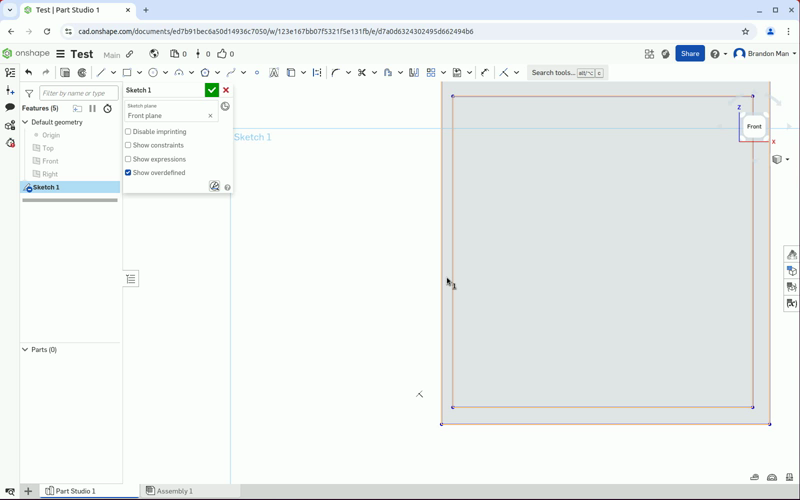
scroll(-6)
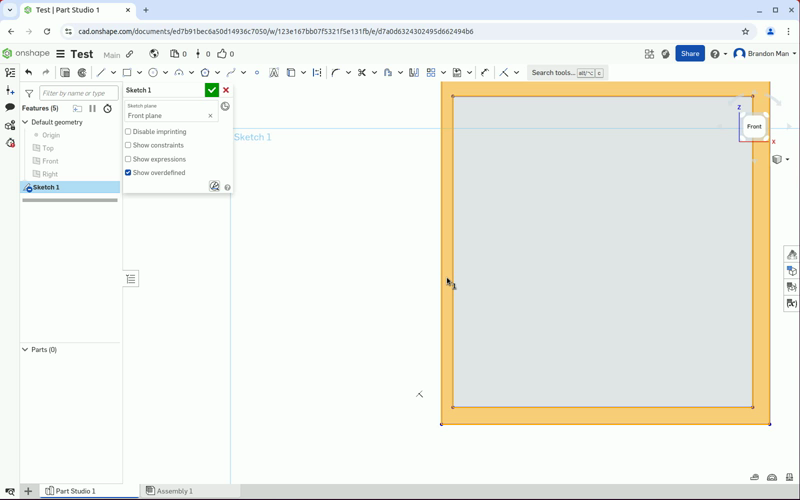
scroll(-6)
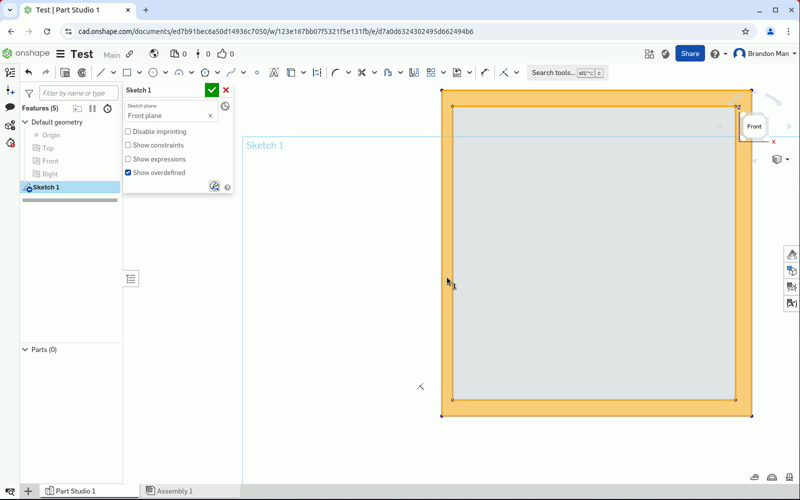
scroll(-6)
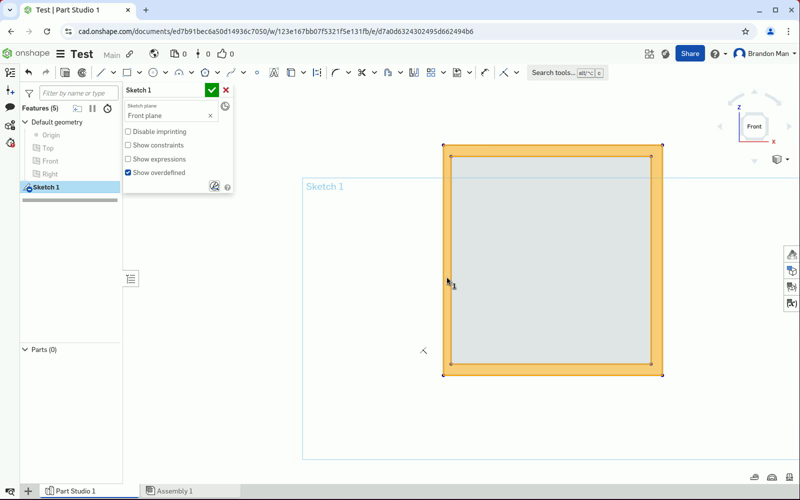
scroll(-6)
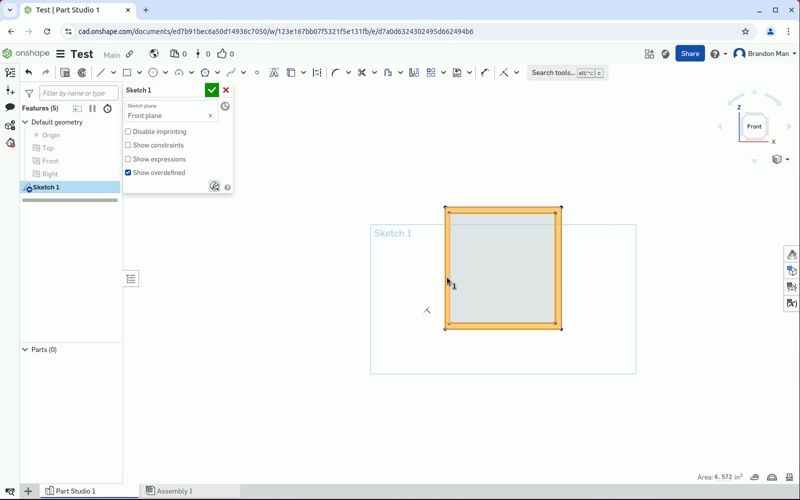
scroll(-6)
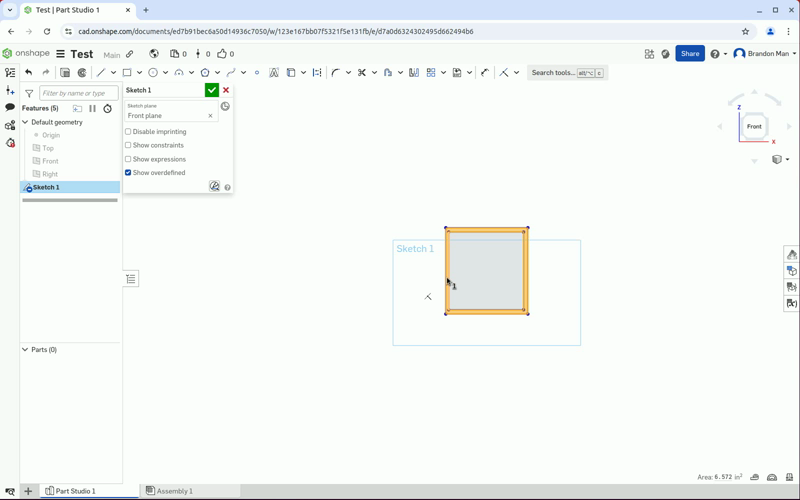
scroll(-6)
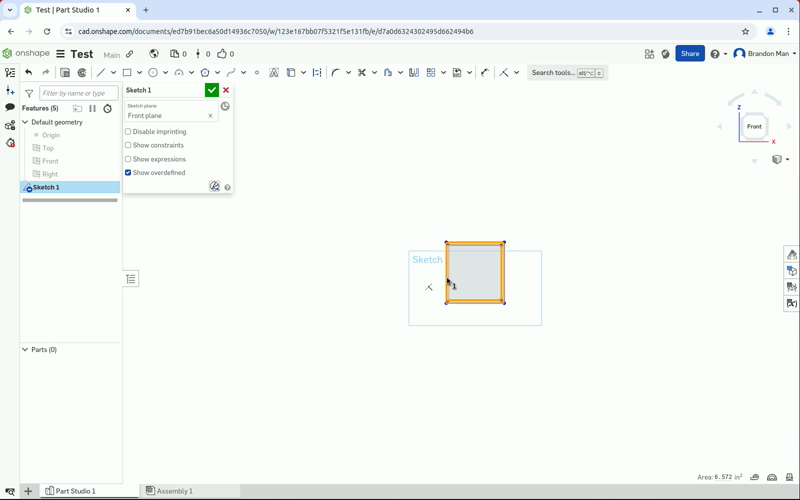
scroll(-6)
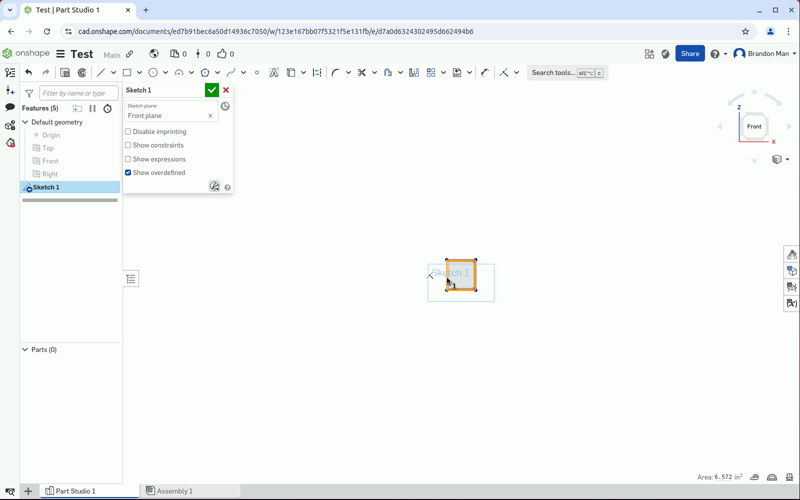
mouse_move(73, 352)
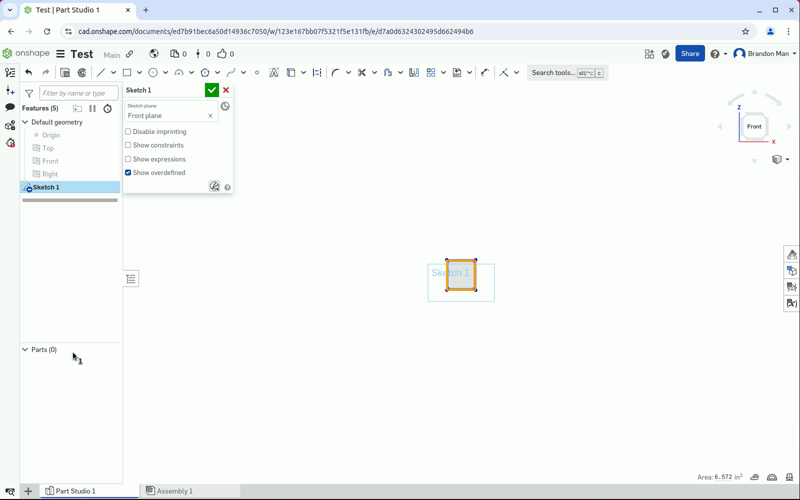
key(shift+y)
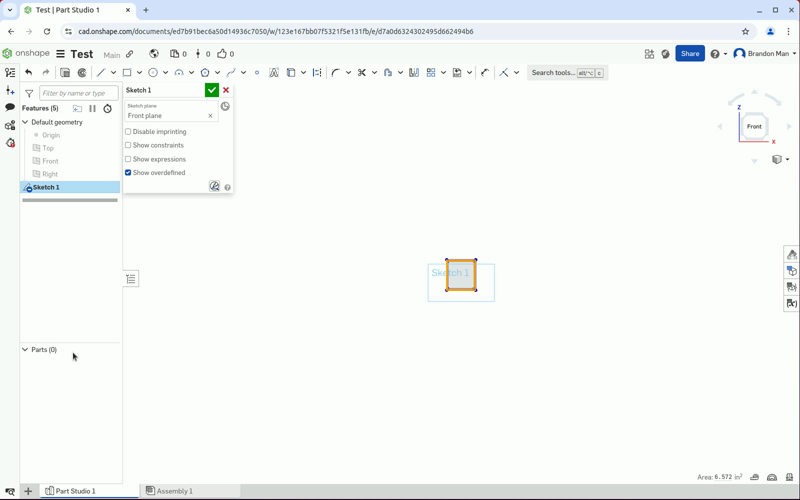
key(shift+e)
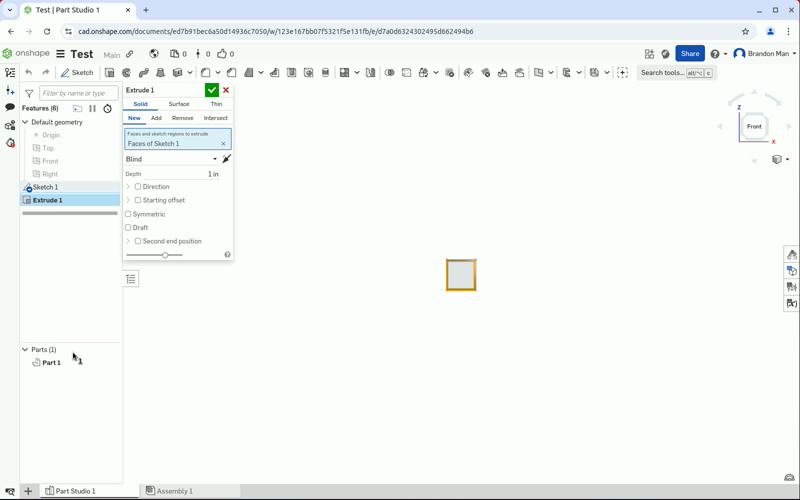
mouse_move(143, 106)
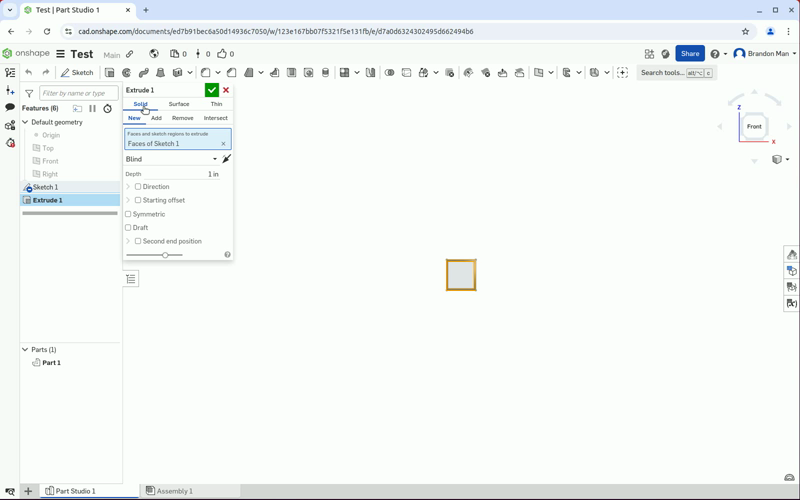
click(143, 106)
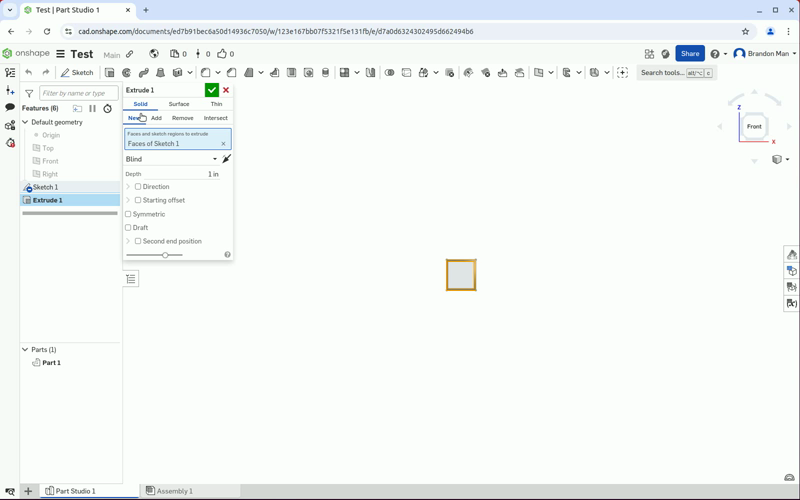
mouse_move(137, 120)
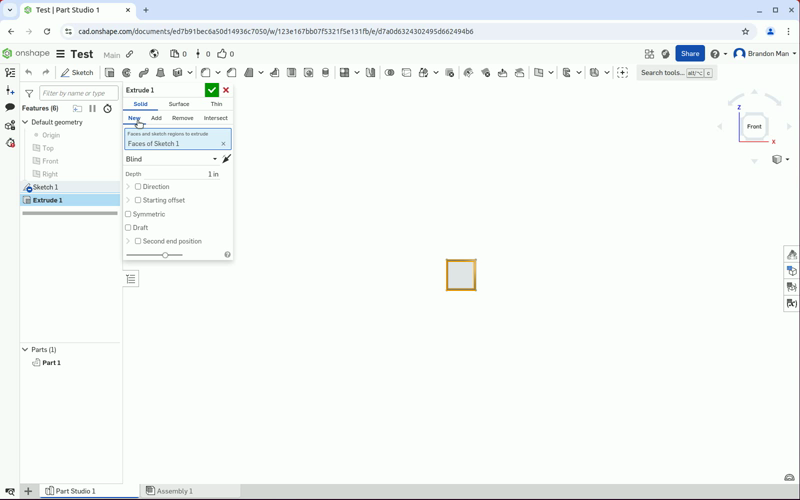
click(137, 120)
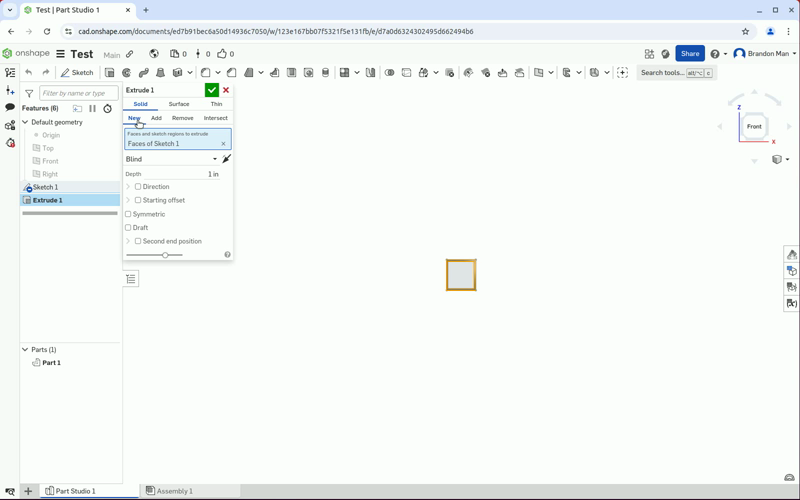
key(tab, 4)
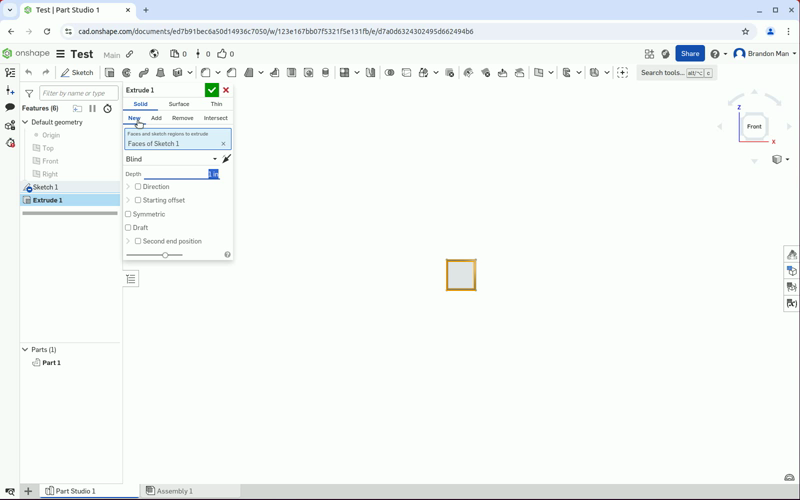
text(23.108)
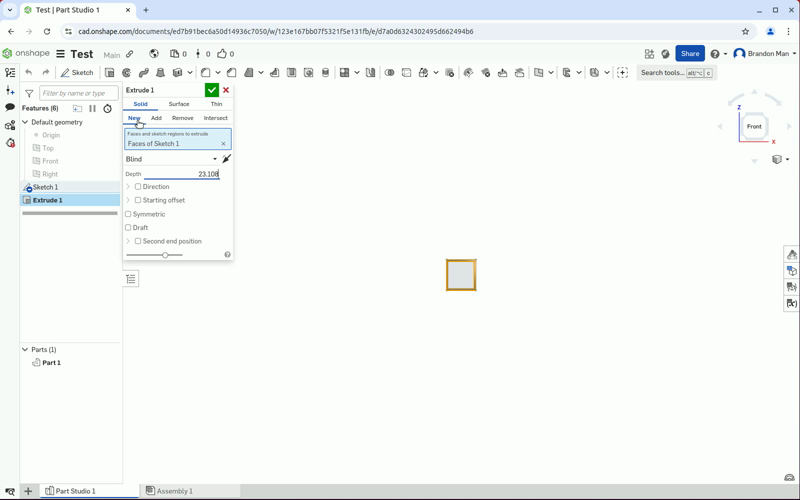
key(enter)
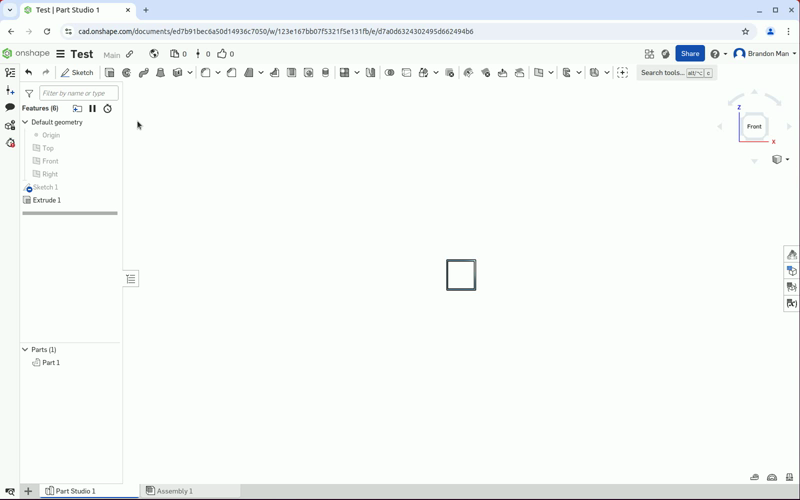
key(shift+h)
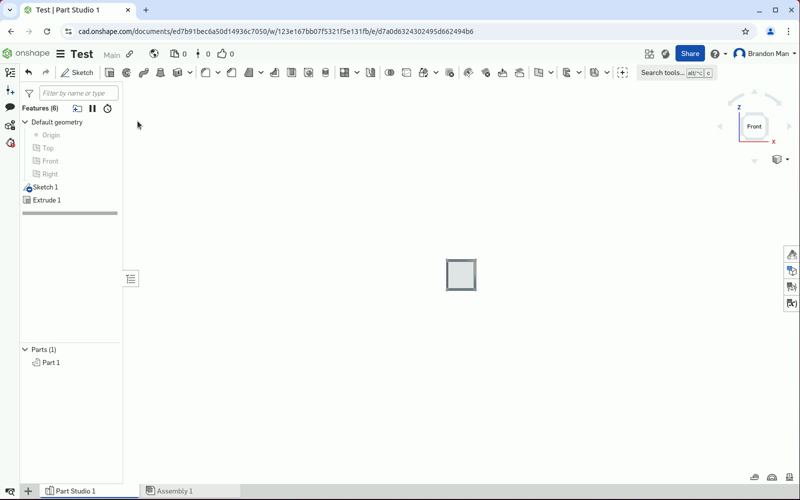
key(shift+h)
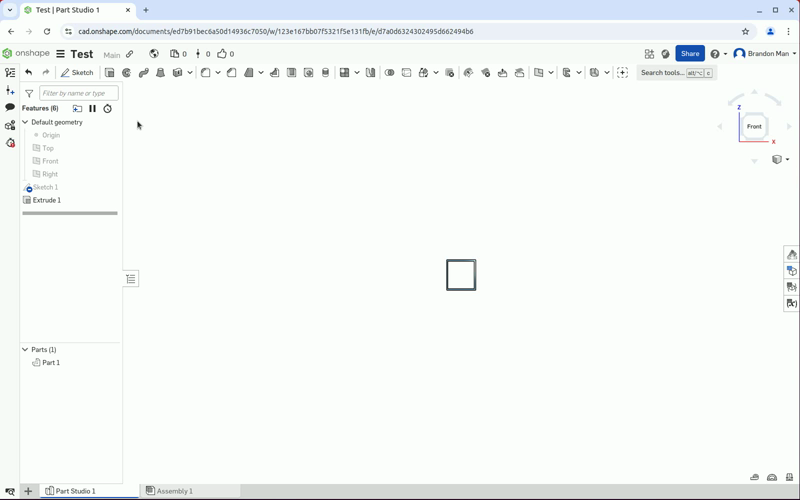
mouse_move(73, 189)
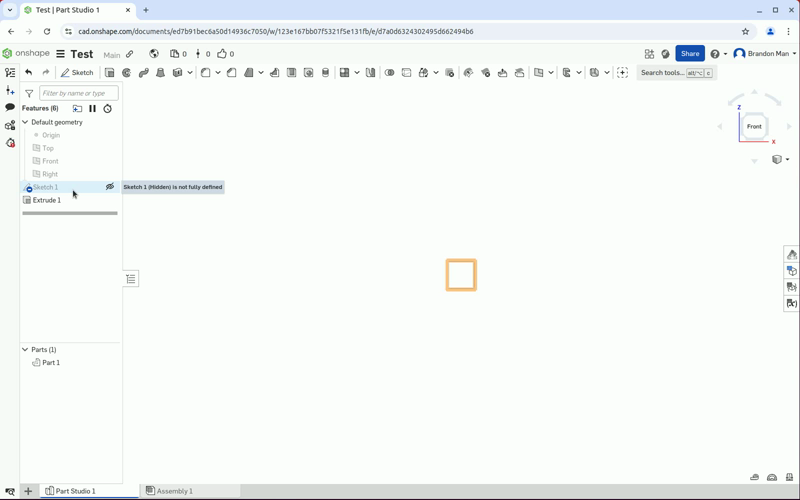
click(73, 189)
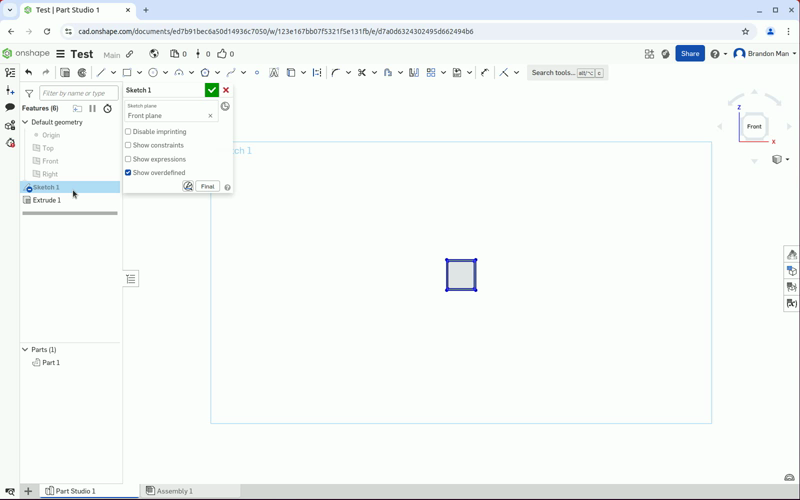
mouse_move(229, 92)
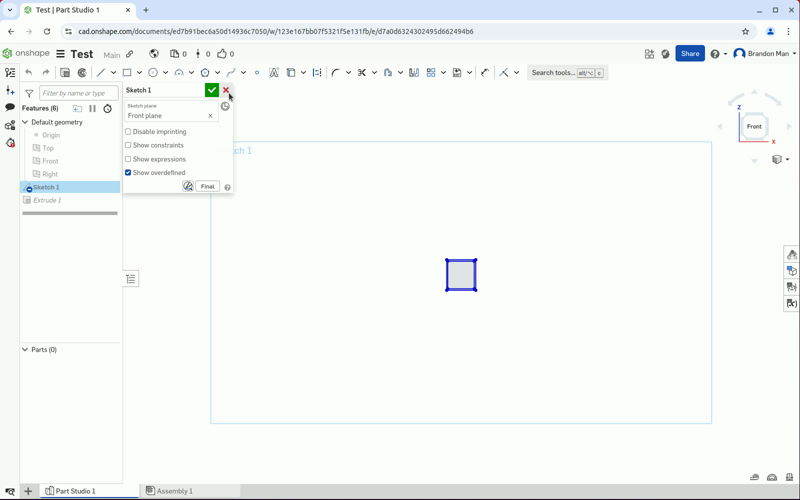
click(229, 92)
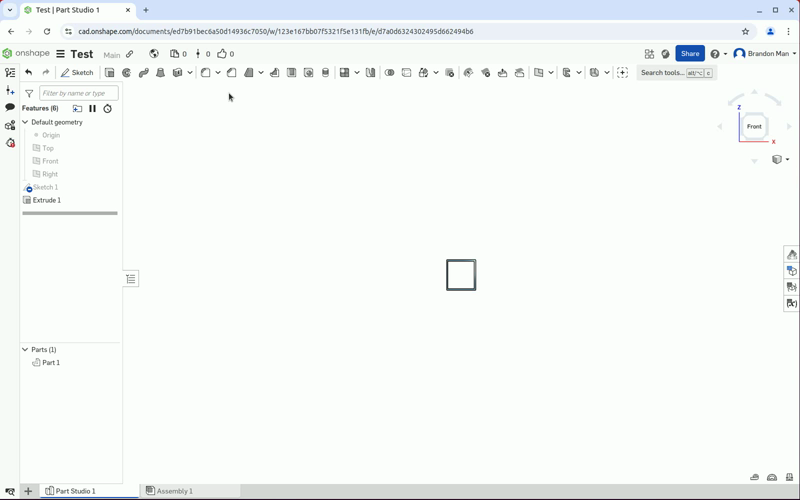
mouse_move(73, 352)
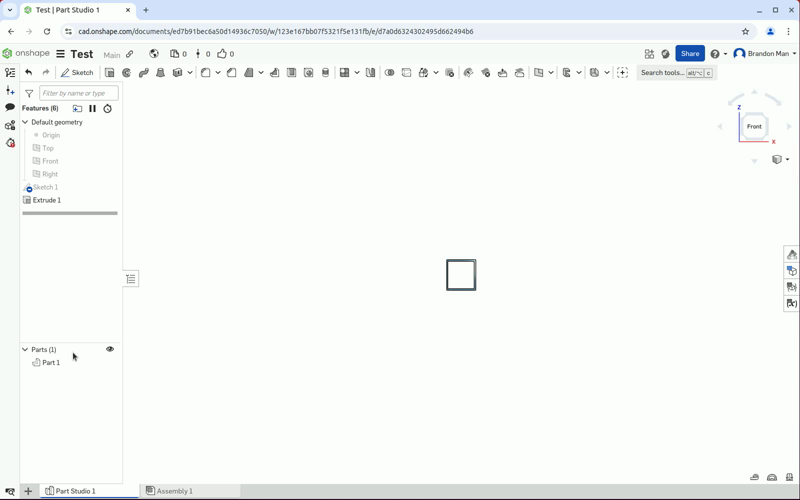
key(y)
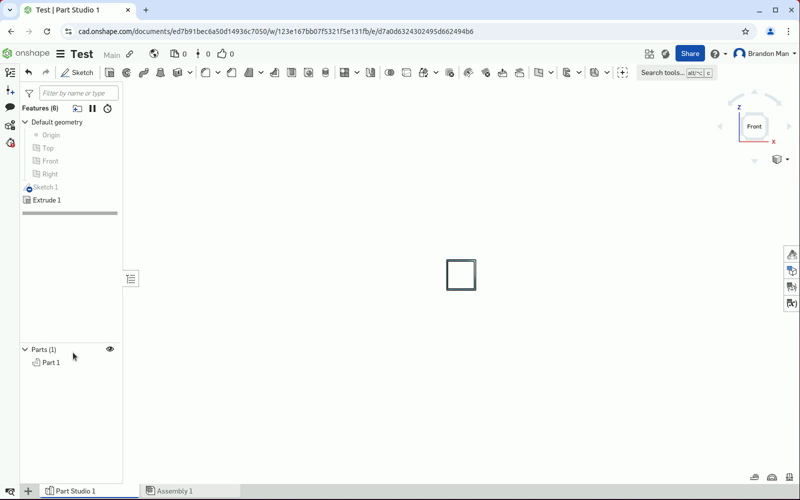
key(shift+p)
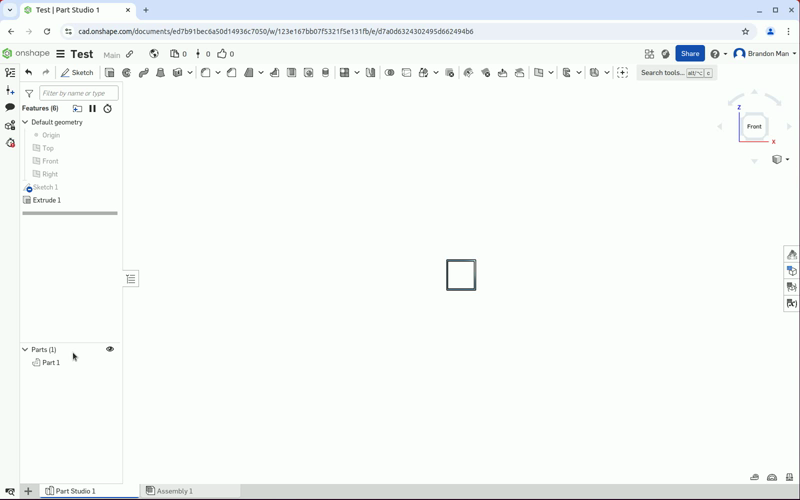
key(space)
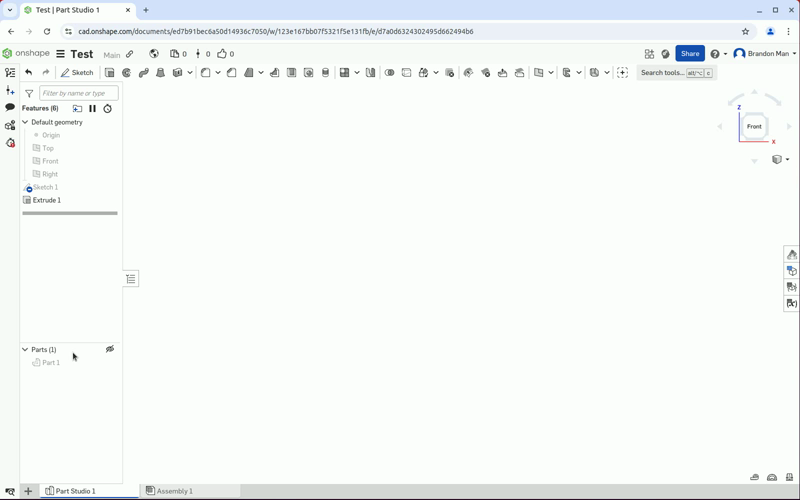
key_down(shift)
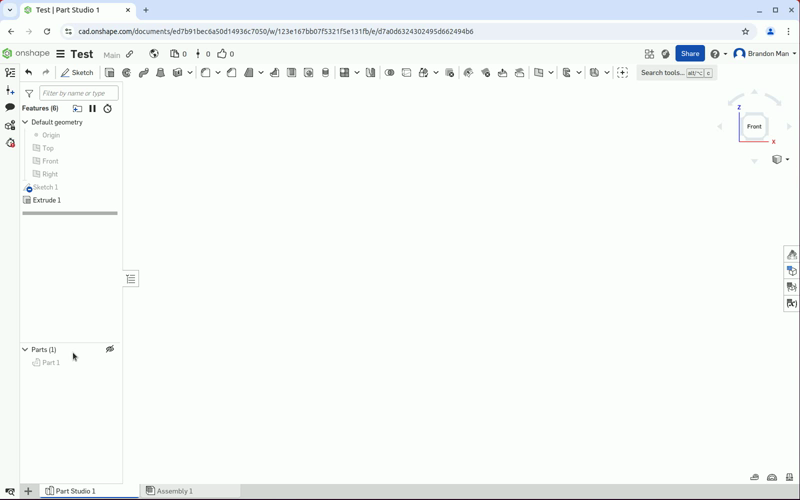
key(left)
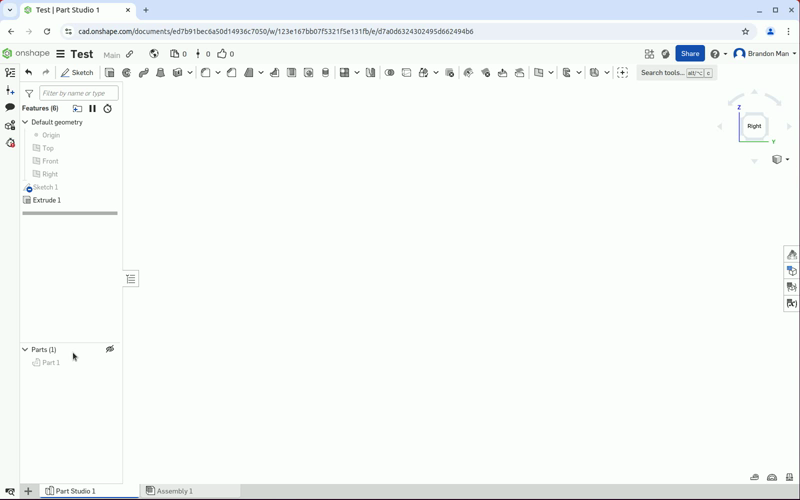
key_up(shift)
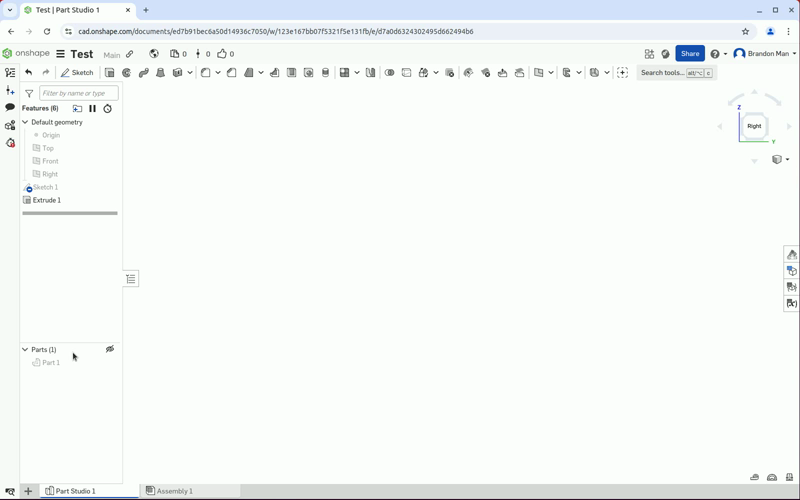
mouse_move(73, 352)
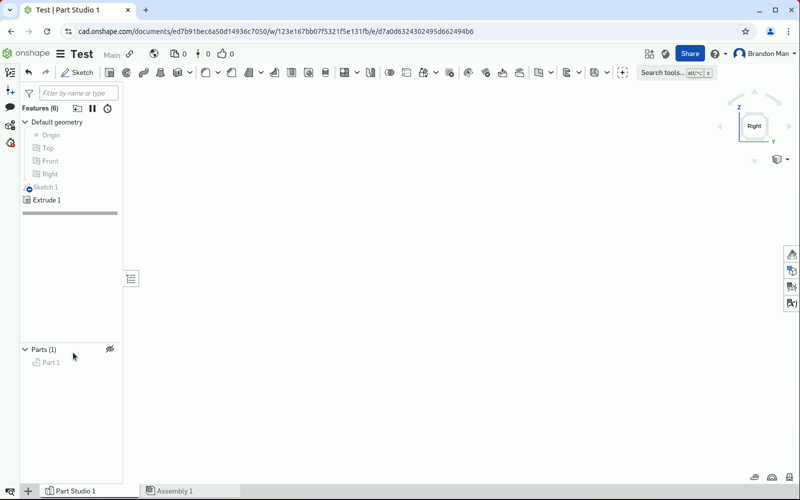
key(shift+y)
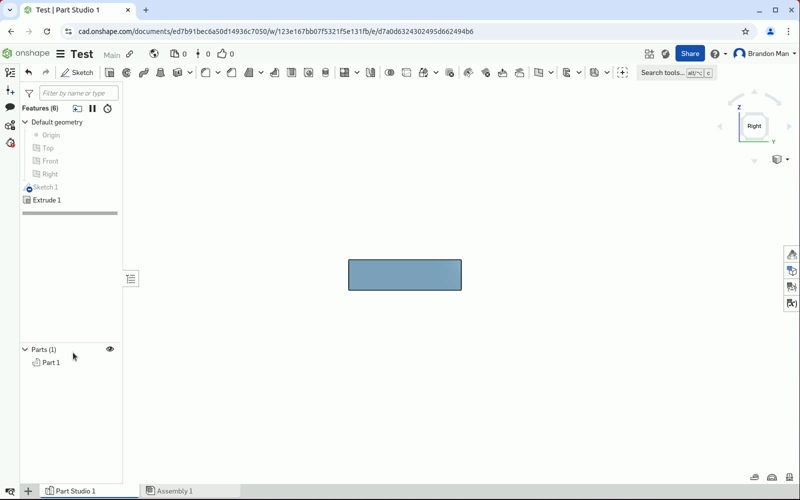
mouse_move(541, 75)
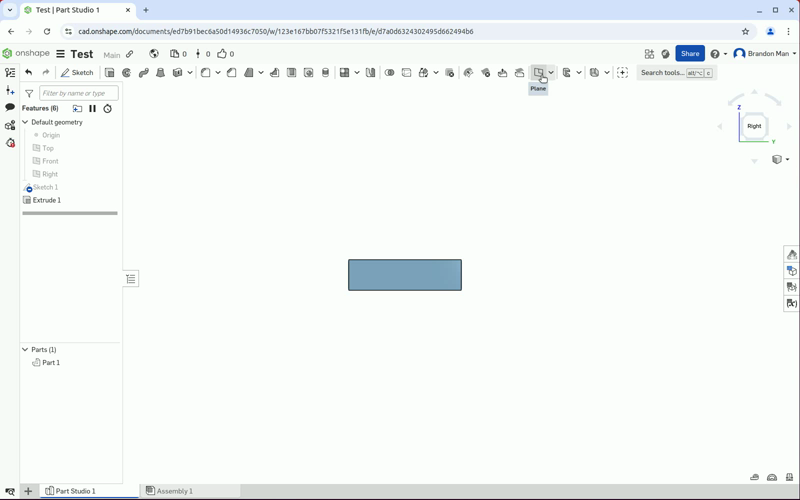
click(541, 75)
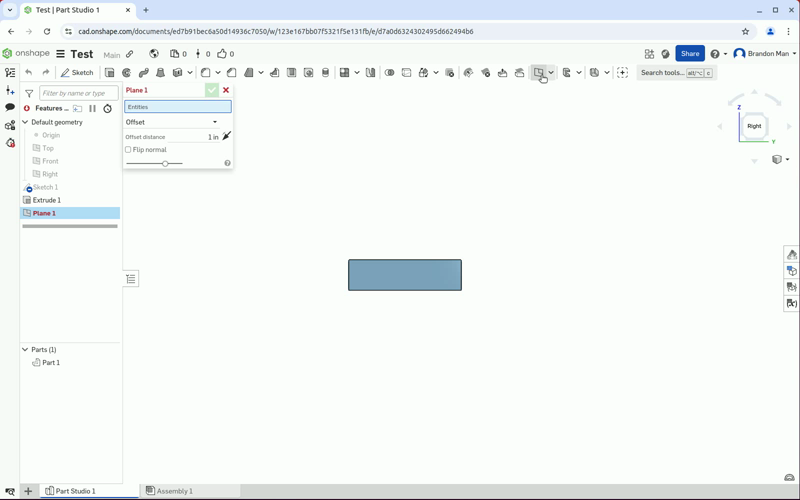
mouse_move(73, 176)
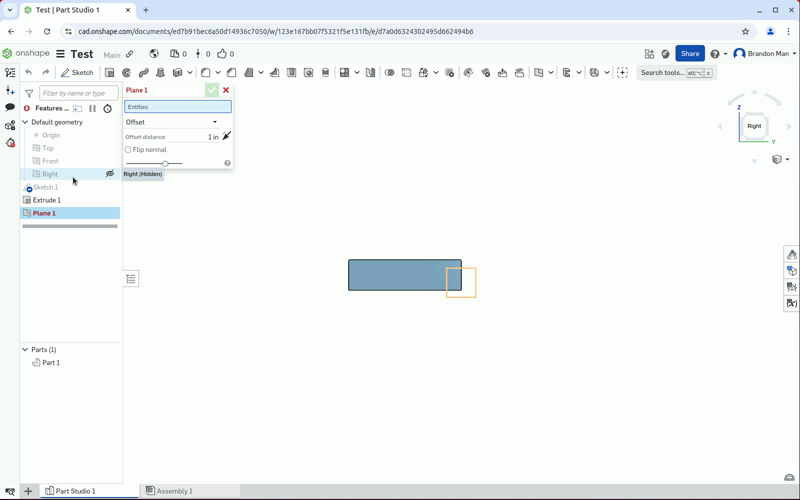
click(73, 176)
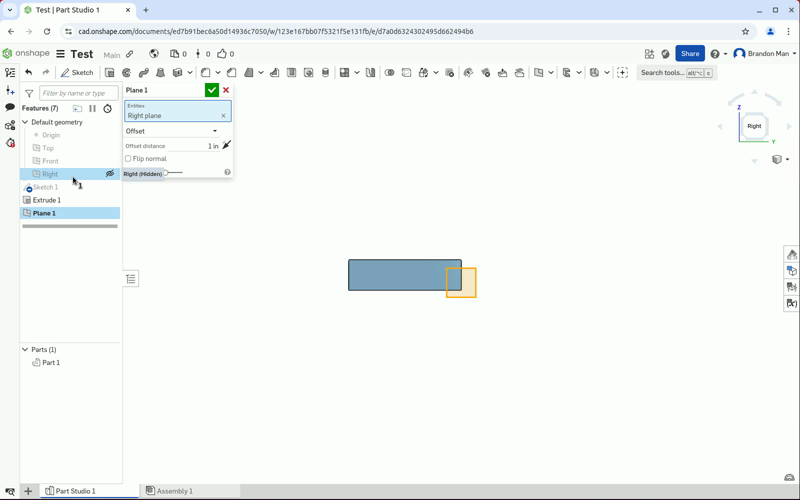
key(tab, 2)
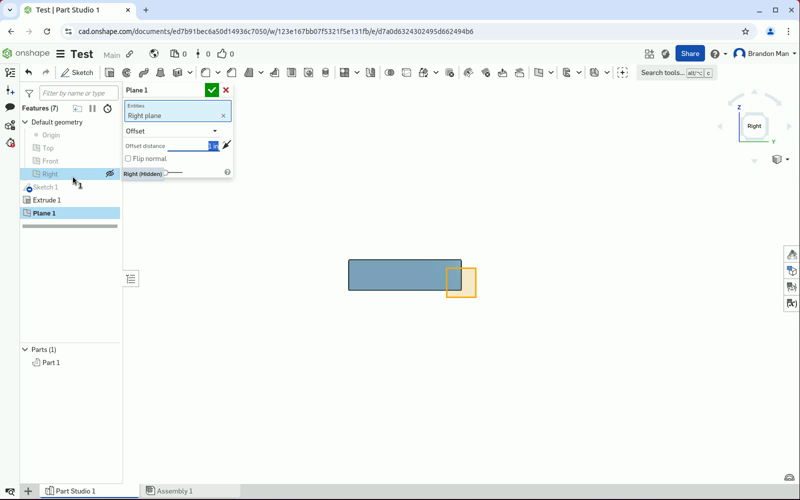
text(2.896)
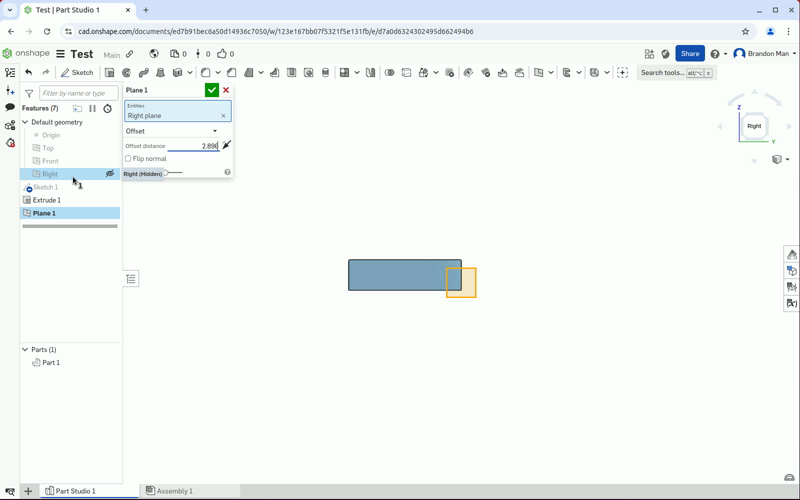
key(enter, 2)
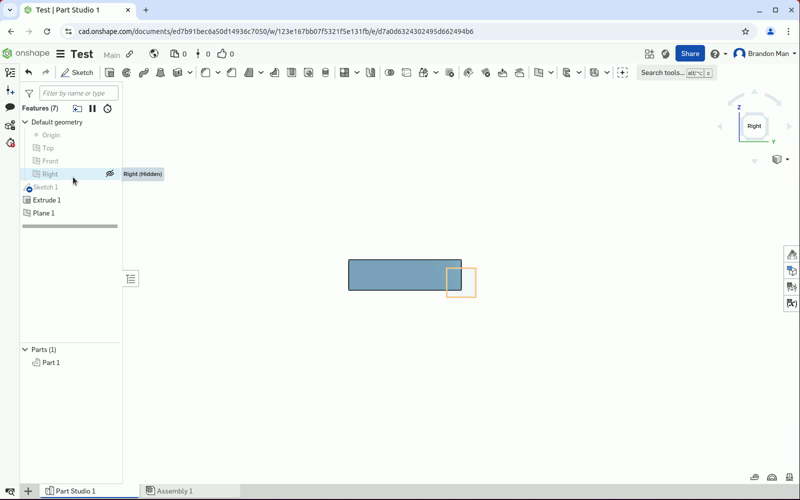
key(shift+s)
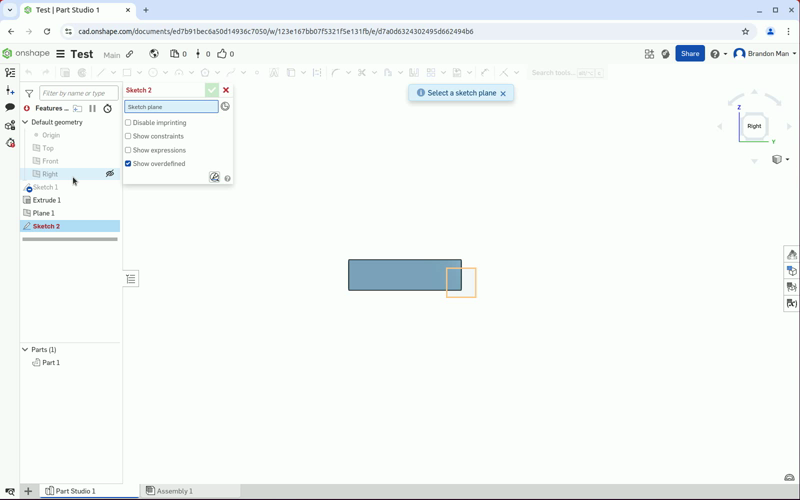
mouse_move(73, 215)
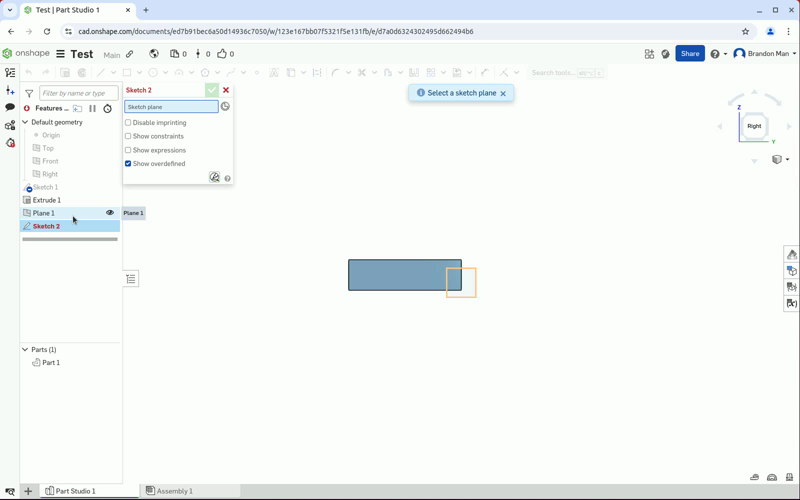
click(73, 215)
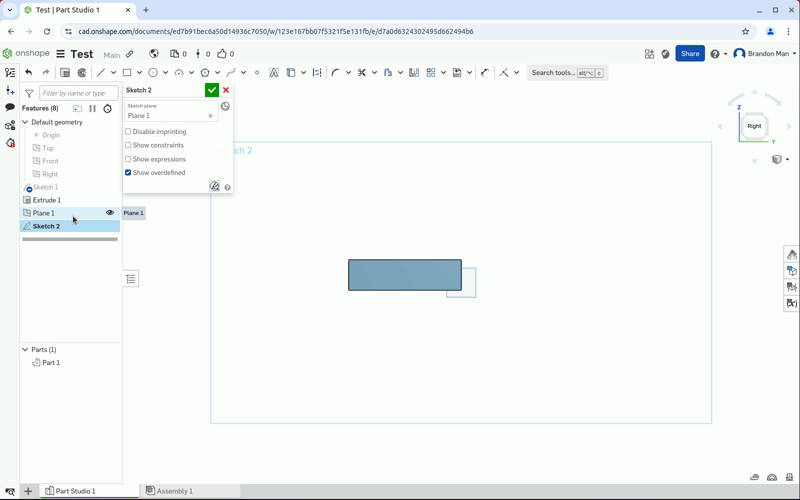
mouse_move(73, 352)
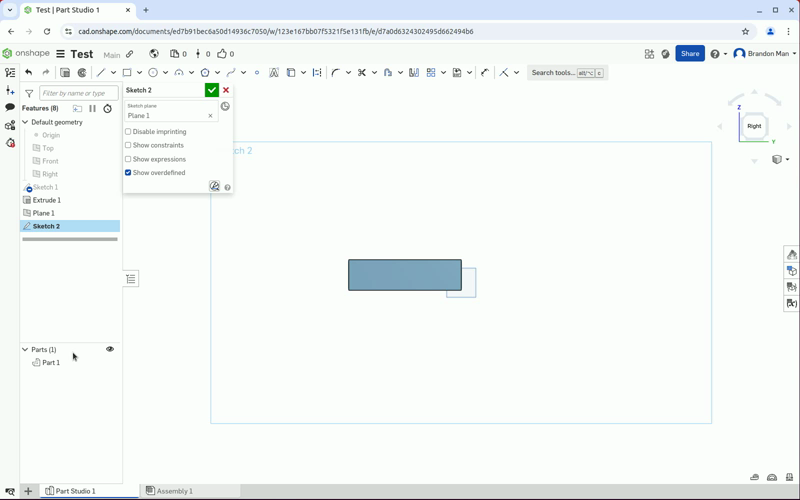
key(y)
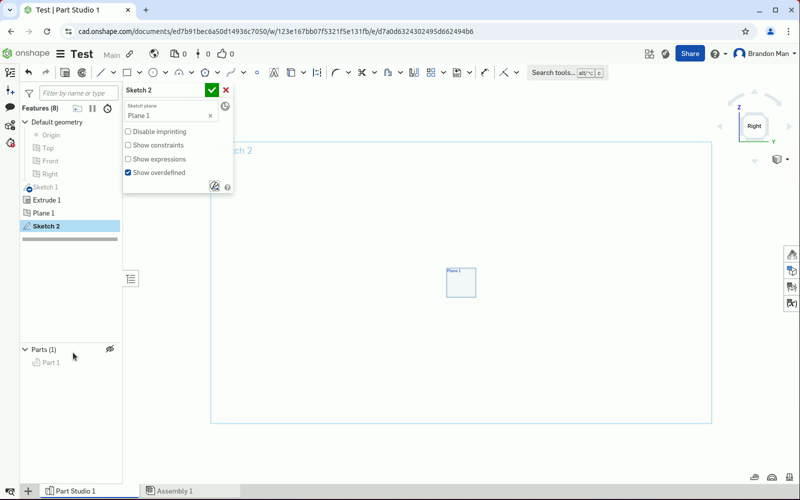
key(l)
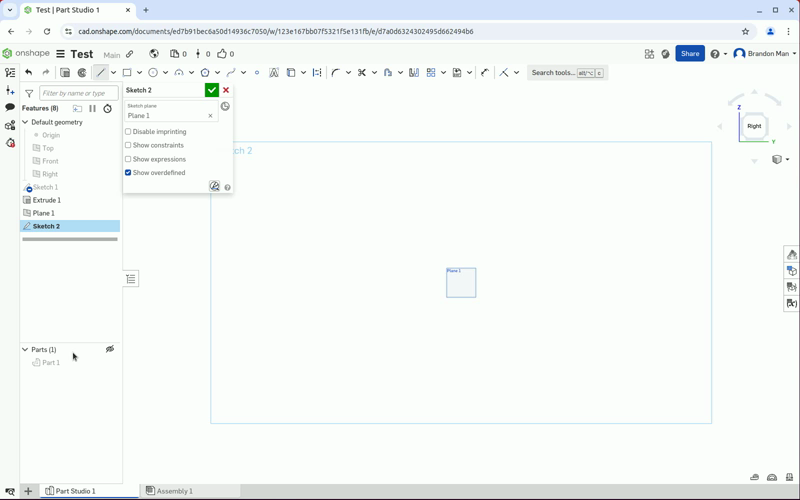
key_down(shift)
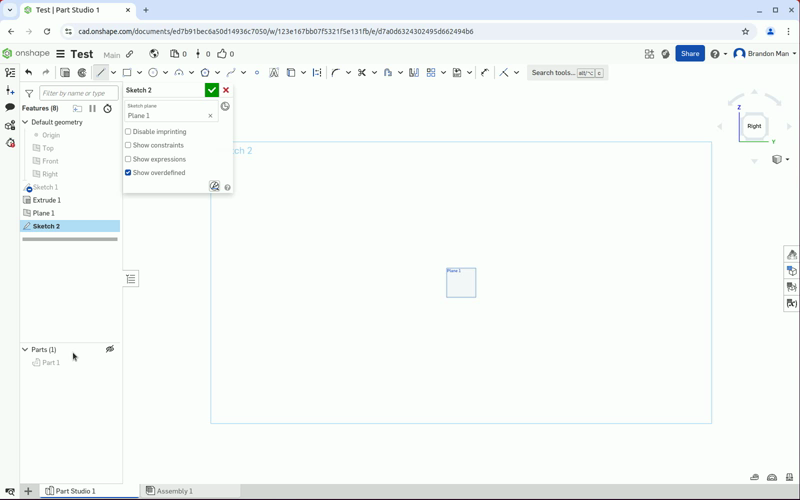
mouse_move(353, 288)
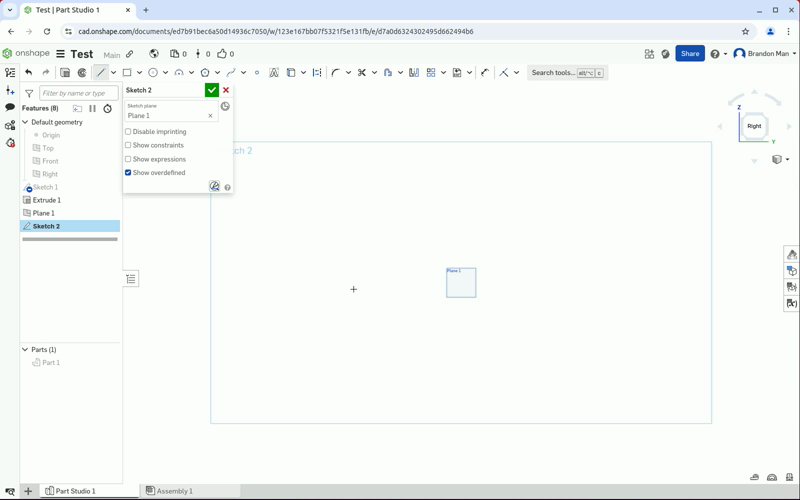
click(353, 288)
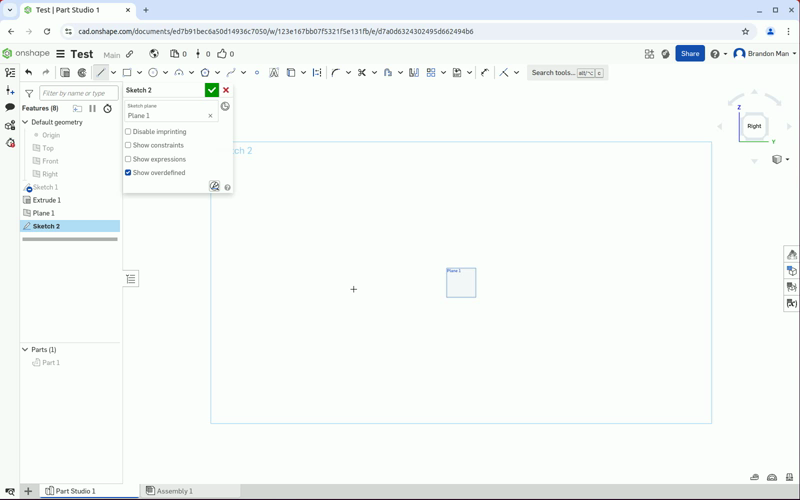
key_up(shift)
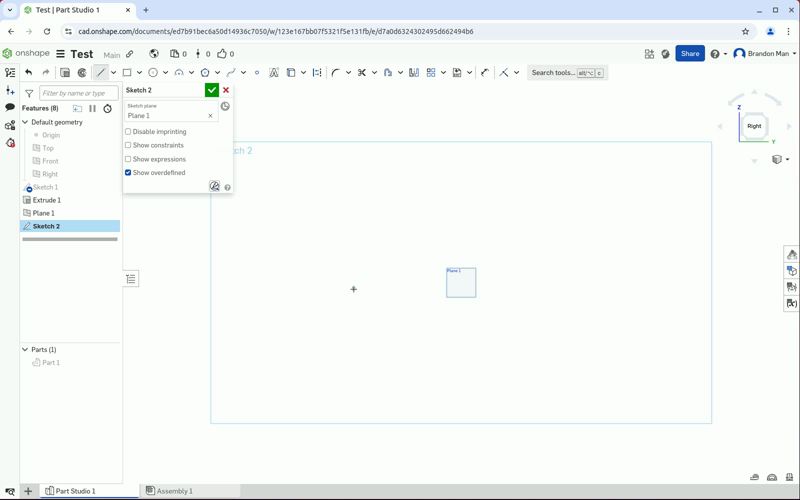
key_down(shift)
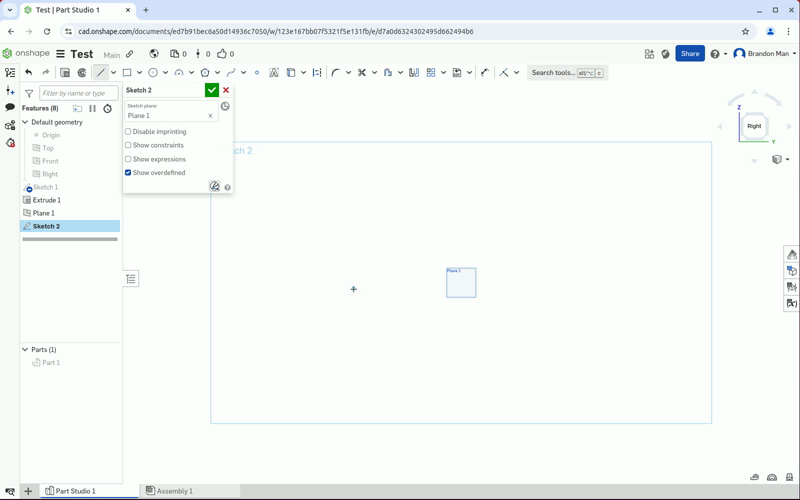
mouse_move(383, 288)
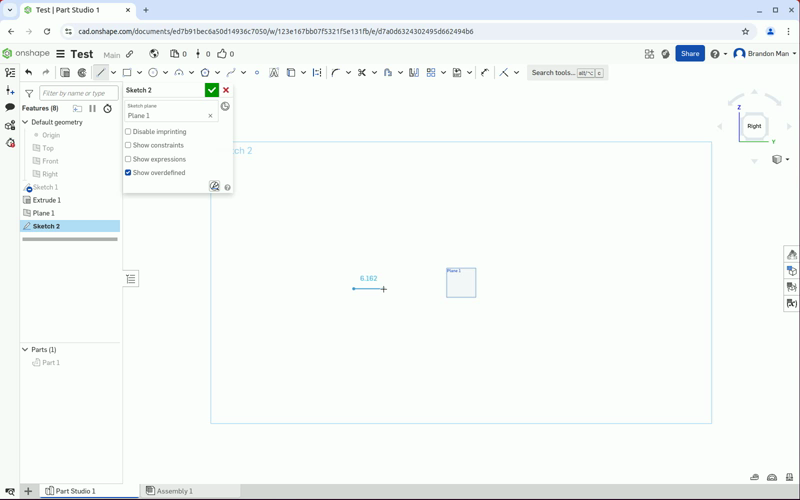
mouse_move(368, 288)
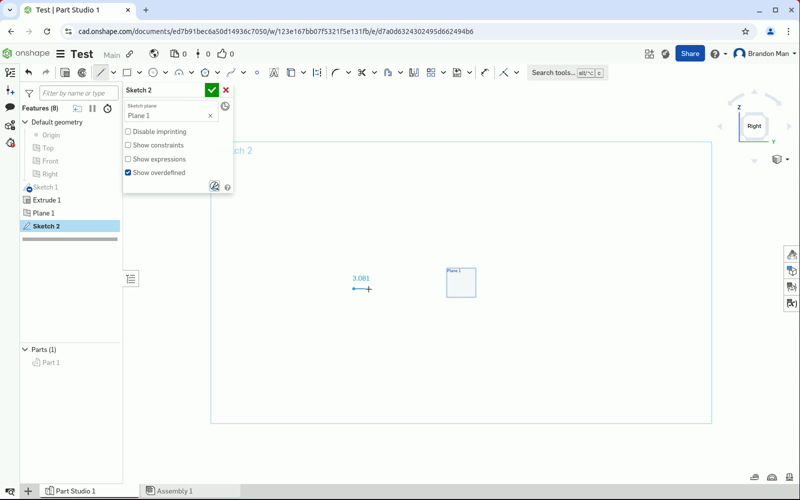
click(368, 288)
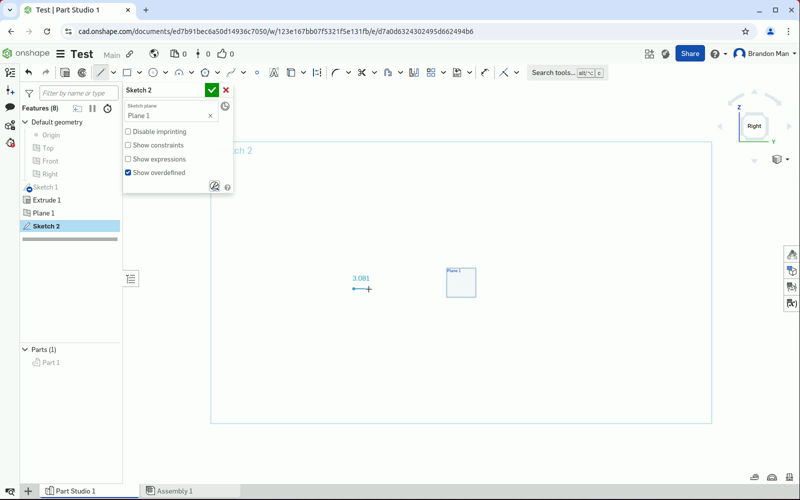
key_up(shift)
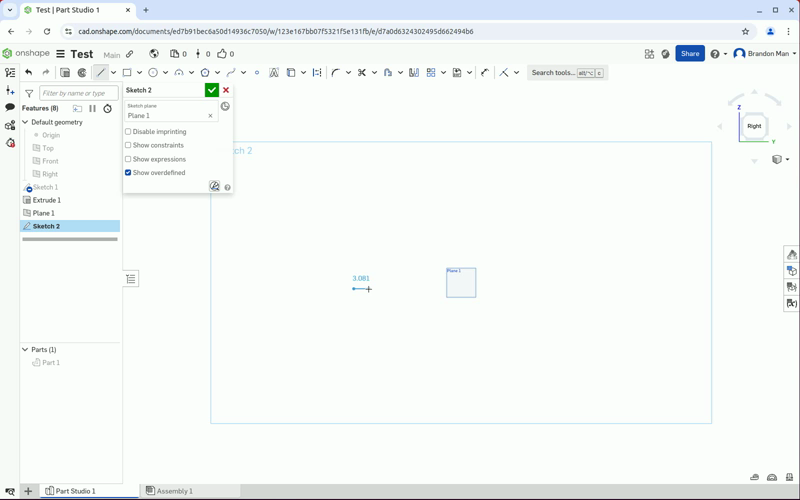
key_down(shift)
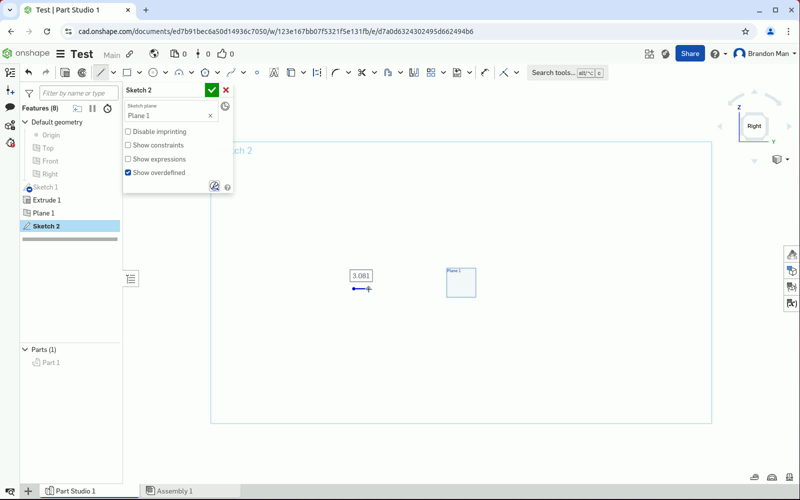
mouse_move(398, 288)
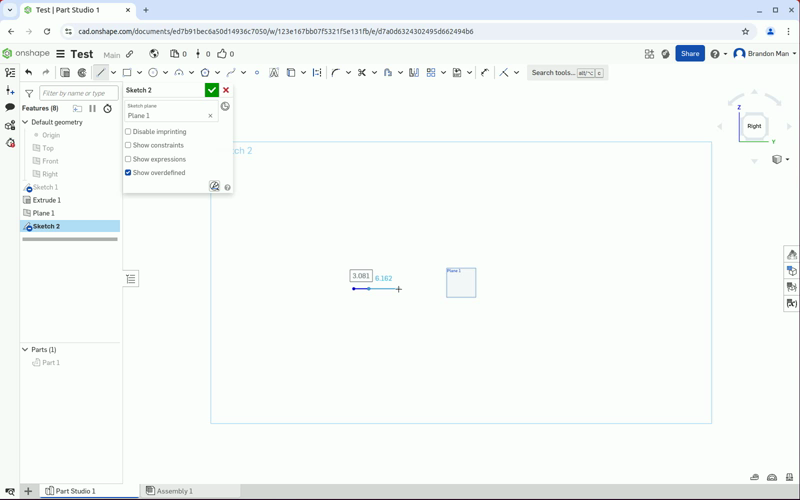
mouse_move(368, 266)
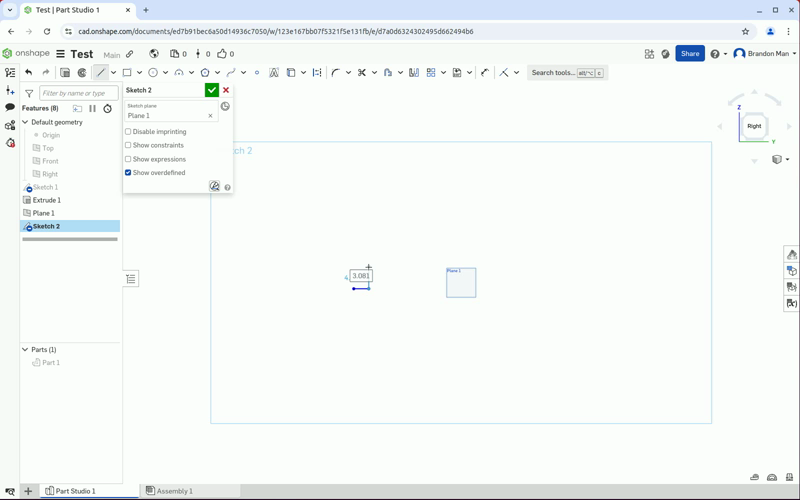
click(368, 266)
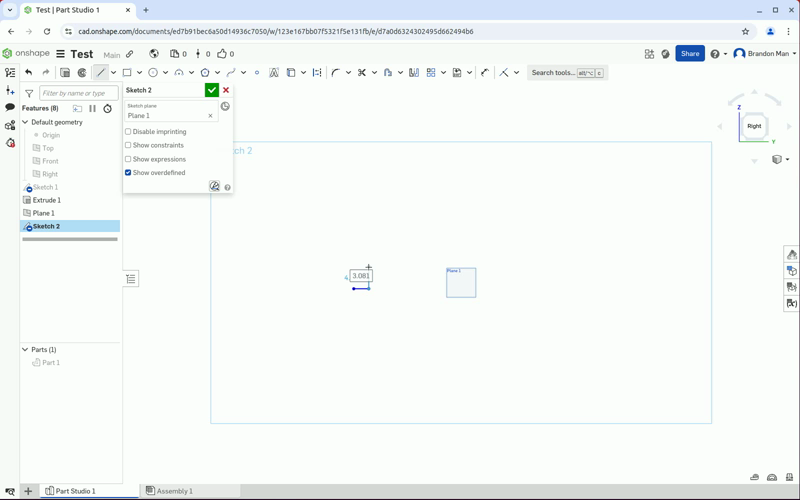
key_up(shift)
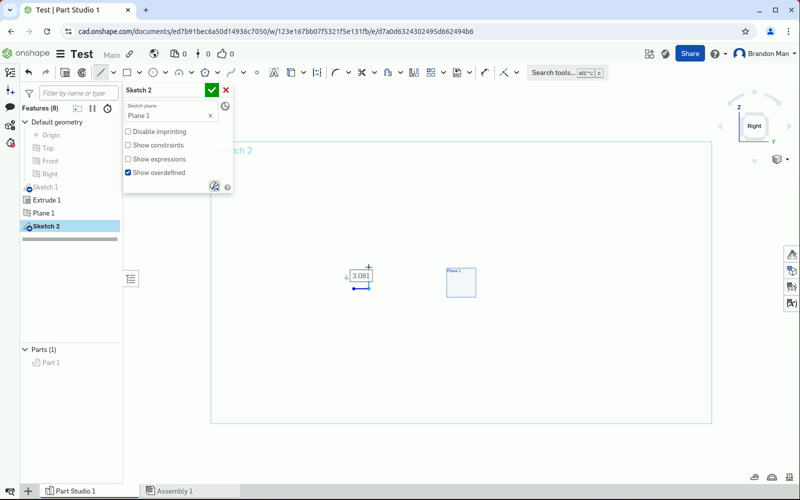
key_down(shift)
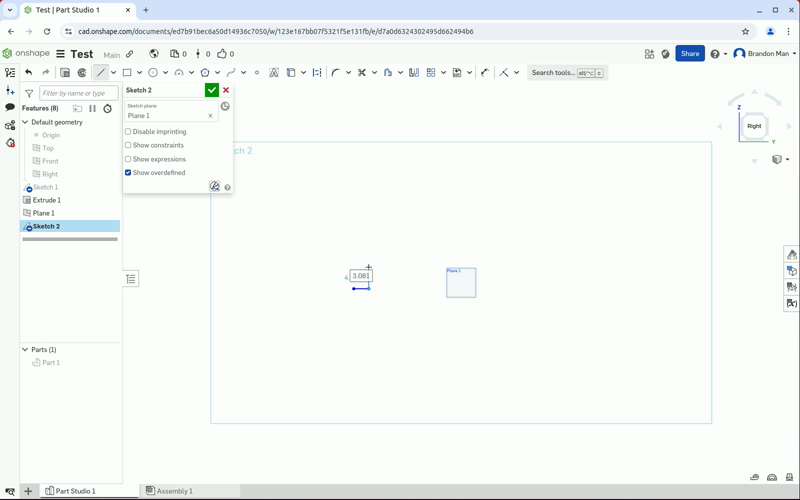
mouse_move(398, 266)
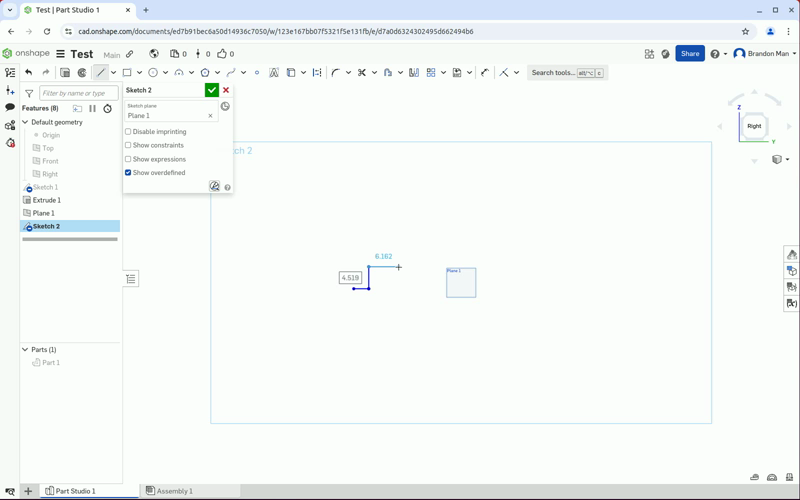
mouse_move(353, 266)
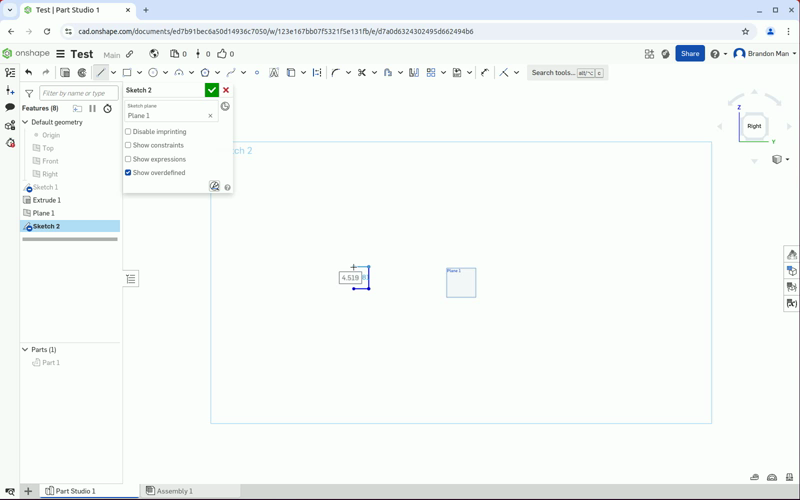
click(353, 266)
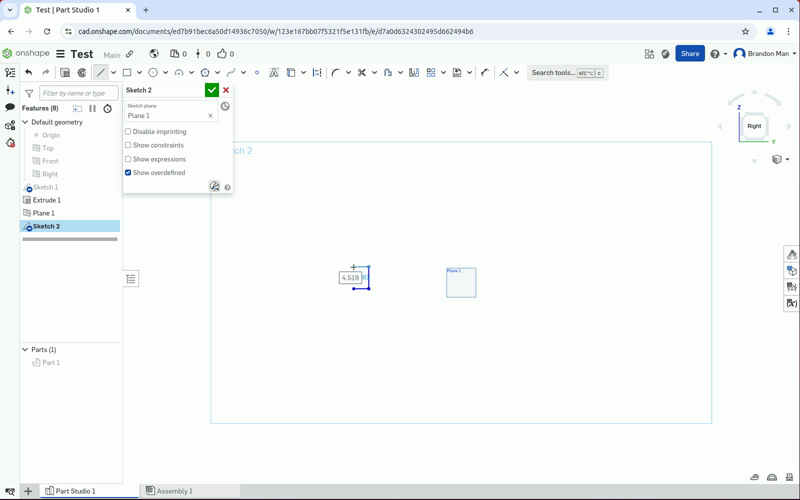
key_up(shift)
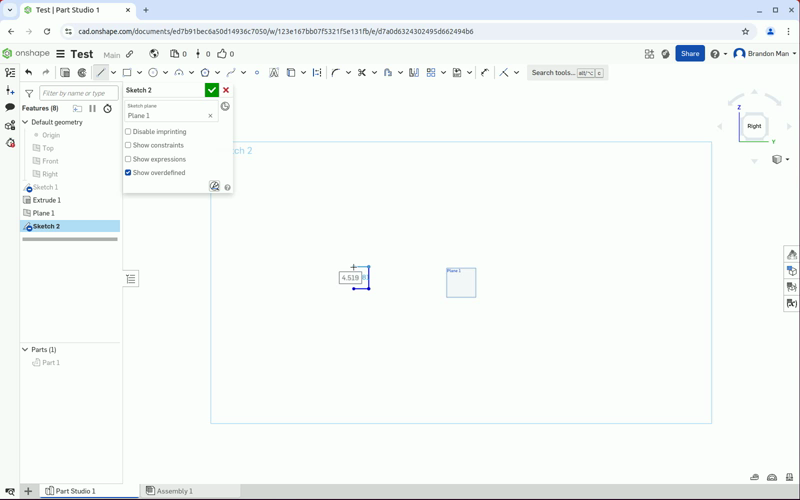
mouse_move(383, 266)
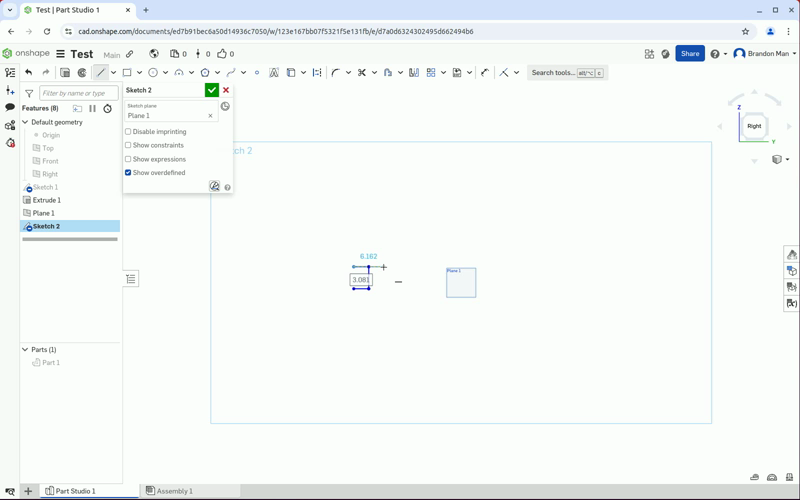
key_down(shift)
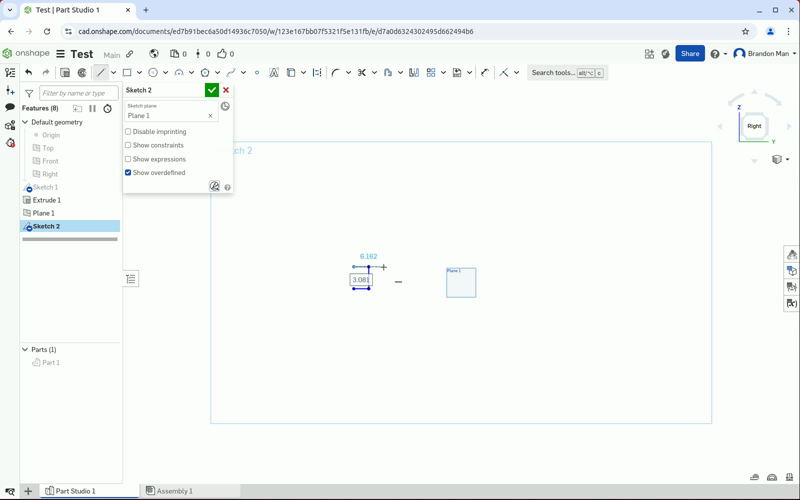
mouse_move(353, 288)
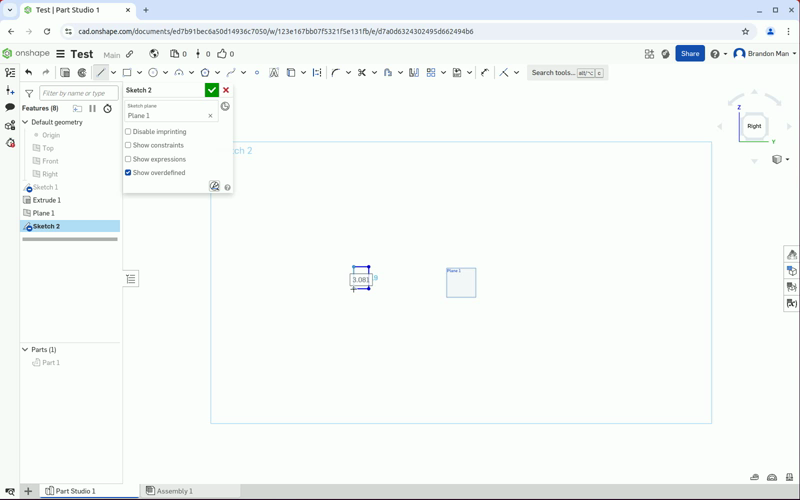
key_up(shift)
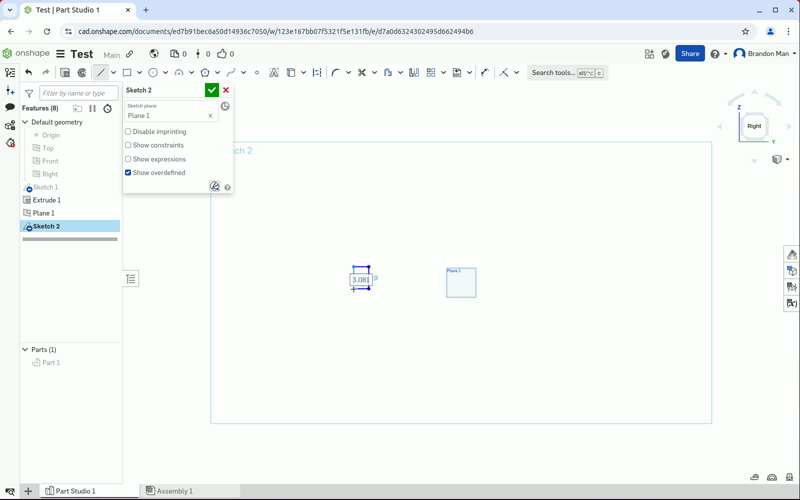
click(353, 288)
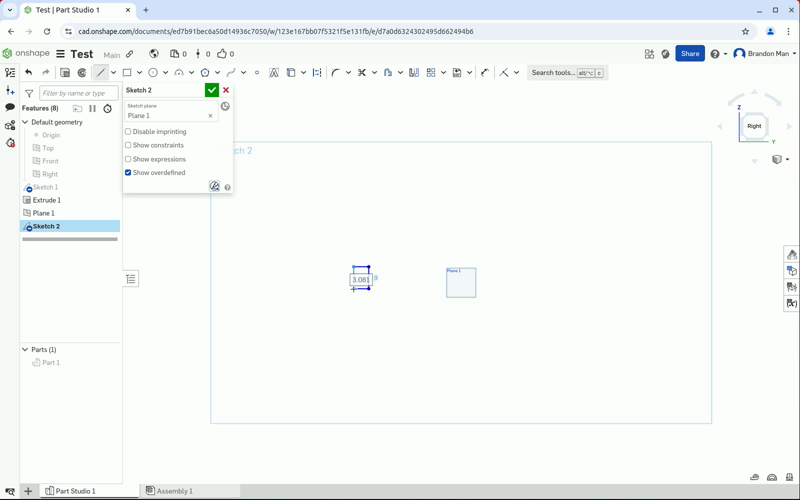
key(esc)
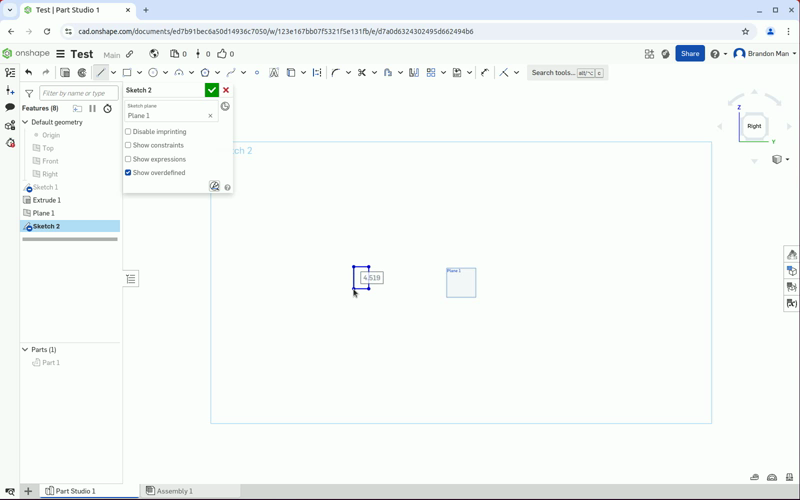
mouse_move(364, 281)
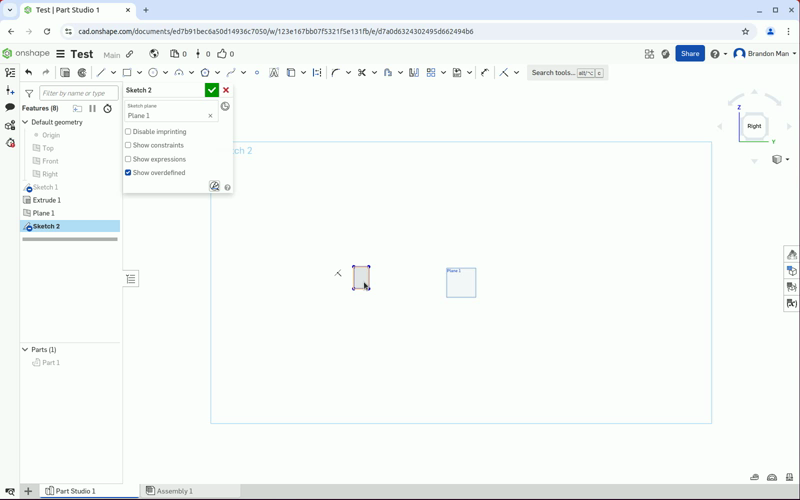
scroll(6)
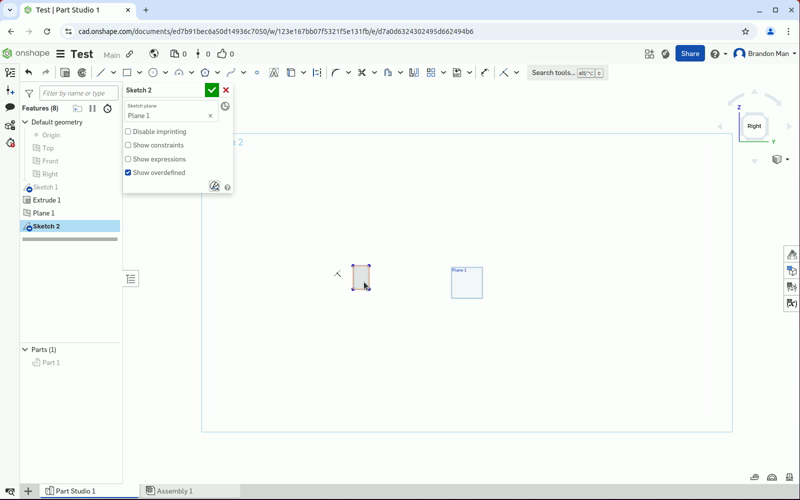
scroll(6)
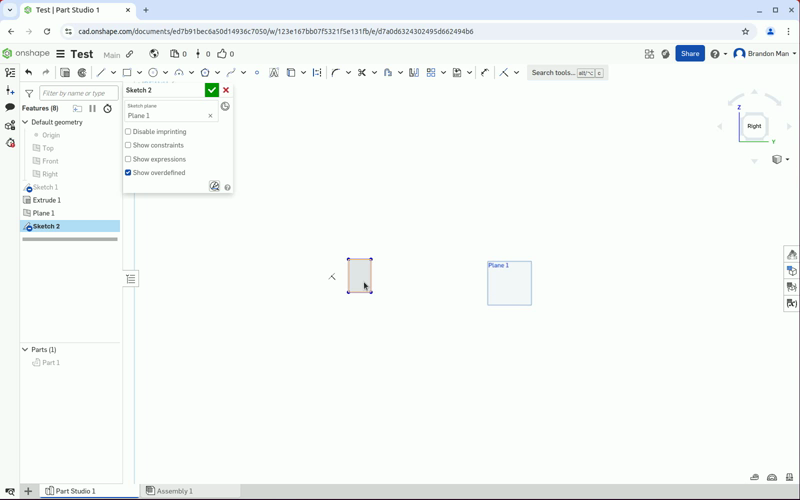
scroll(6)
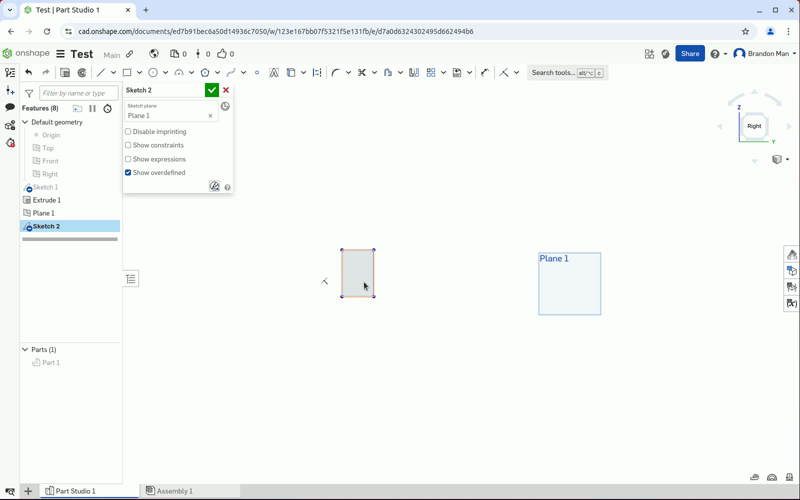
scroll(6)
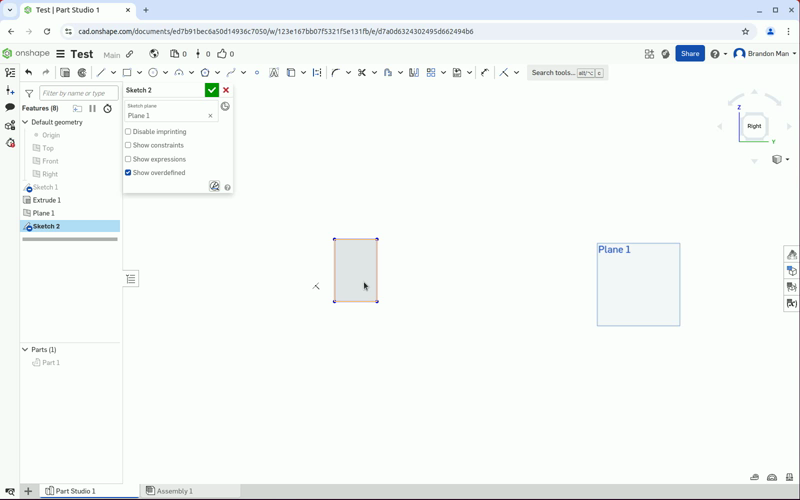
scroll(6)
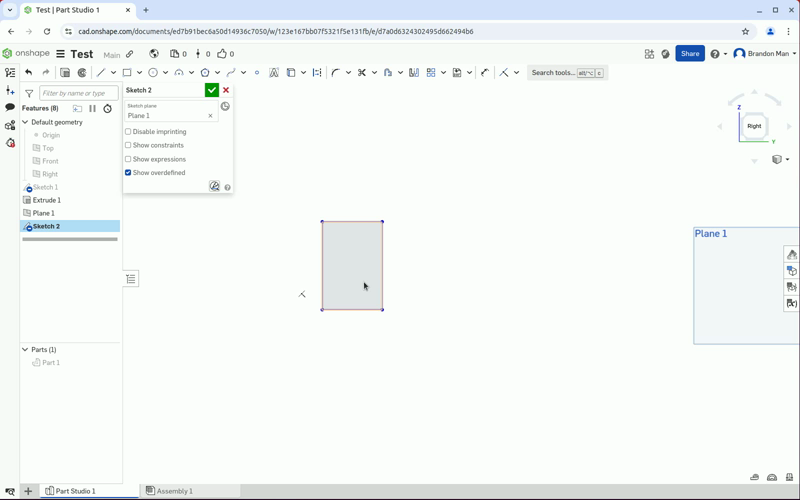
scroll(6)
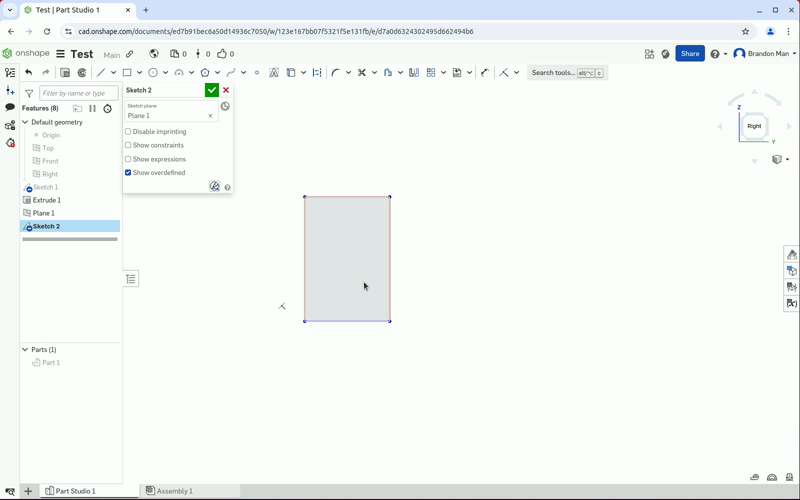
scroll(6)
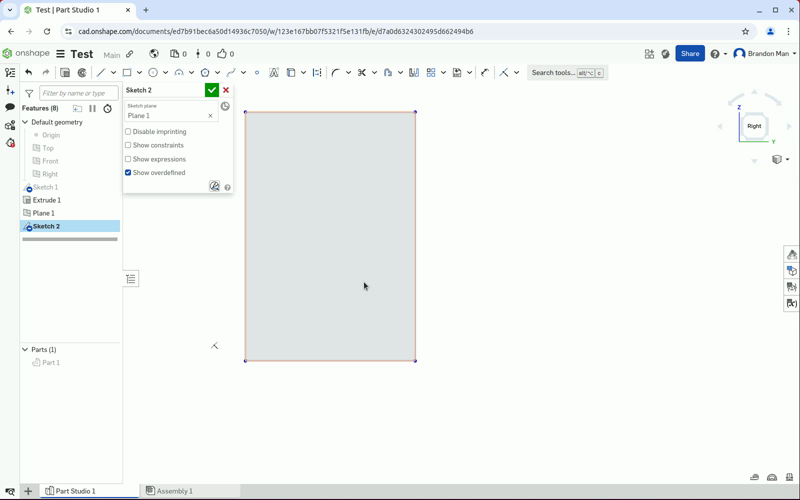
click(364, 281)
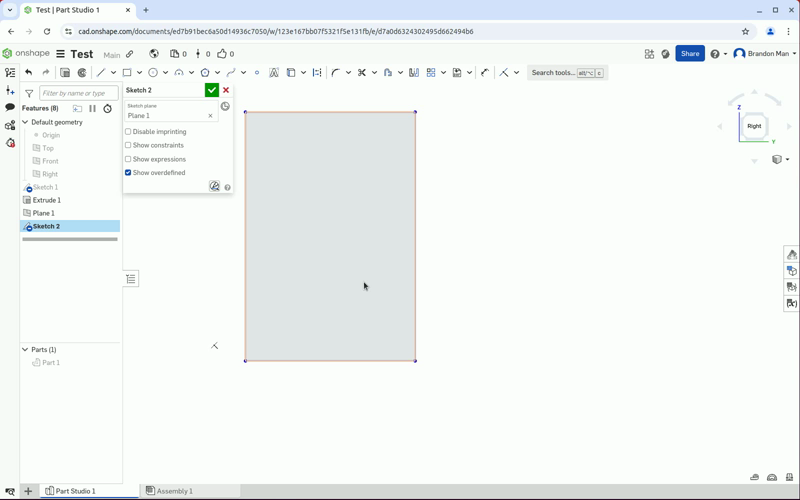
scroll(-6)
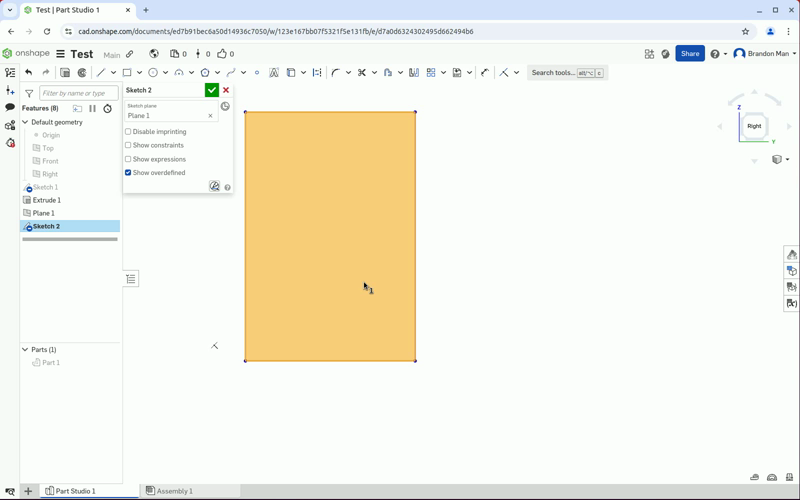
scroll(-6)
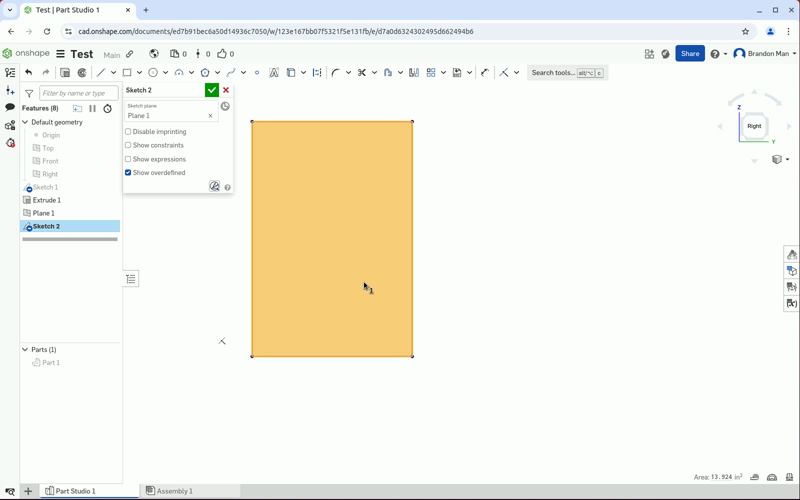
scroll(-6)
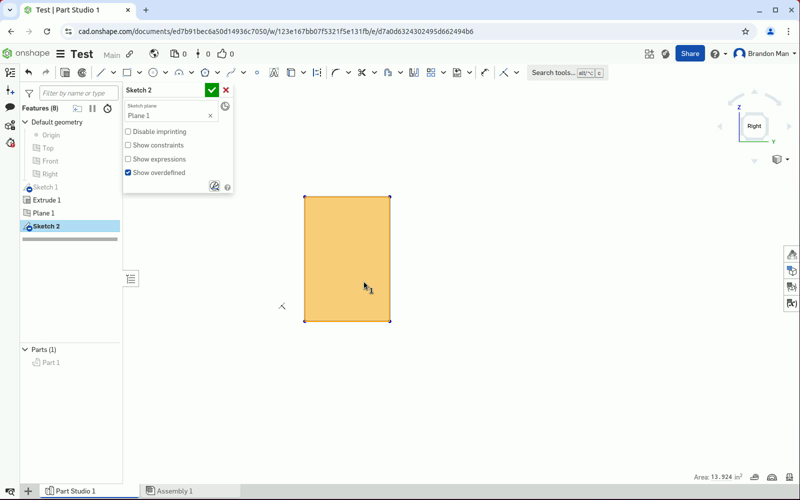
scroll(-6)
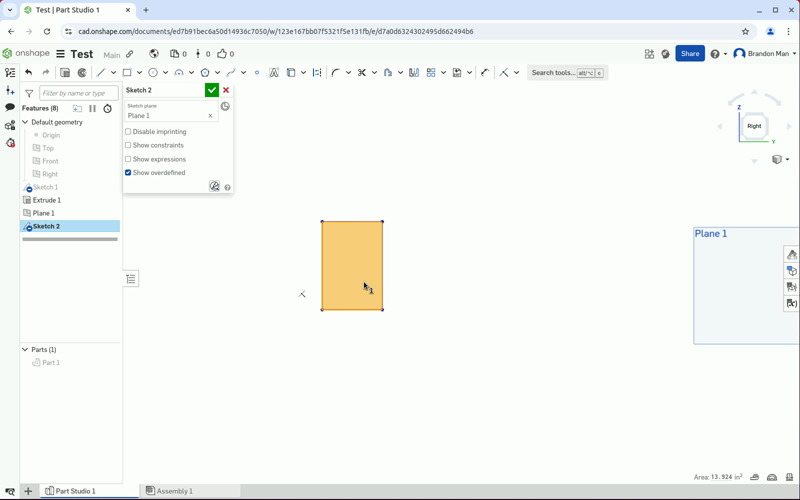
scroll(-6)
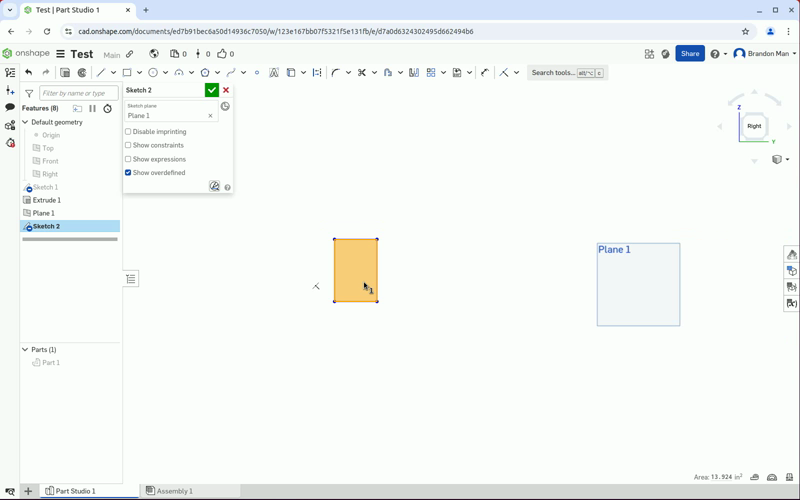
scroll(-6)
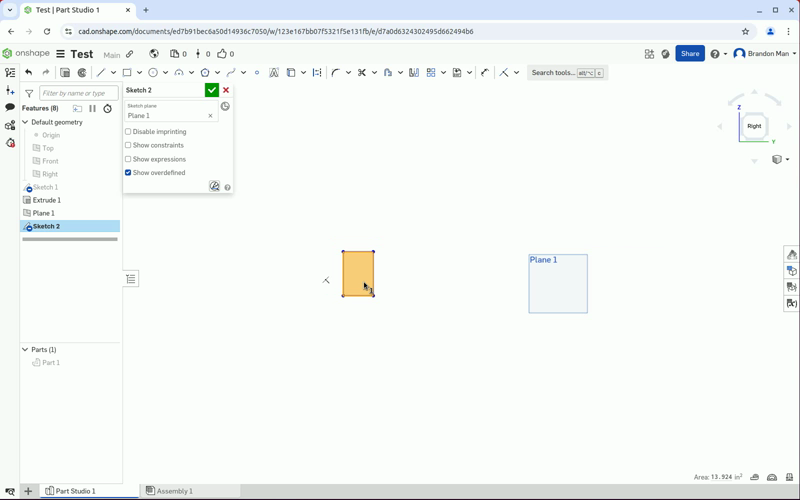
scroll(-6)
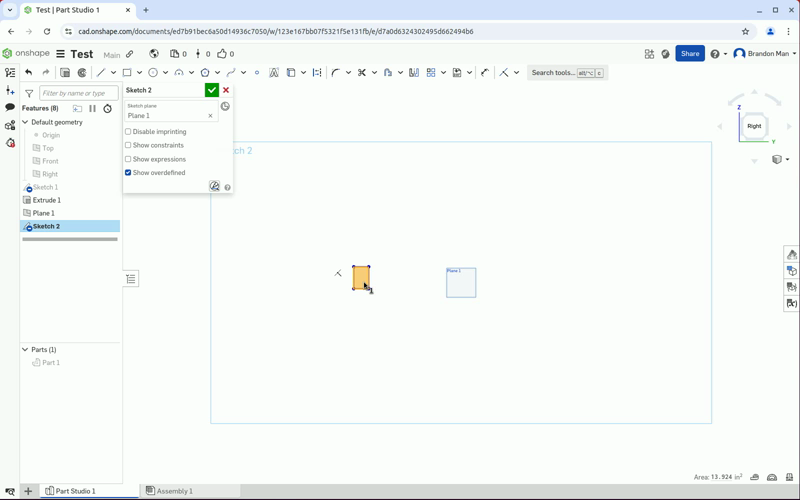
mouse_move(73, 352)
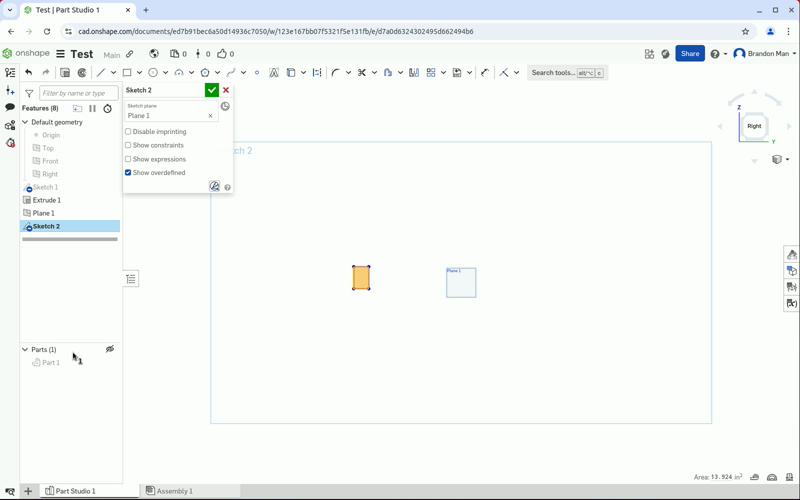
key(shift+y)
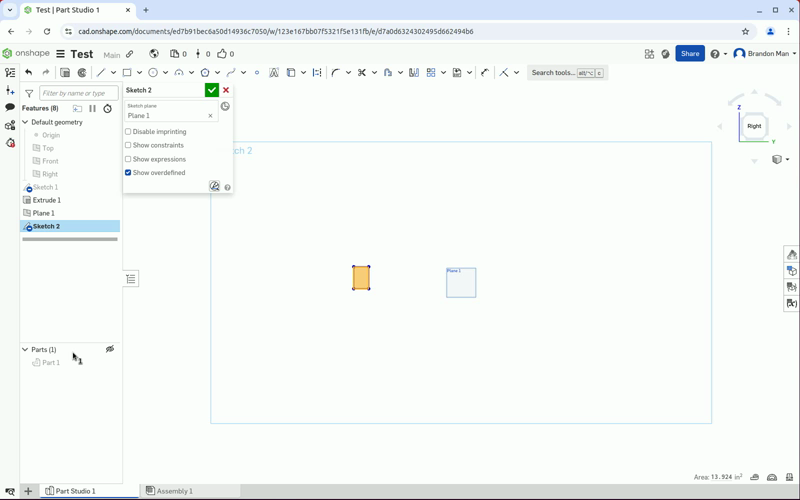
key(shift+e)
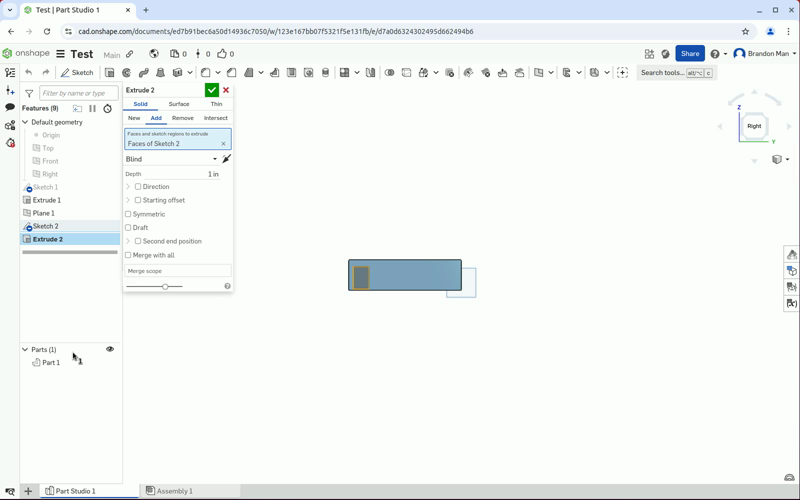
mouse_move(143, 106)
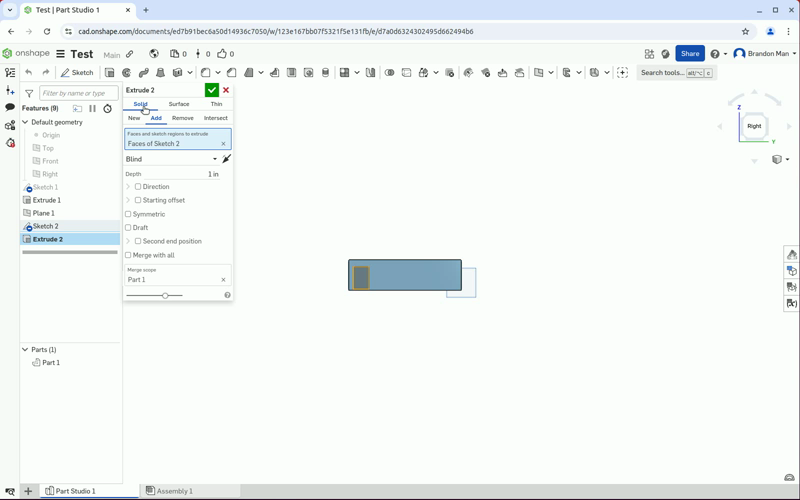
click(143, 106)
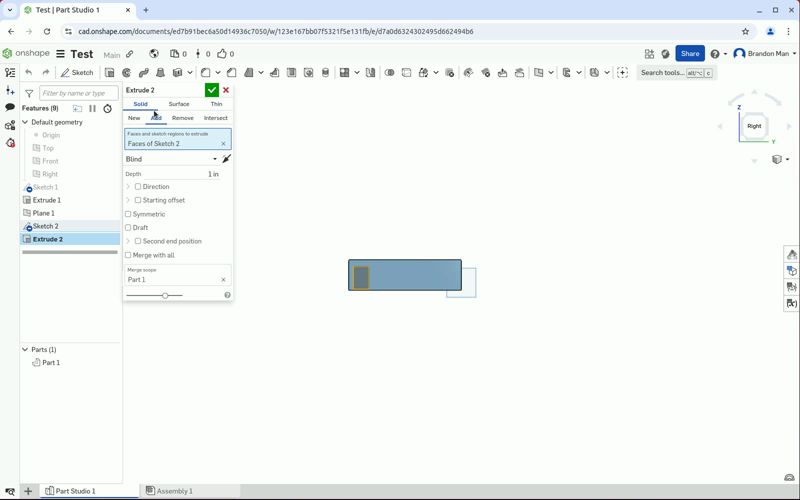
mouse_move(186, 120)
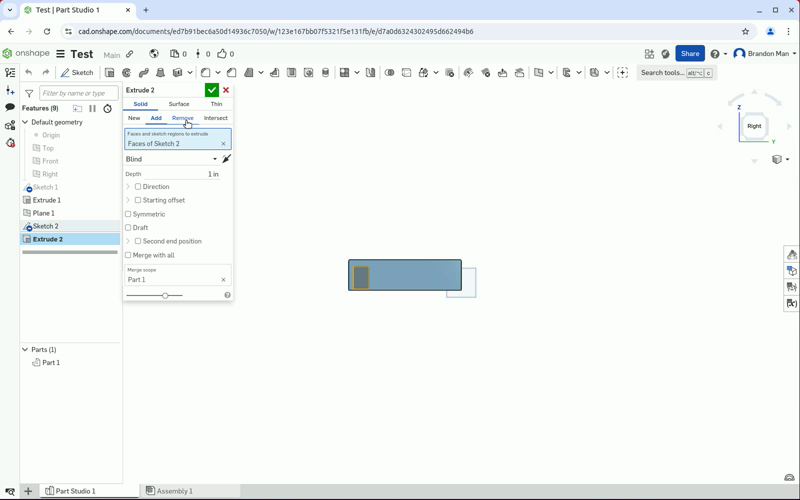
click(186, 120)
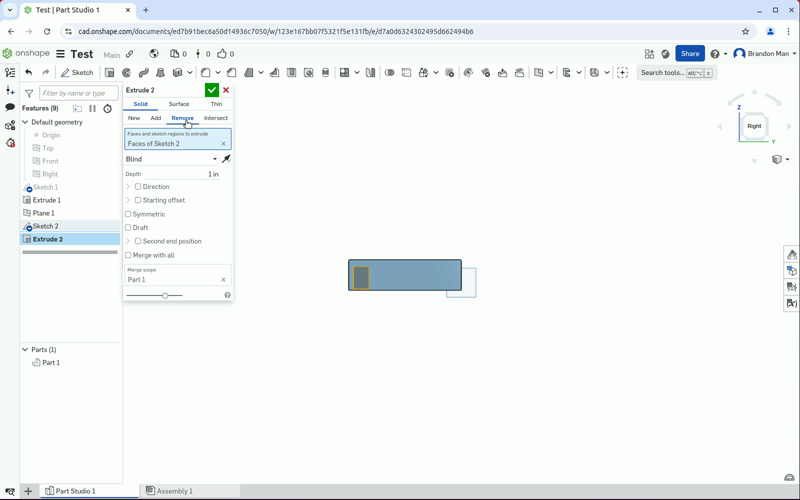
key(tab, 4)
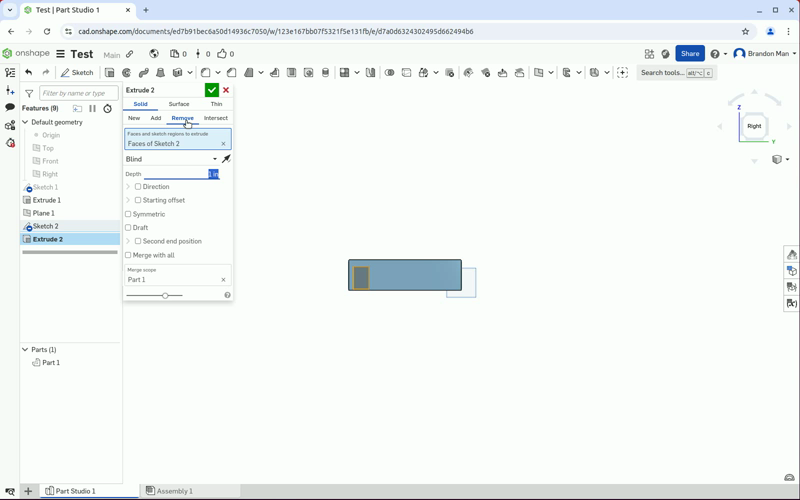
text(0.241)
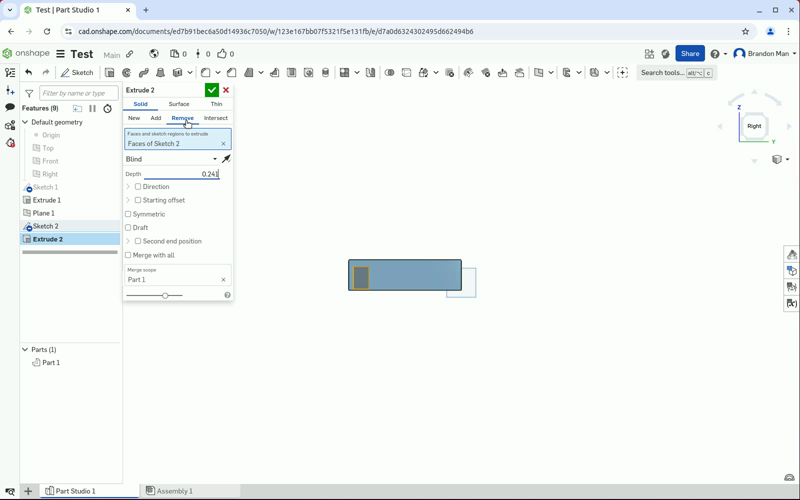
key(tab, 6)
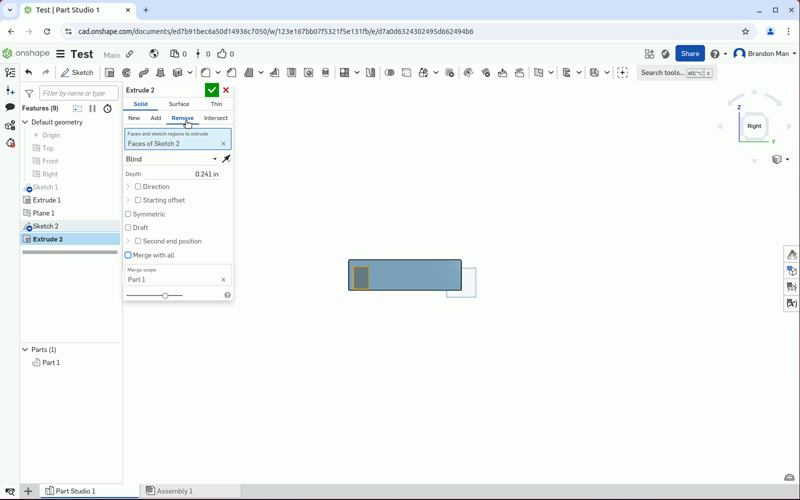
key(space)
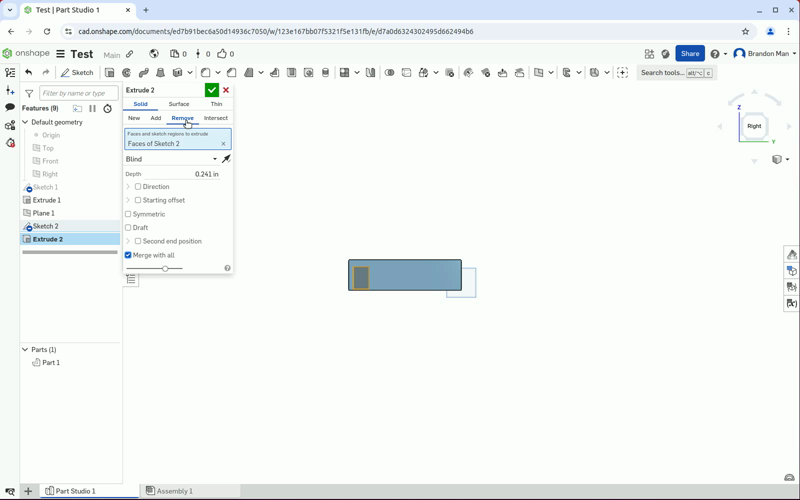
key(enter)
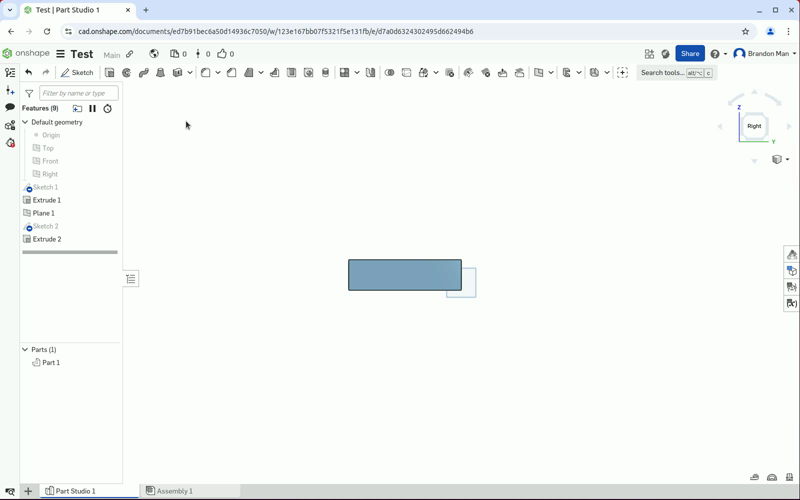
key(shift+h)
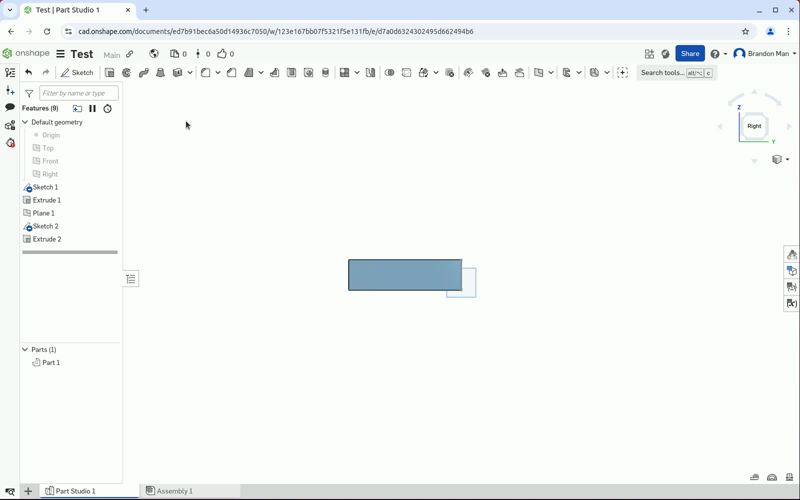
key(shift+h)
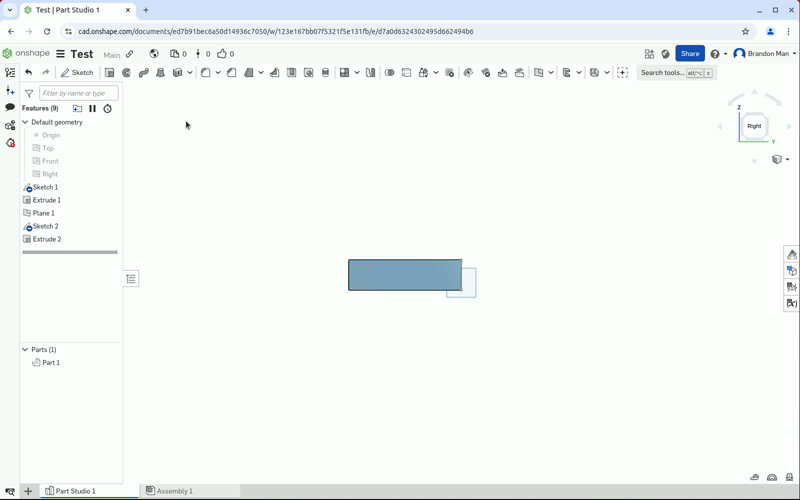
key(shift+7)
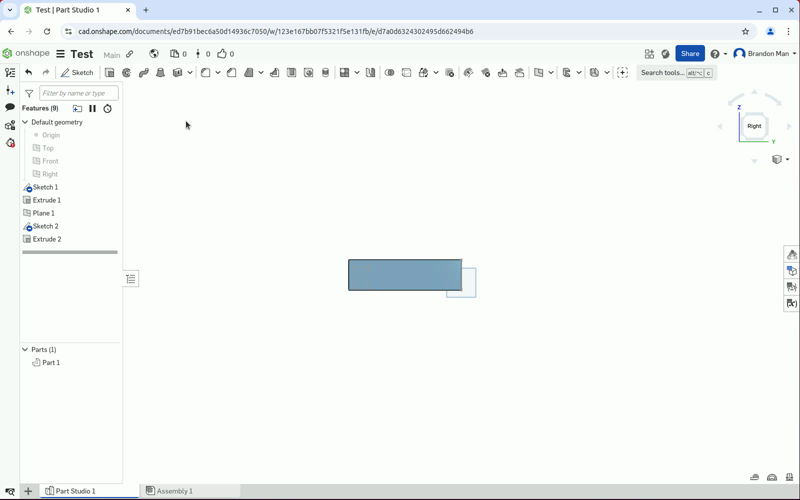
key(right, 2)
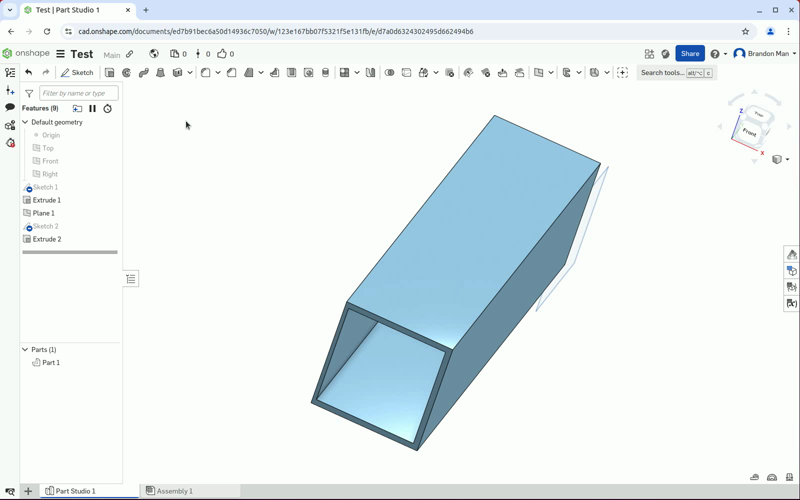
key(down, 2)
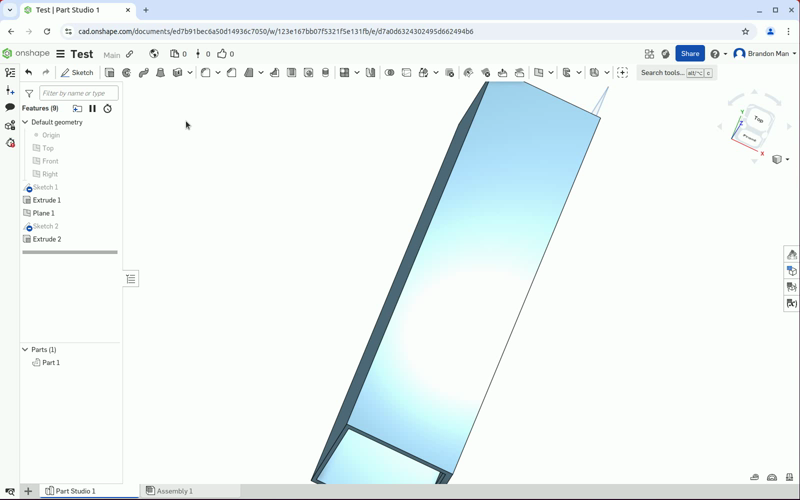
key(up, 2)
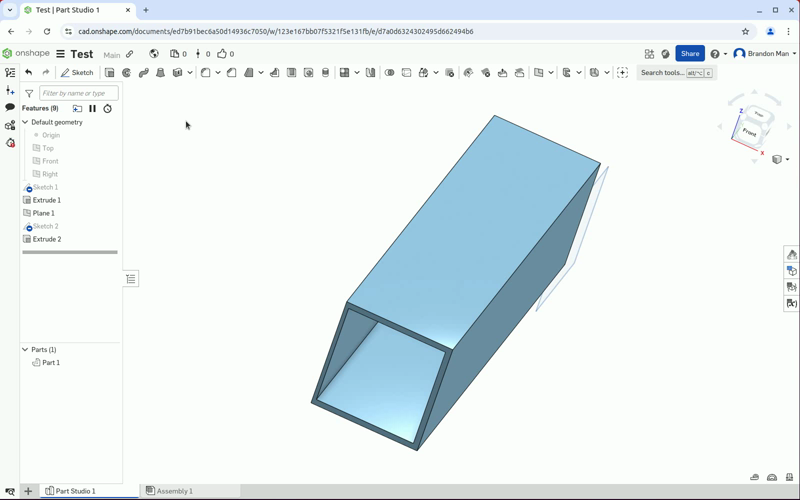
key(left, 2)
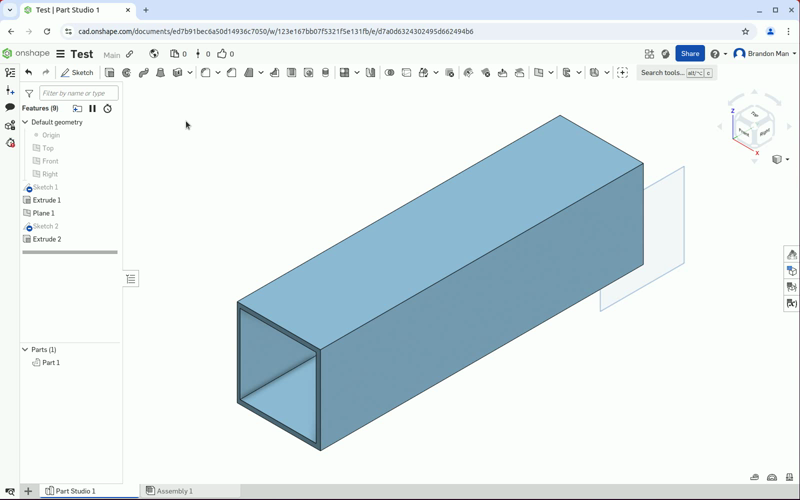
mouse_move(73, 189)
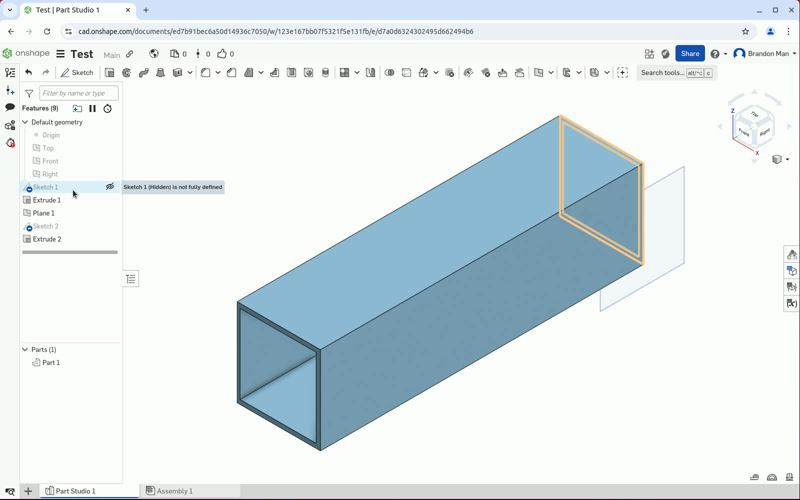
click(73, 189)